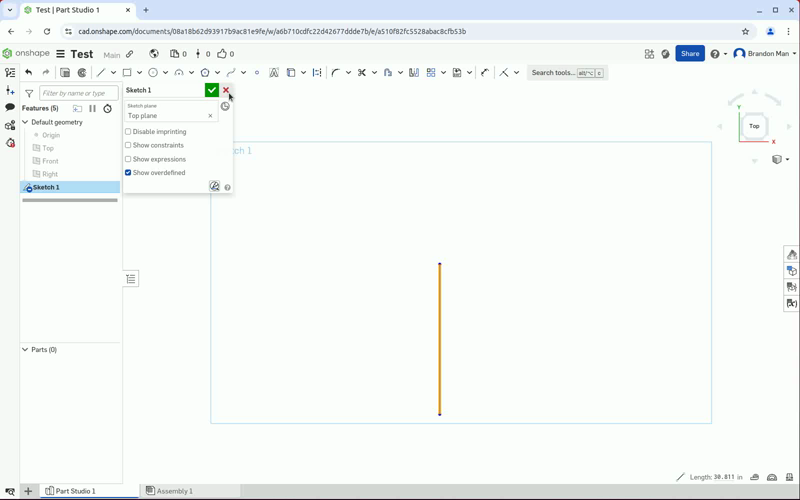
key(shift+h)
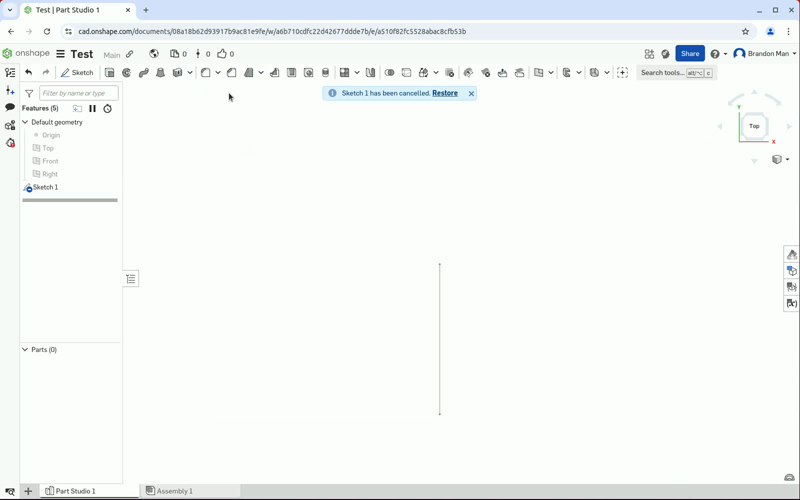
key(shift+s)
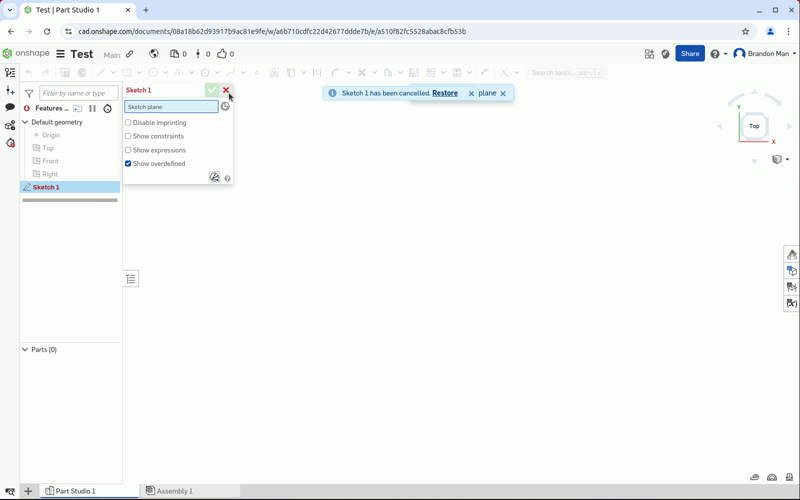
mouse_move(73, 150)
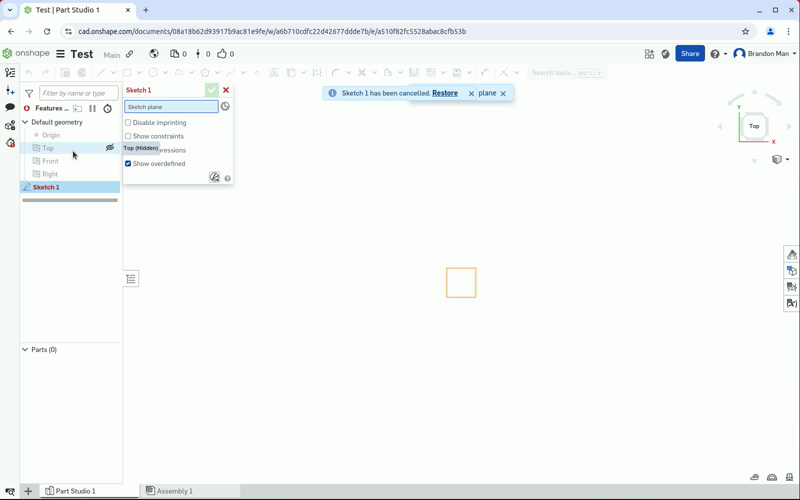
click(73, 150)
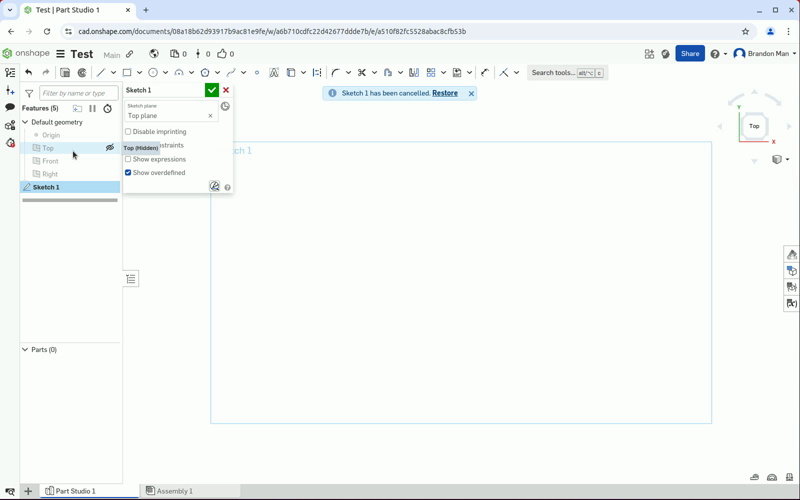
mouse_move(73, 352)
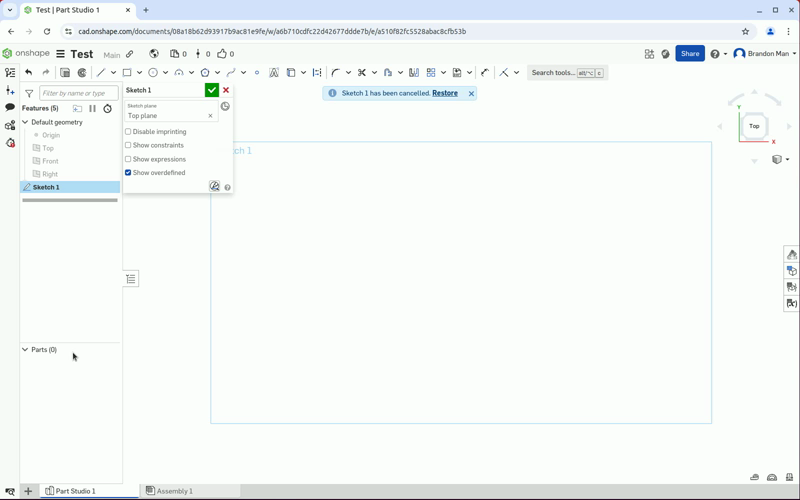
key(y)
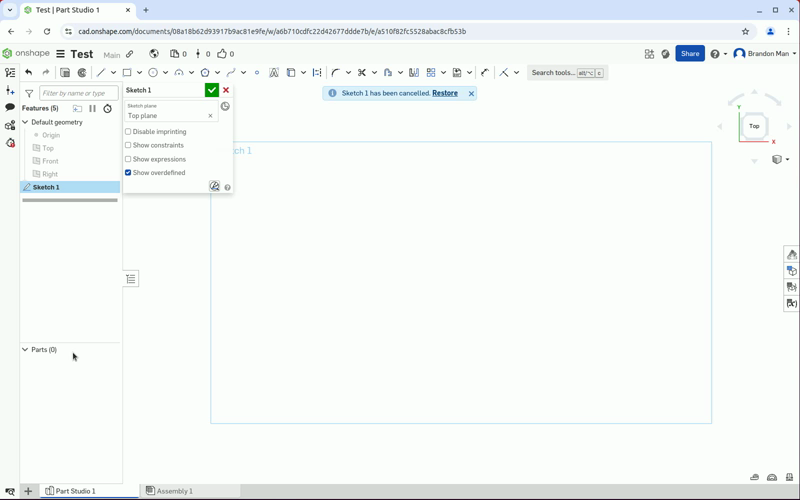
key(l)
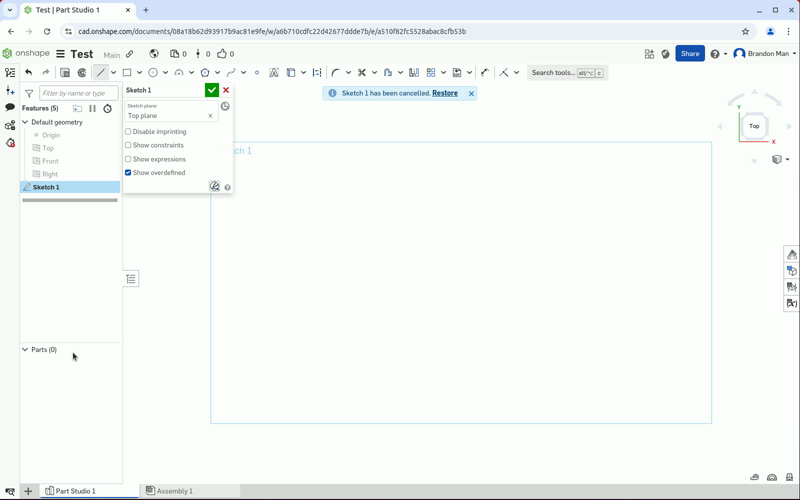
key_down(shift)
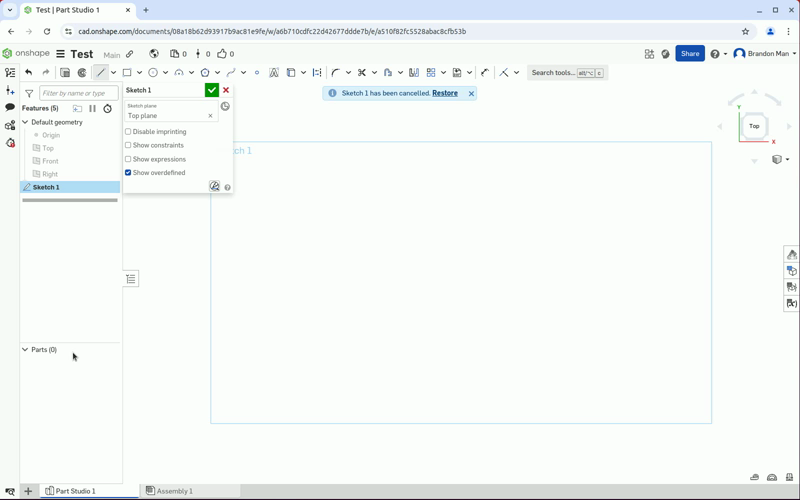
mouse_move(352, 217)
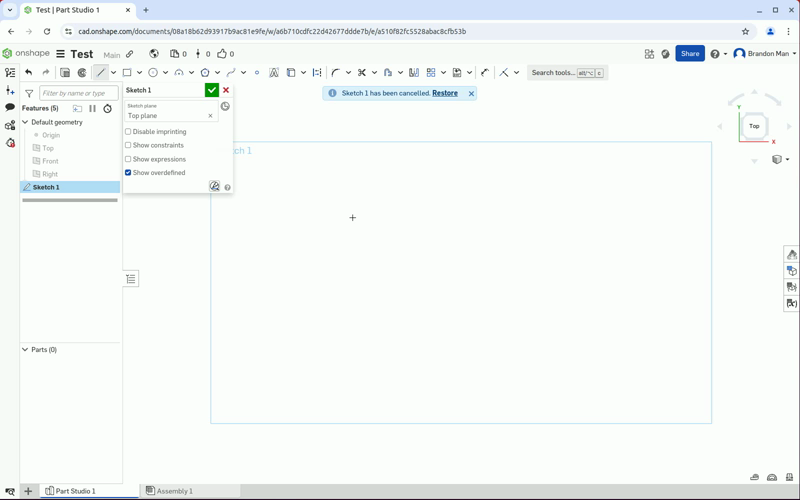
click(352, 217)
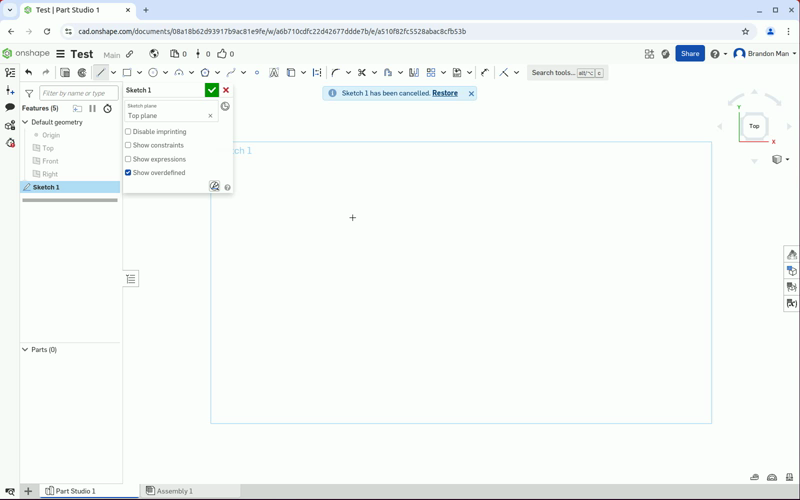
key_up(shift)
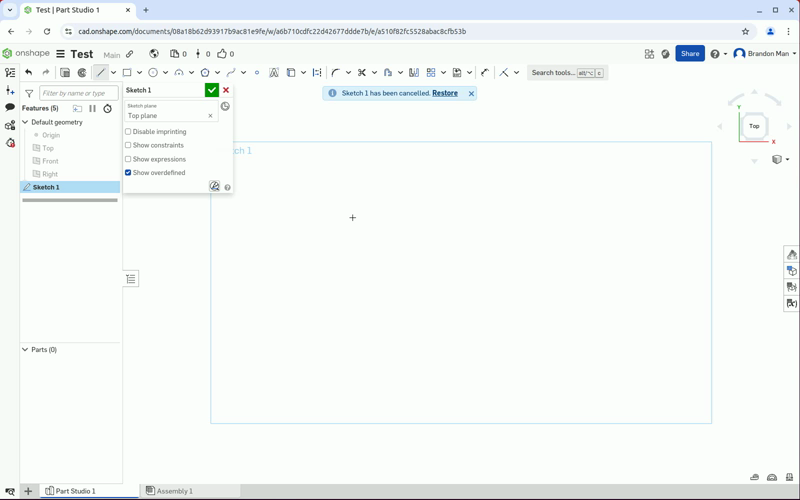
key_down(shift)
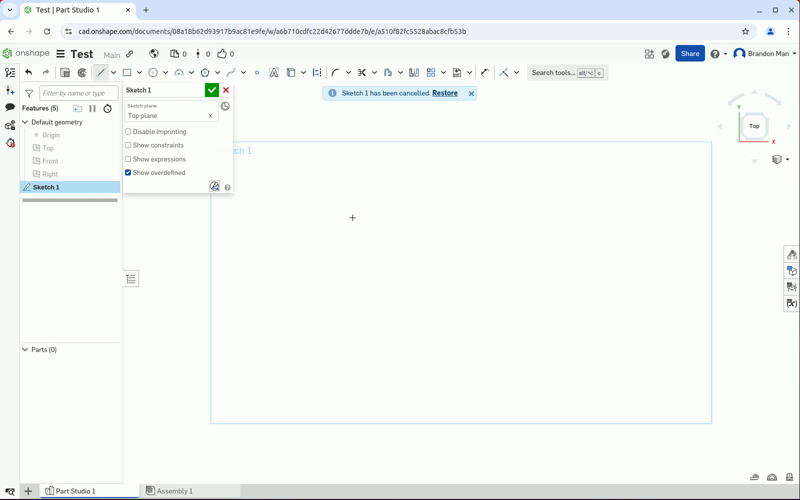
mouse_move(536, 217)
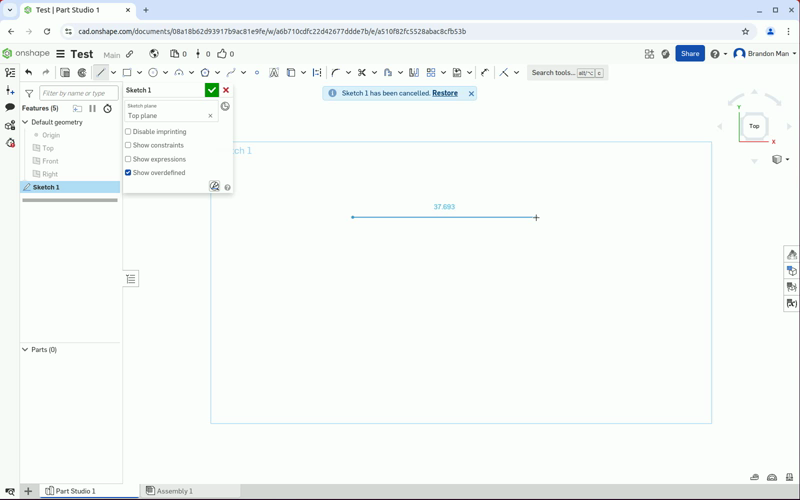
click(536, 217)
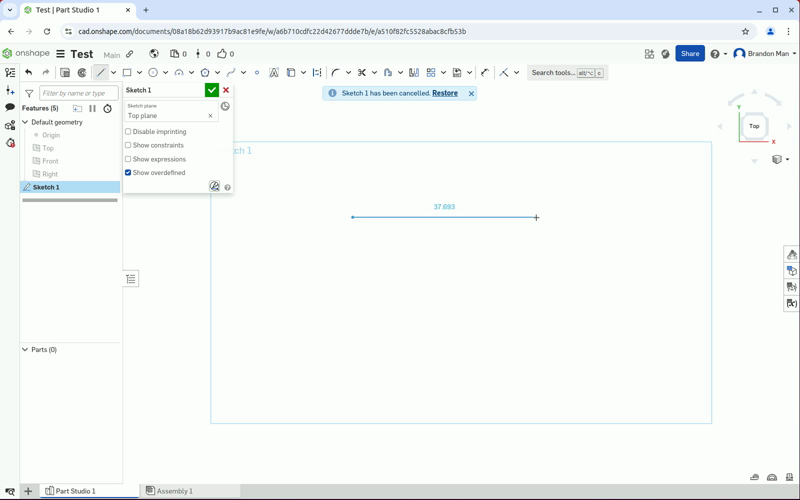
key_up(shift)
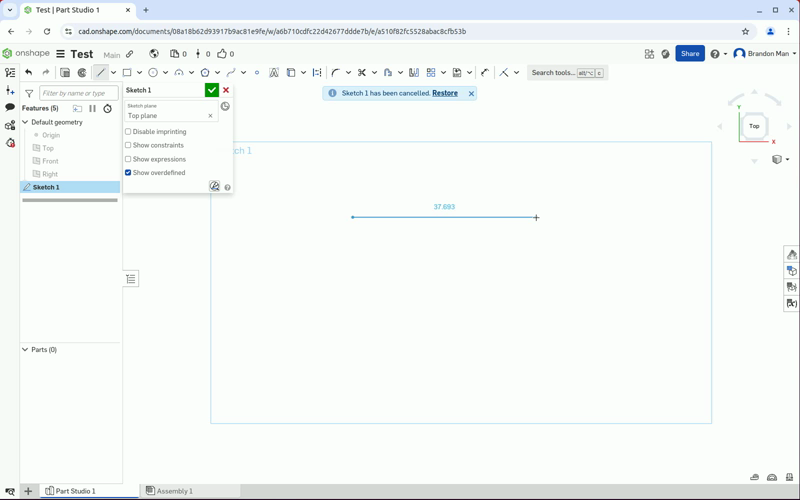
key_down(shift)
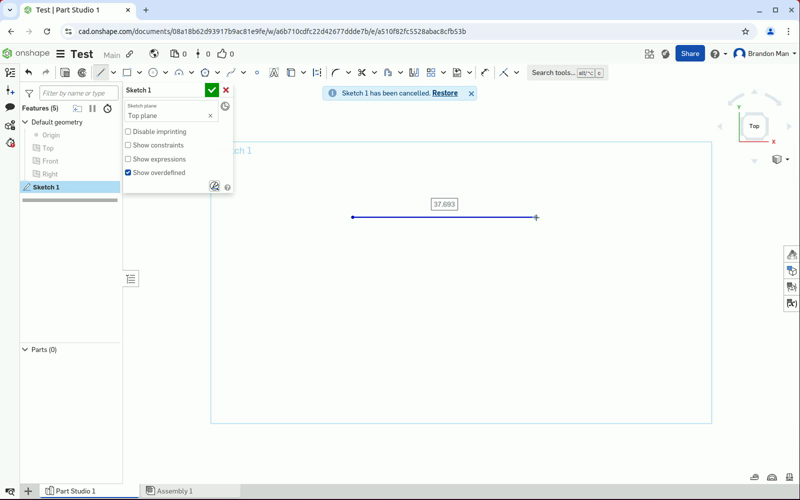
mouse_move(566, 217)
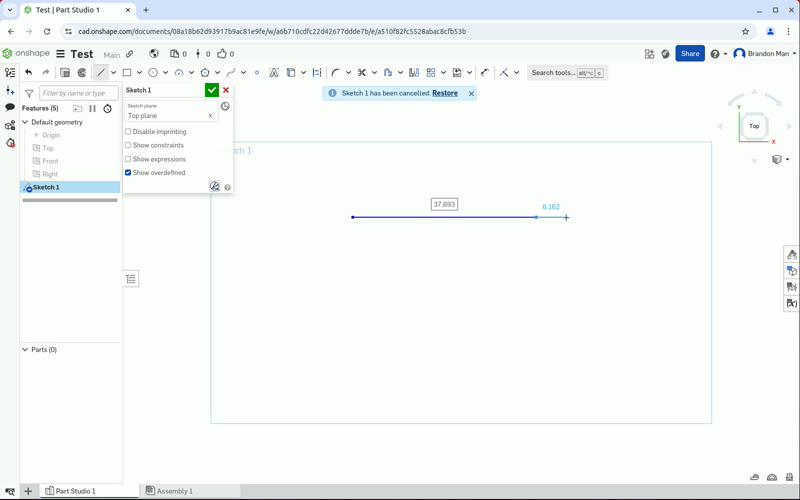
mouse_move(536, 170)
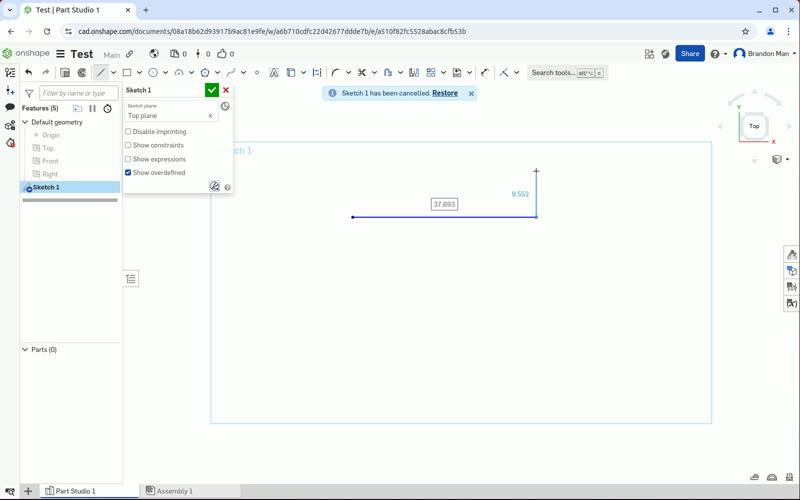
click(536, 170)
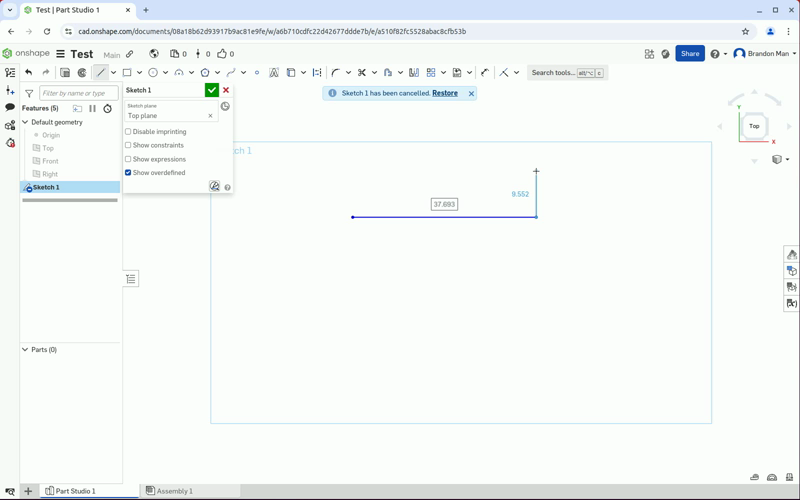
key_up(shift)
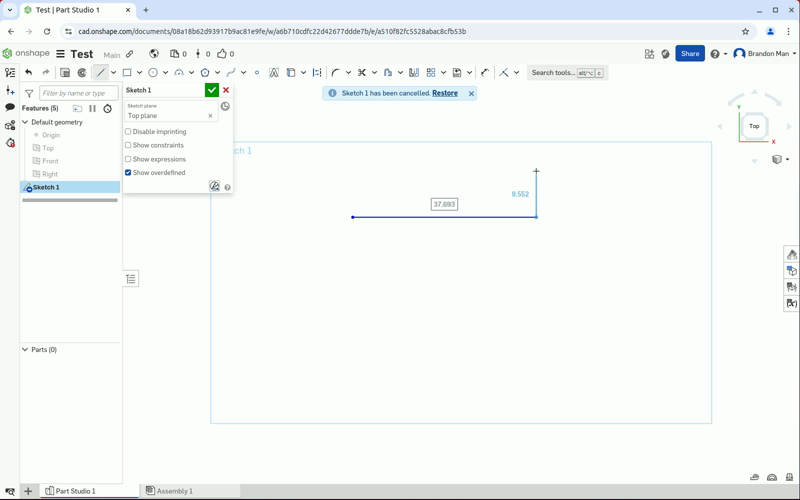
key_down(shift)
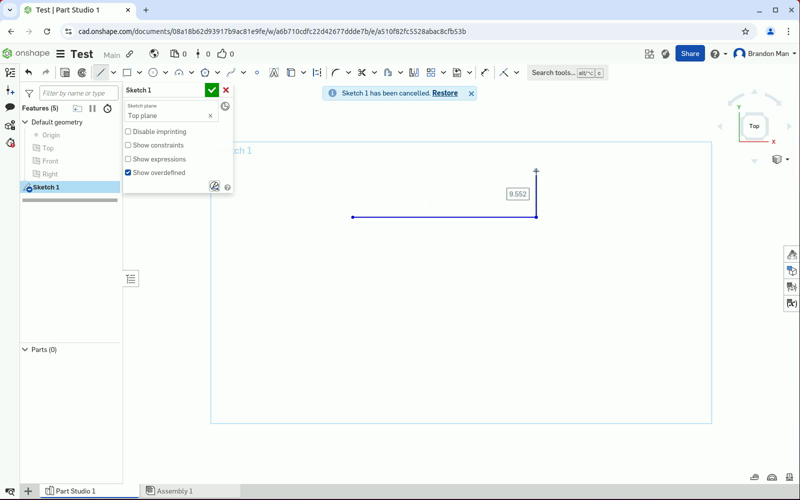
mouse_move(352, 170)
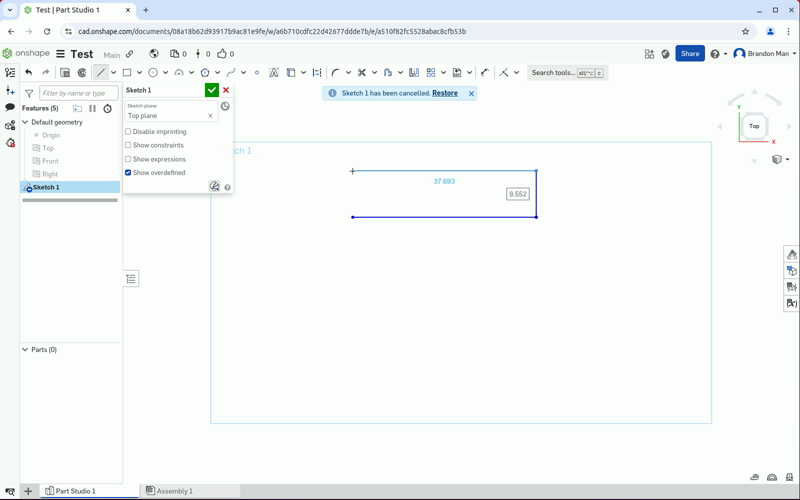
click(352, 170)
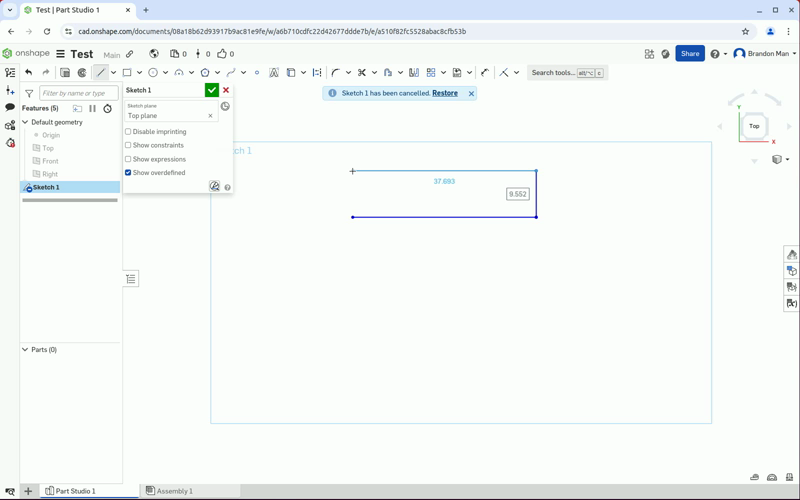
key_up(shift)
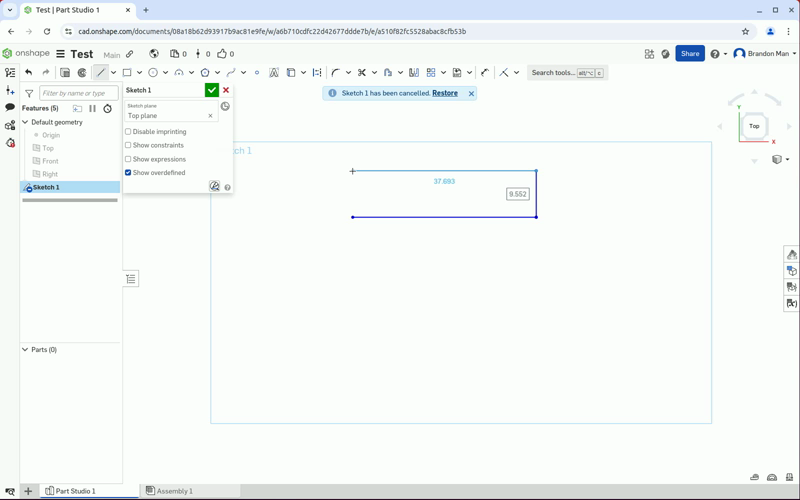
mouse_move(382, 170)
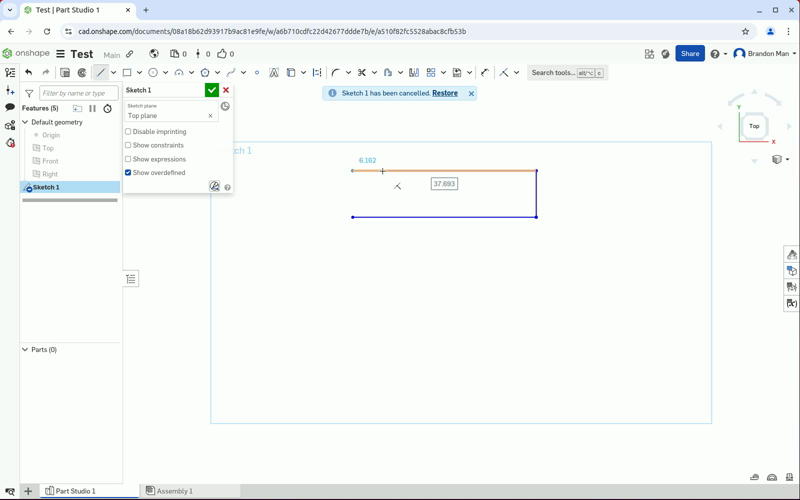
key_down(shift)
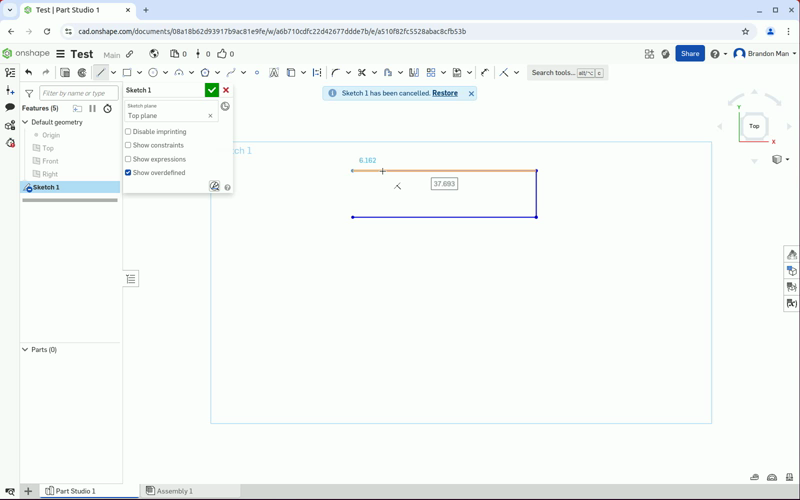
mouse_move(352, 217)
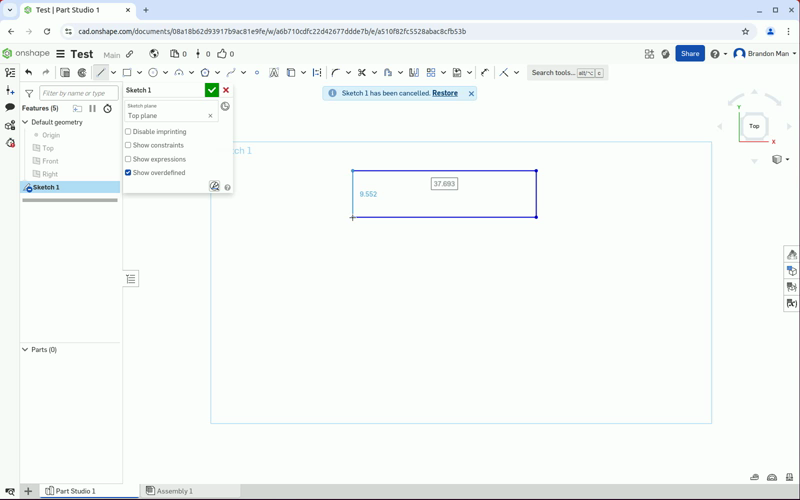
key_up(shift)
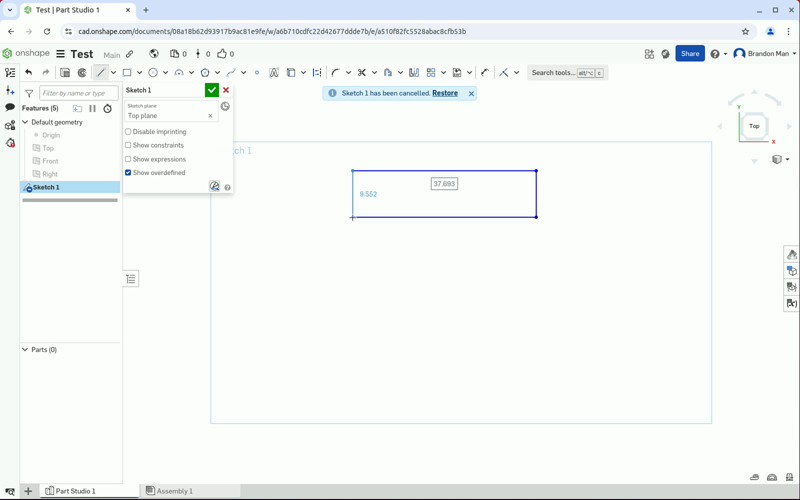
click(352, 217)
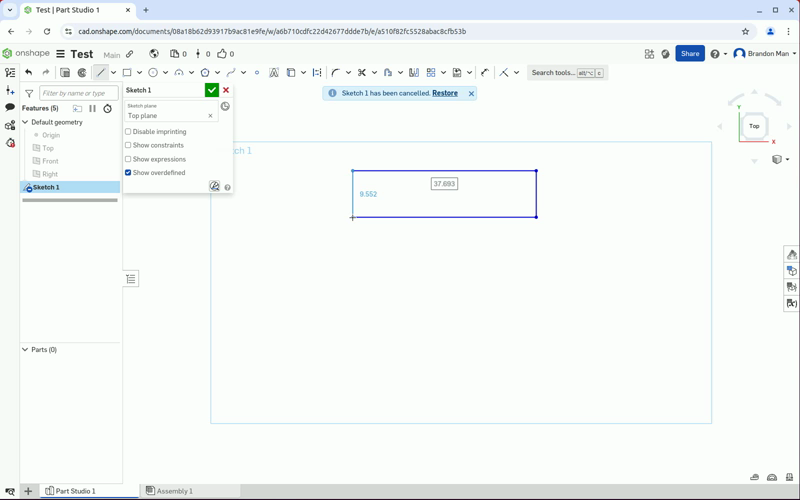
key(esc)
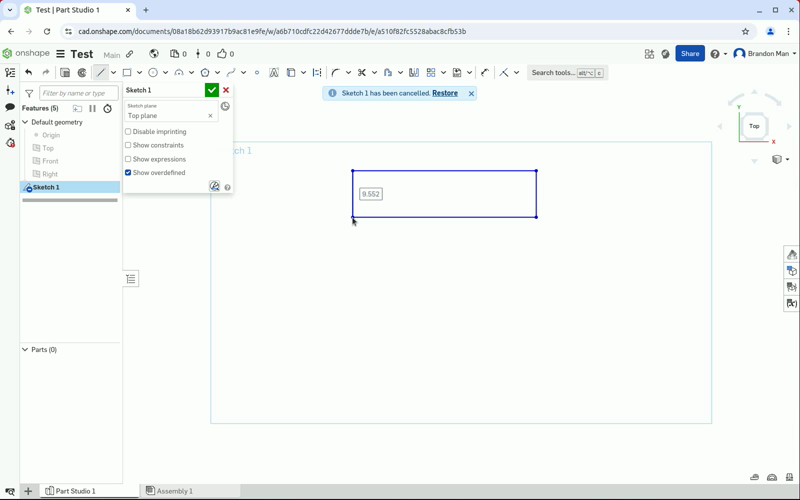
key(c)
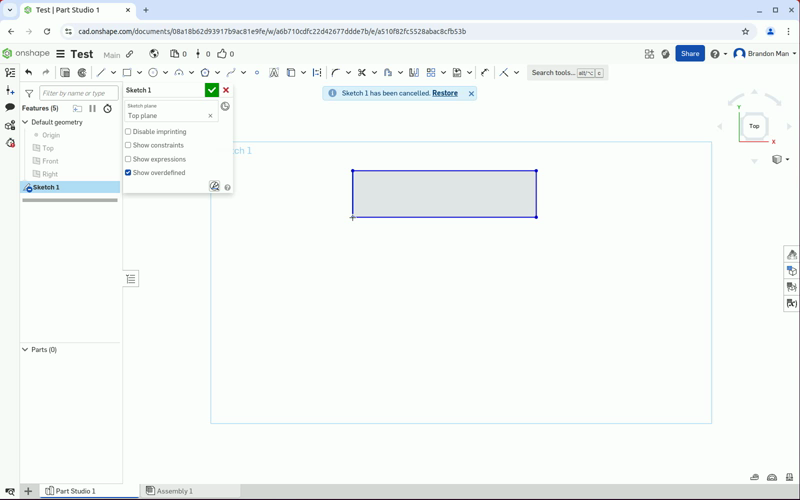
key_down(shift)
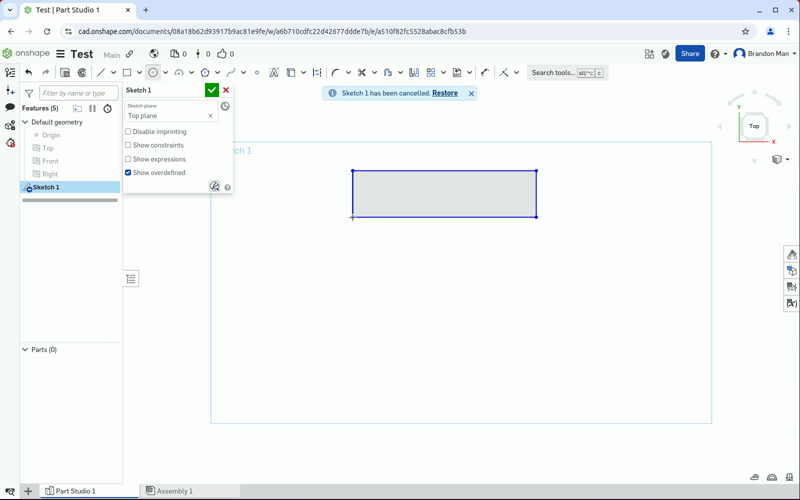
mouse_move(380, 194)
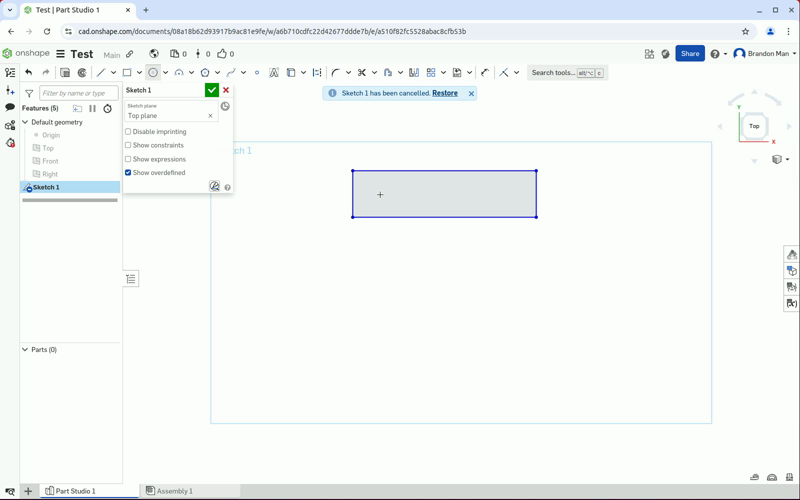
click(380, 194)
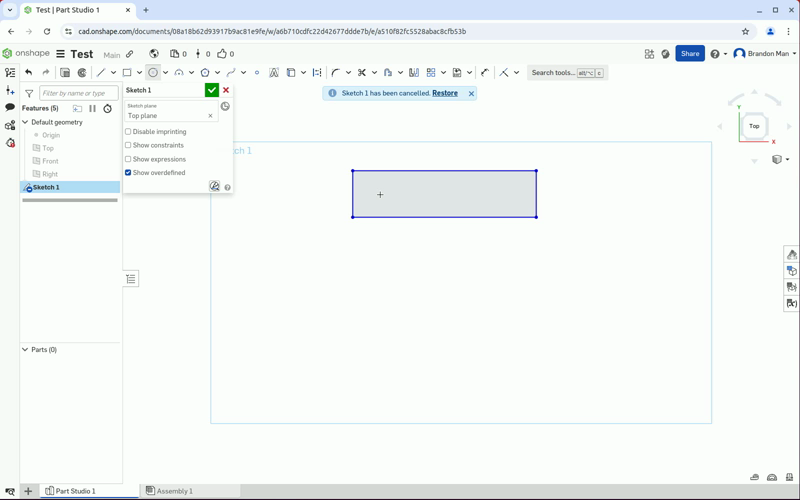
key_up(shift)
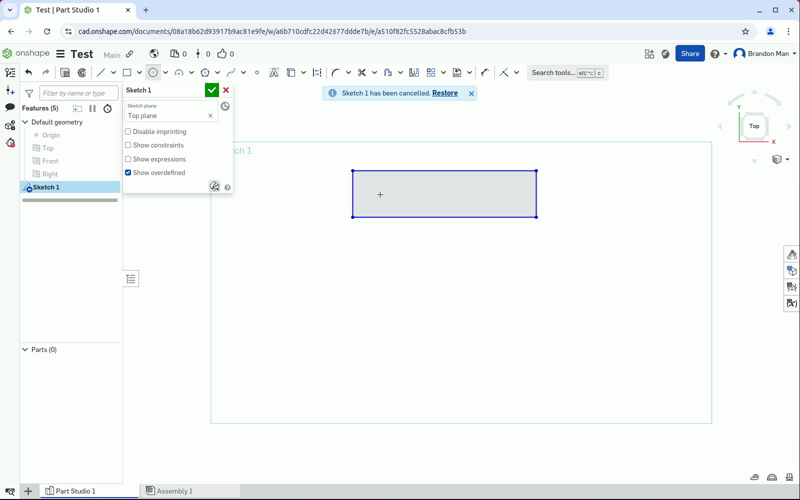
mouse_move(397, 194)
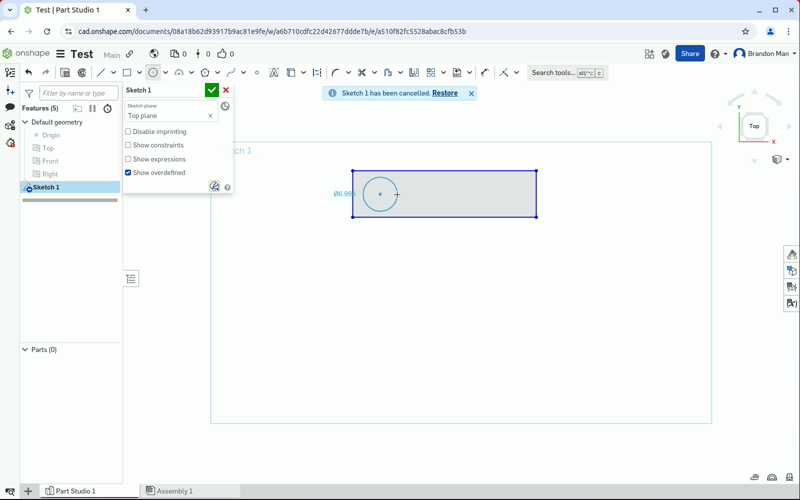
click(397, 194)
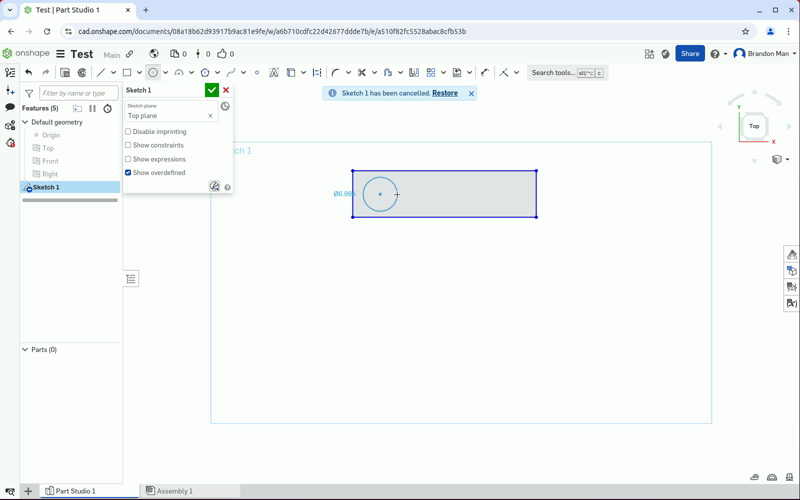
key(esc)
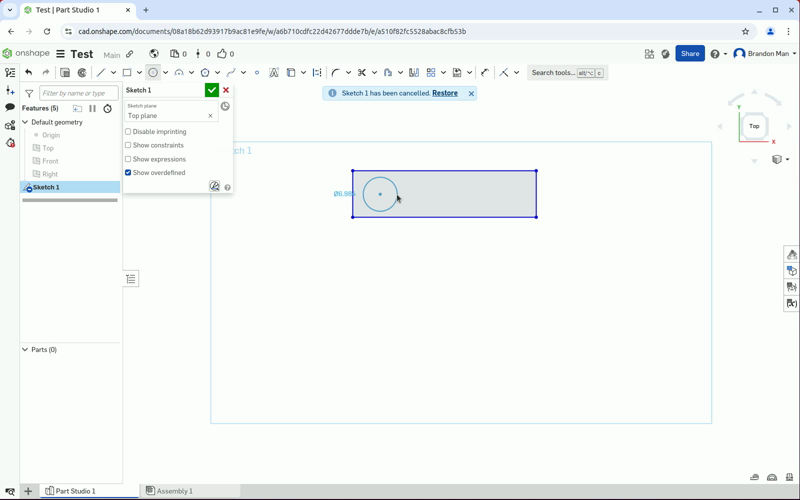
key(c)
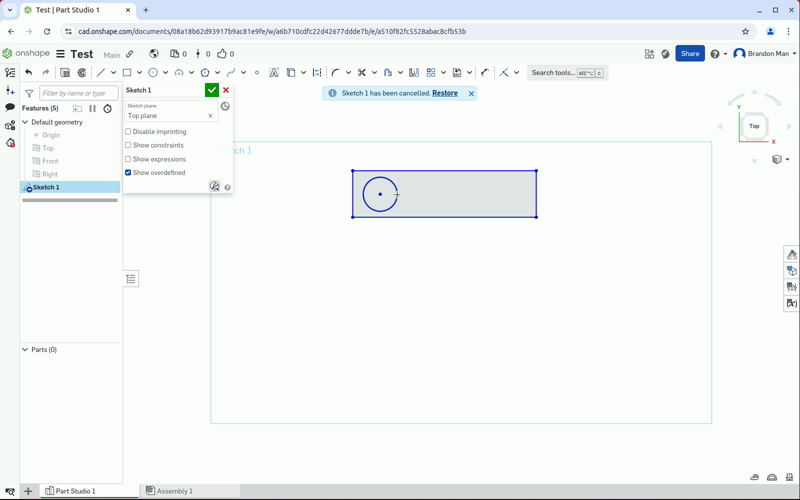
key_down(shift)
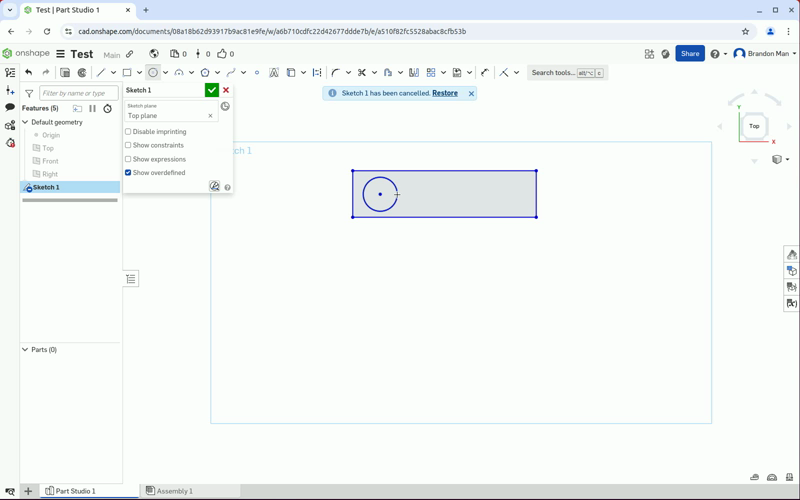
mouse_move(418, 194)
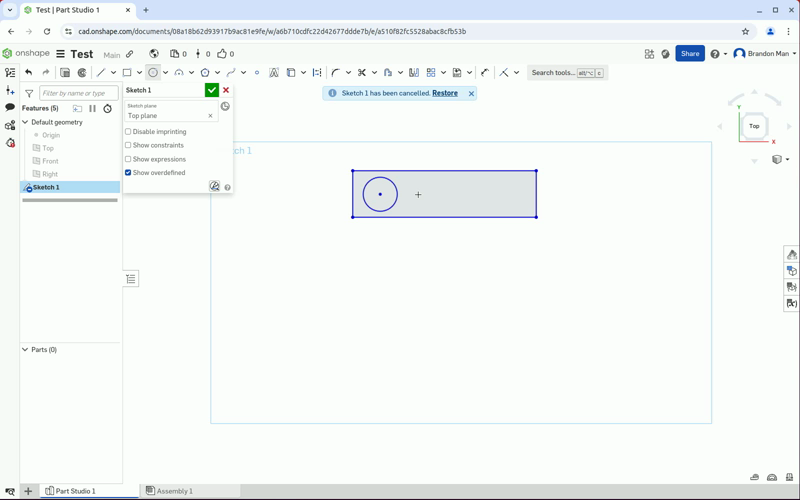
click(418, 194)
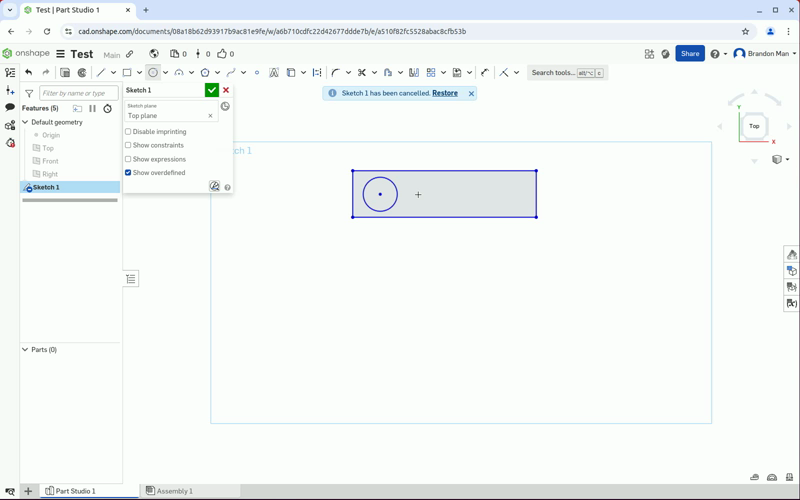
key_up(shift)
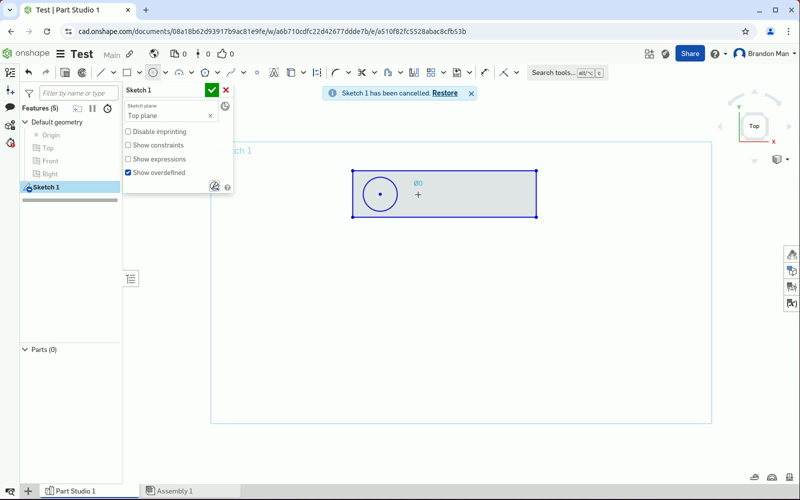
mouse_move(435, 194)
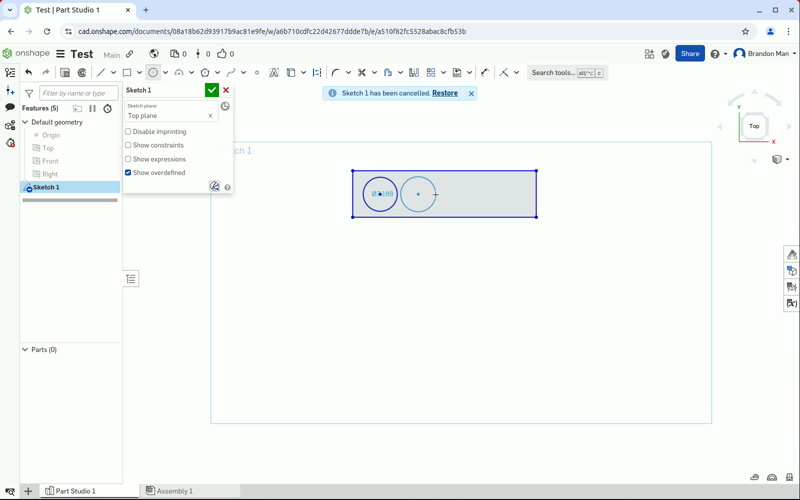
click(435, 194)
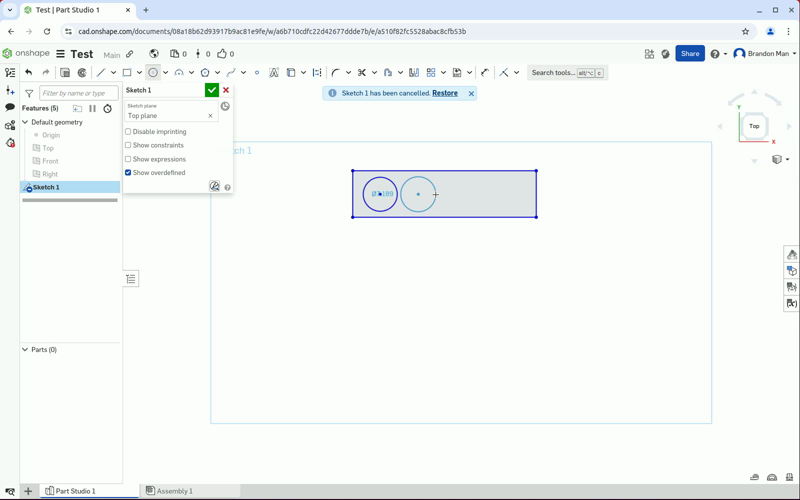
key(esc)
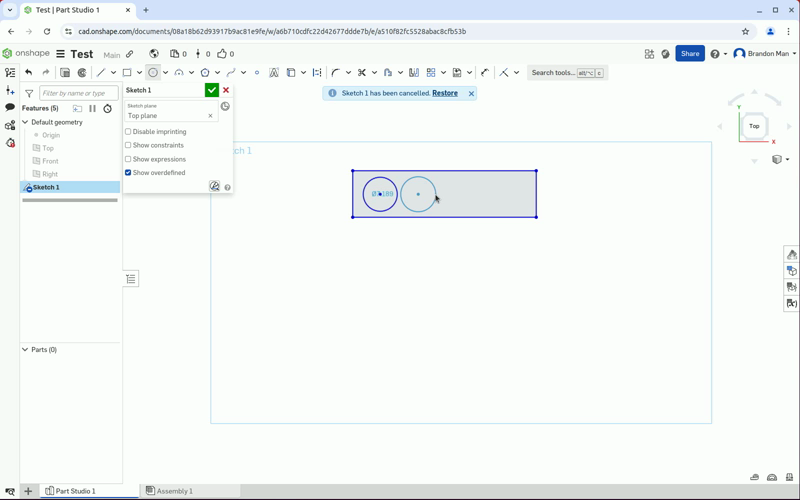
key(c)
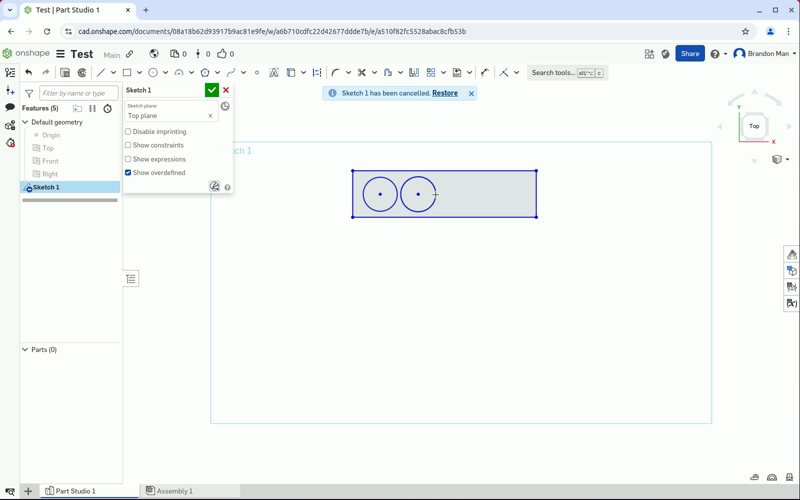
key_down(shift)
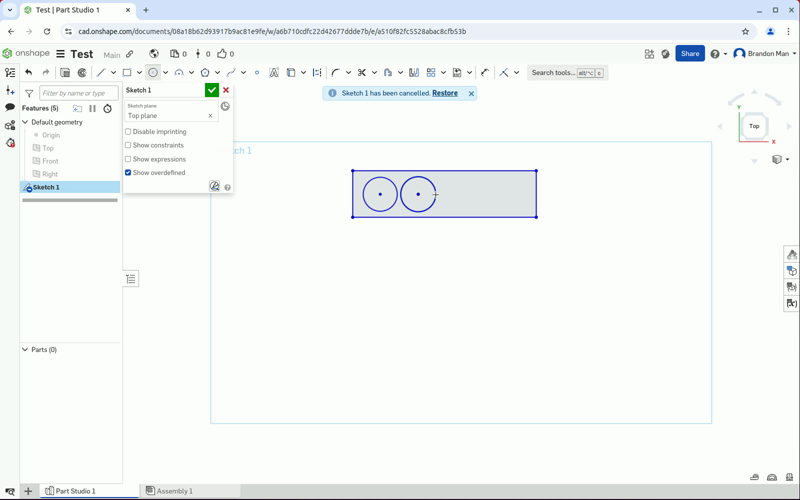
mouse_move(470, 194)
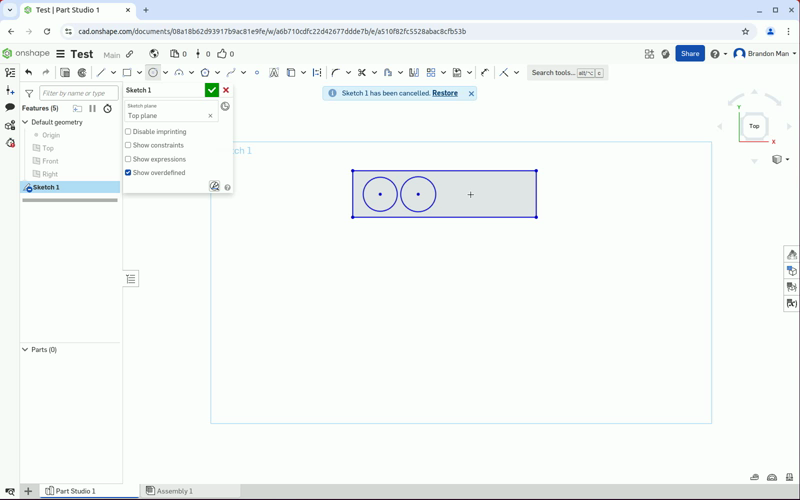
click(470, 194)
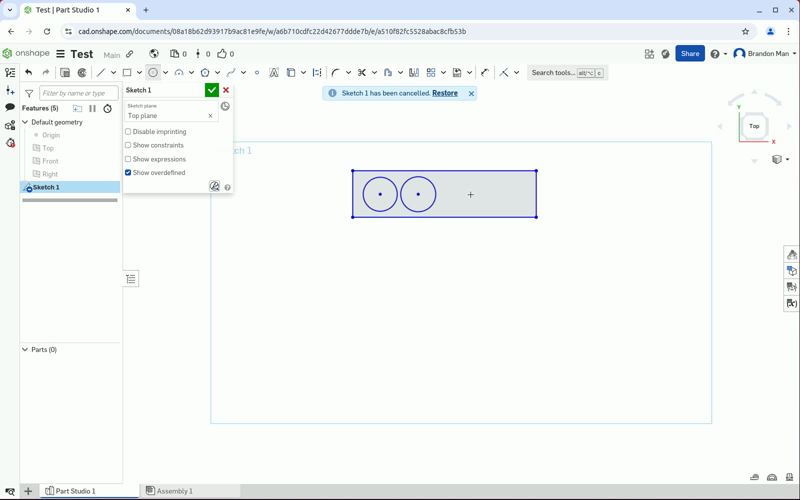
key_up(shift)
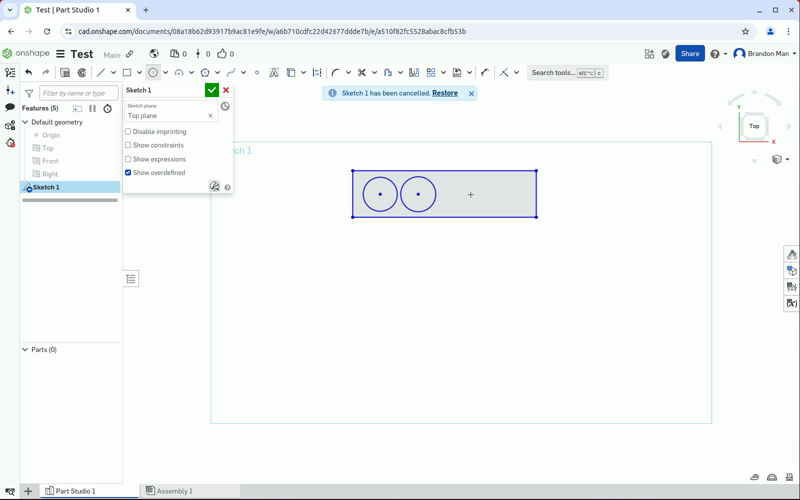
mouse_move(488, 194)
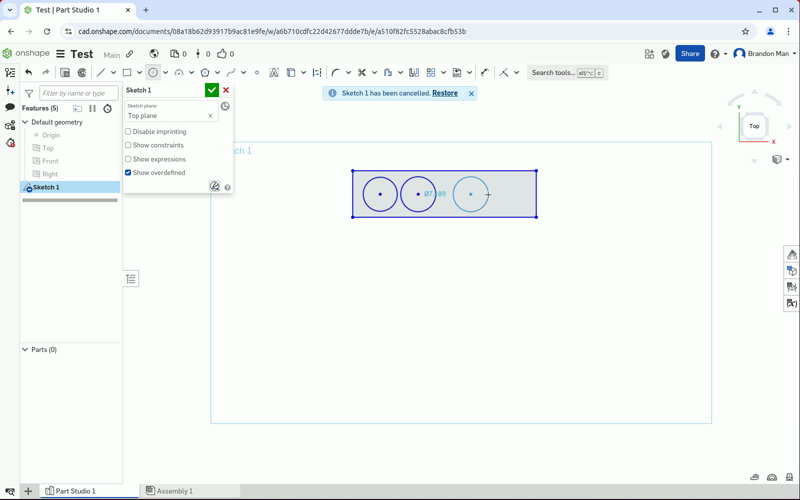
click(488, 194)
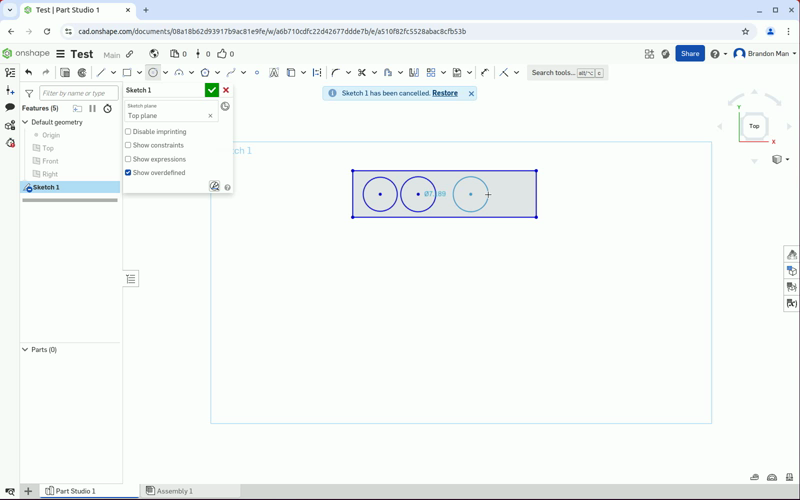
key(esc)
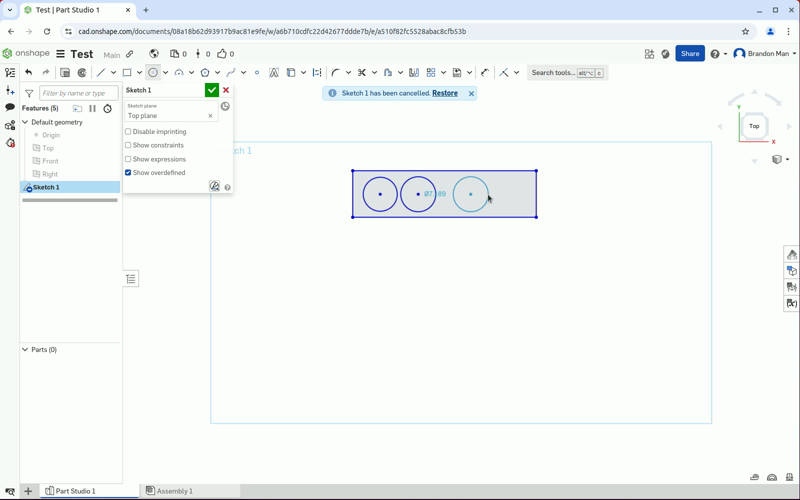
key(c)
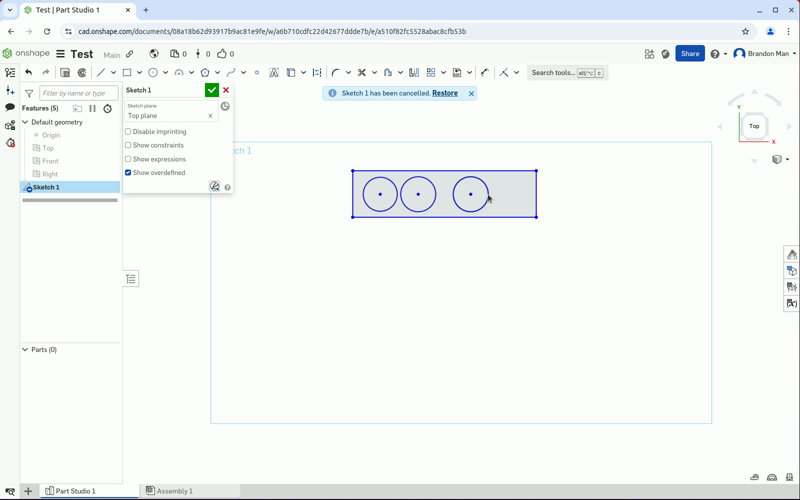
key_down(shift)
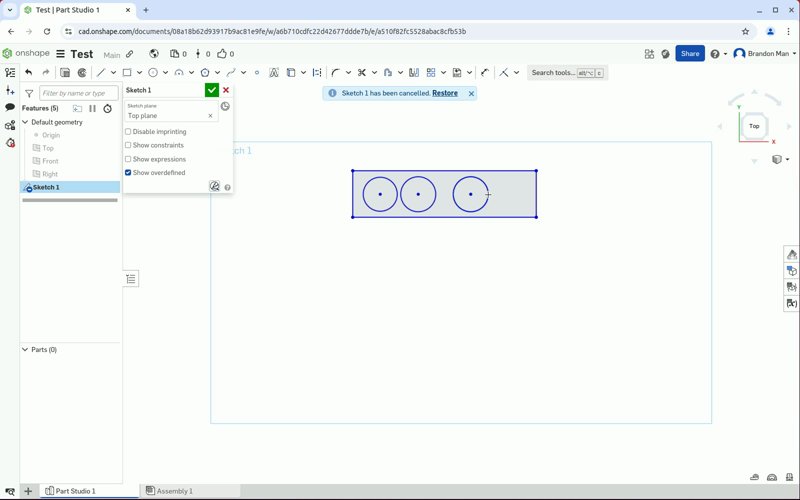
mouse_move(509, 194)
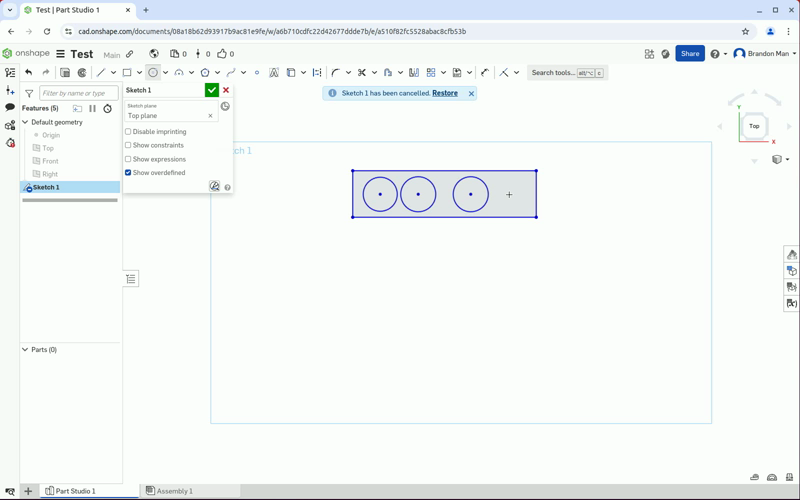
click(509, 194)
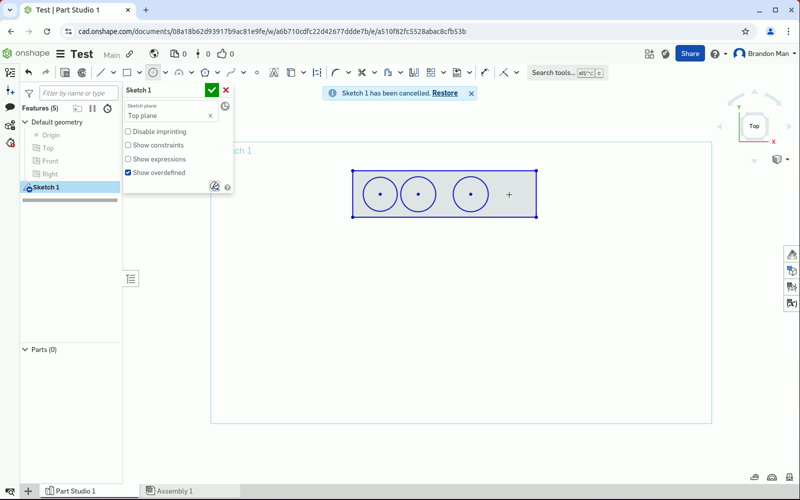
key_up(shift)
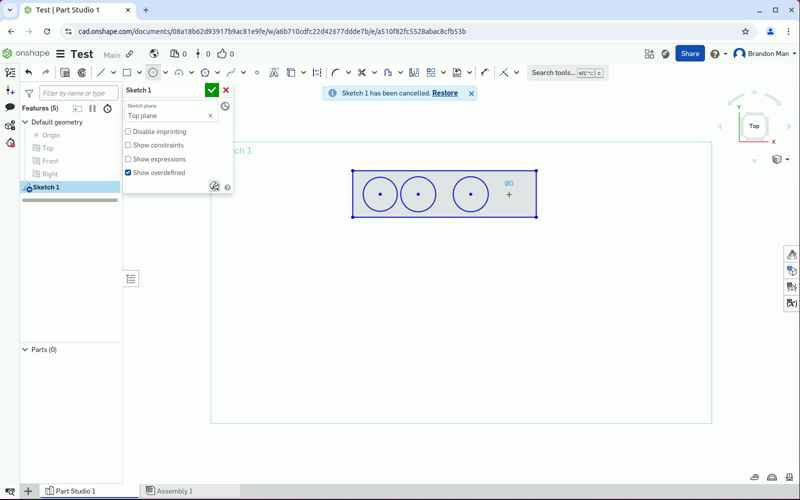
mouse_move(526, 194)
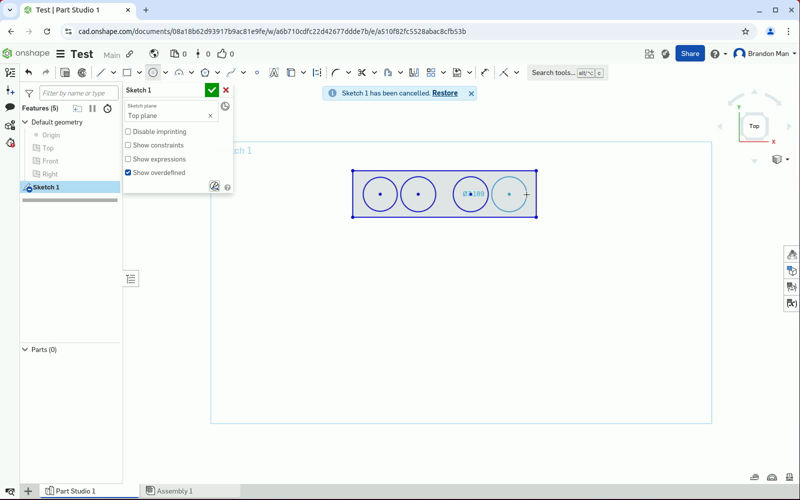
click(526, 194)
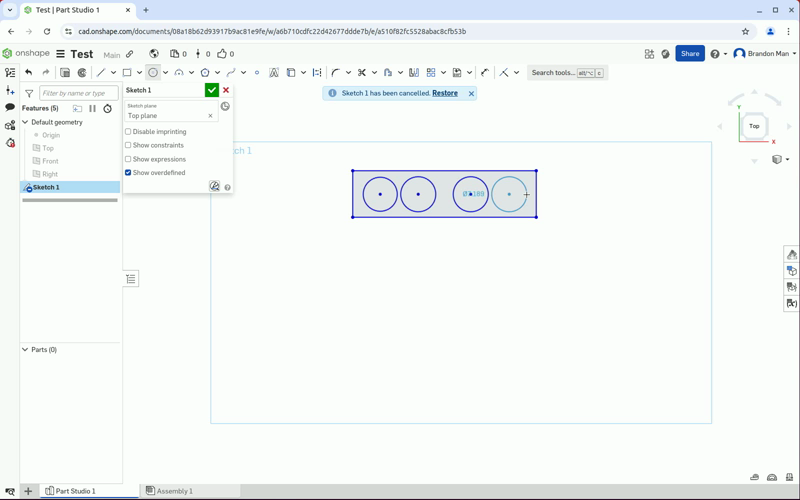
key(esc)
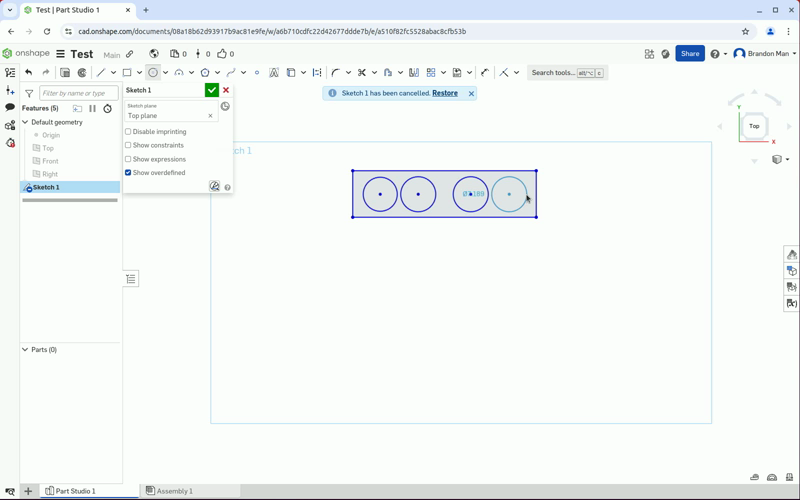
mouse_move(355, 183)
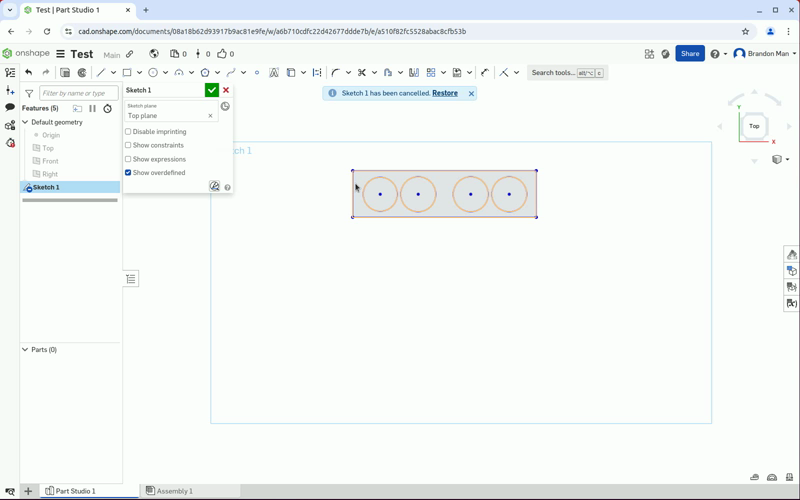
click(355, 183)
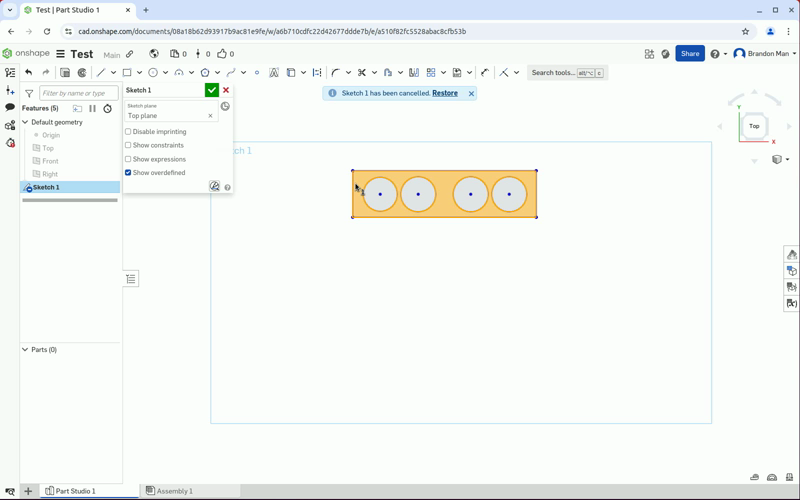
mouse_move(73, 352)
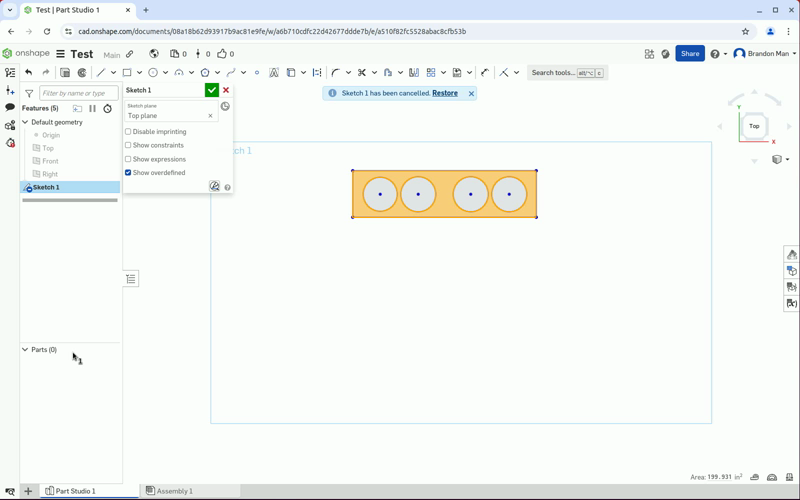
key(shift+y)
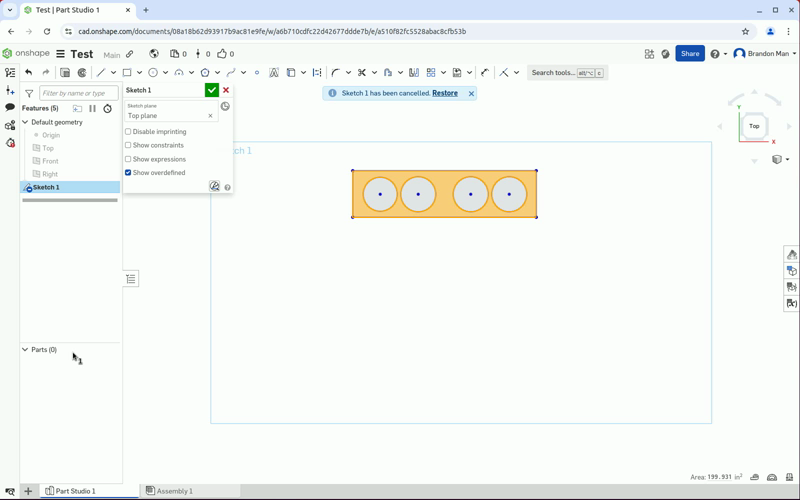
key(shift+e)
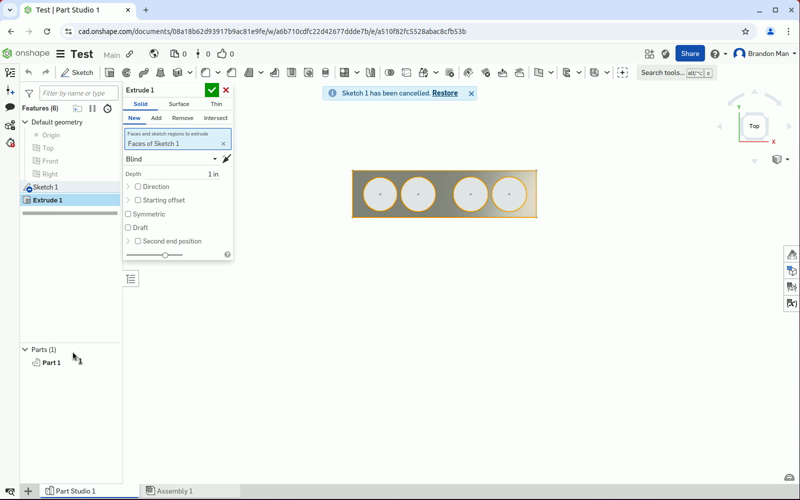
mouse_move(143, 106)
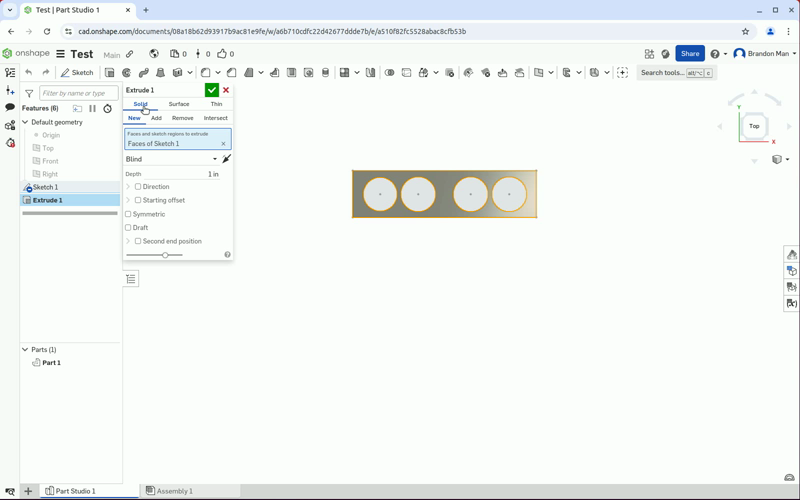
click(143, 106)
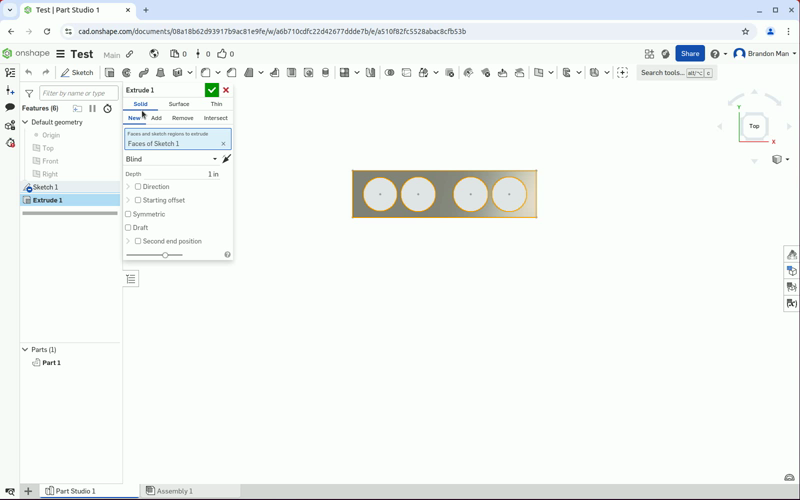
mouse_move(137, 120)
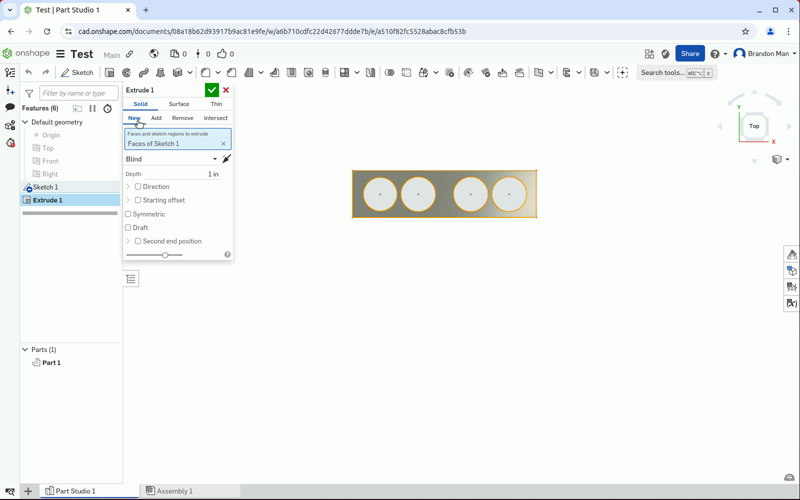
click(137, 120)
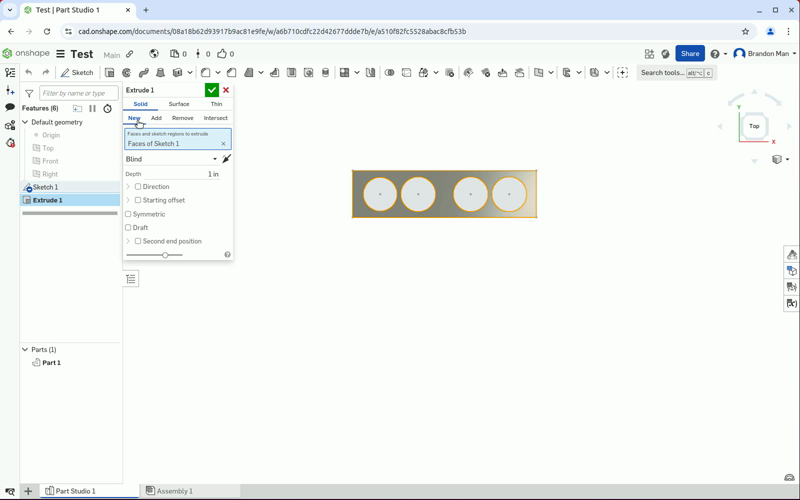
key(tab, 4)
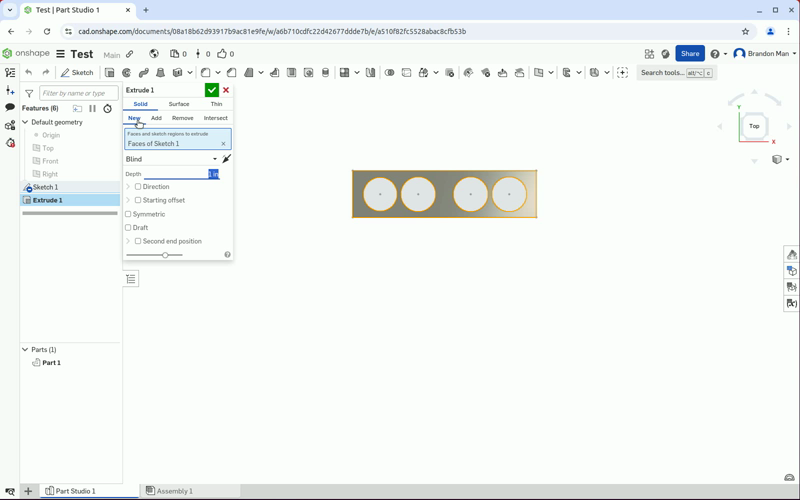
text(6.981)
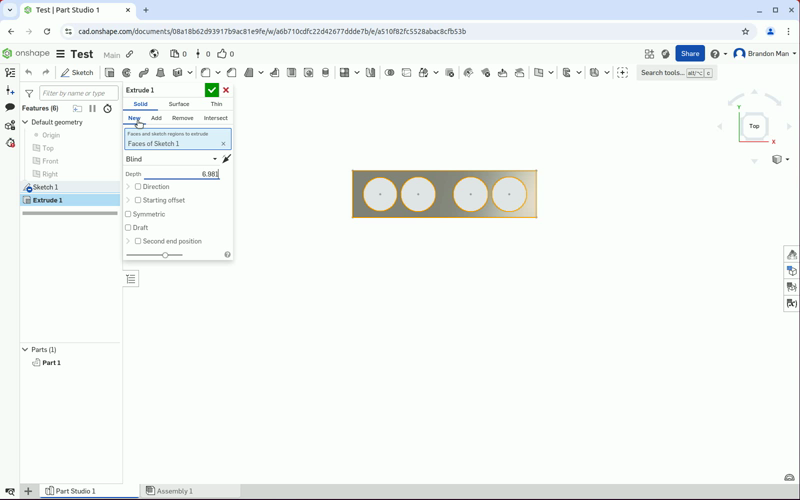
key(enter)
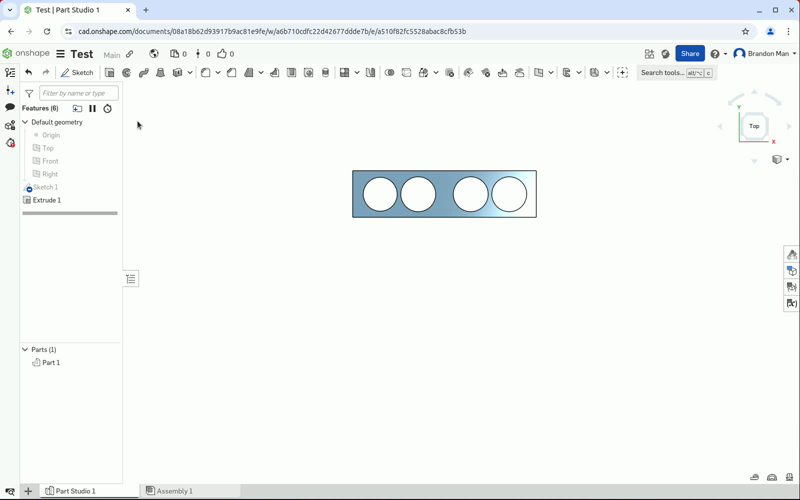
key(shift+h)
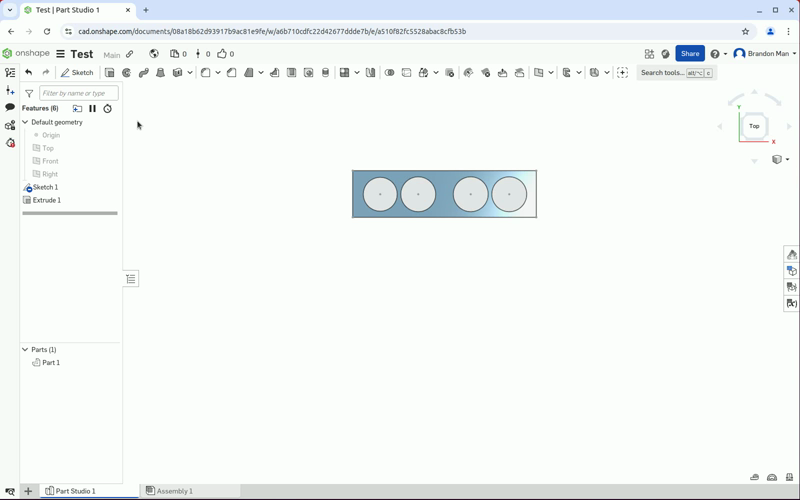
key(shift+h)
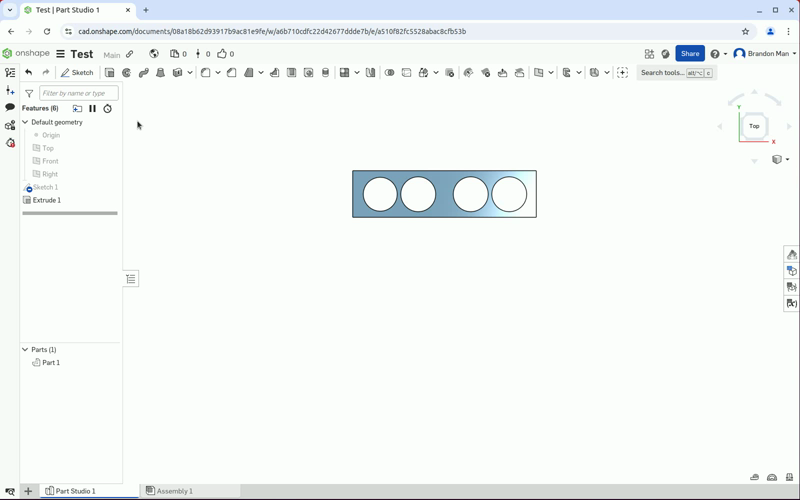
mouse_move(73, 189)
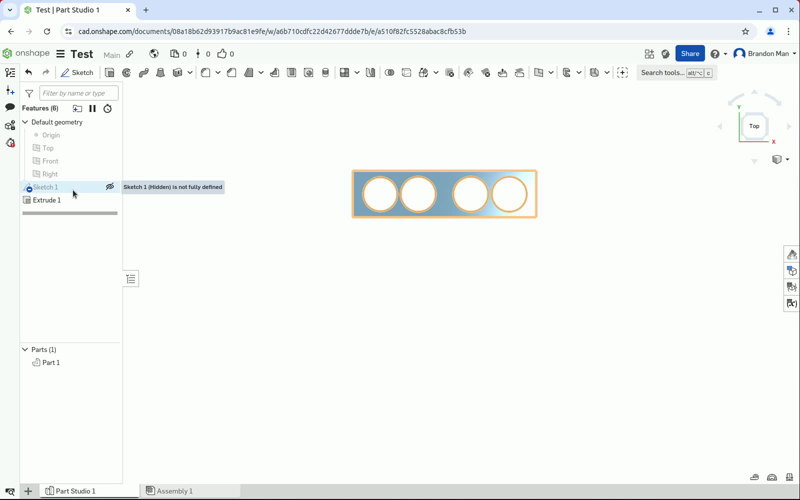
click(73, 189)
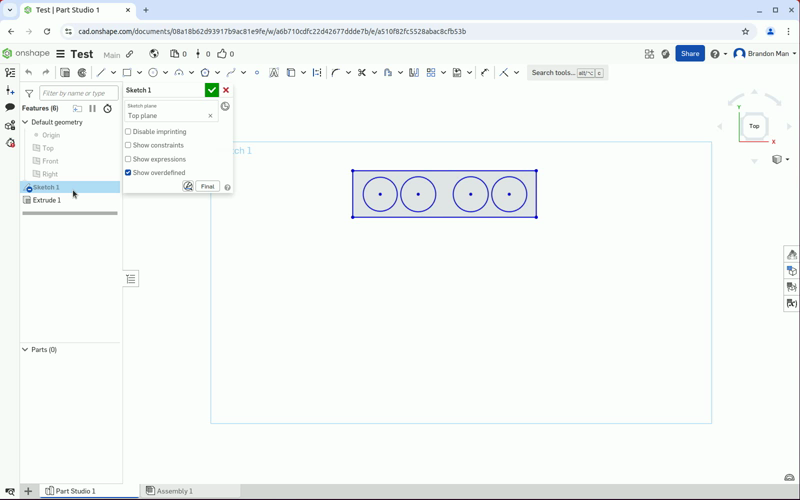
mouse_move(229, 92)
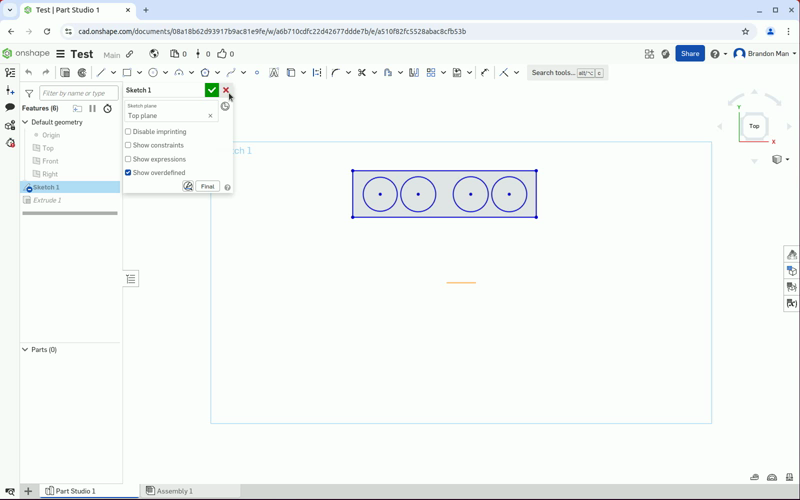
click(229, 92)
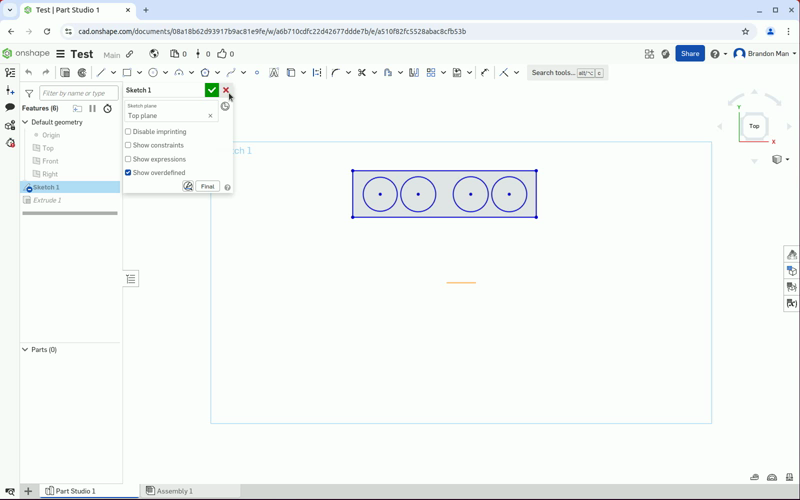
key(shift+s)
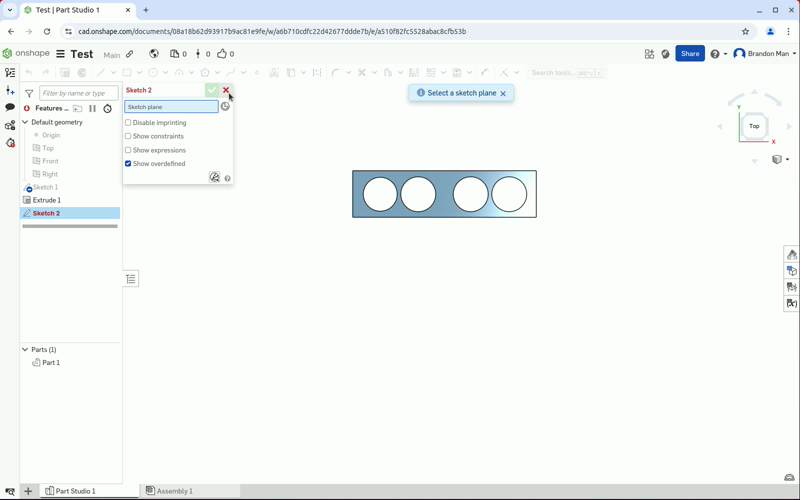
mouse_move(73, 150)
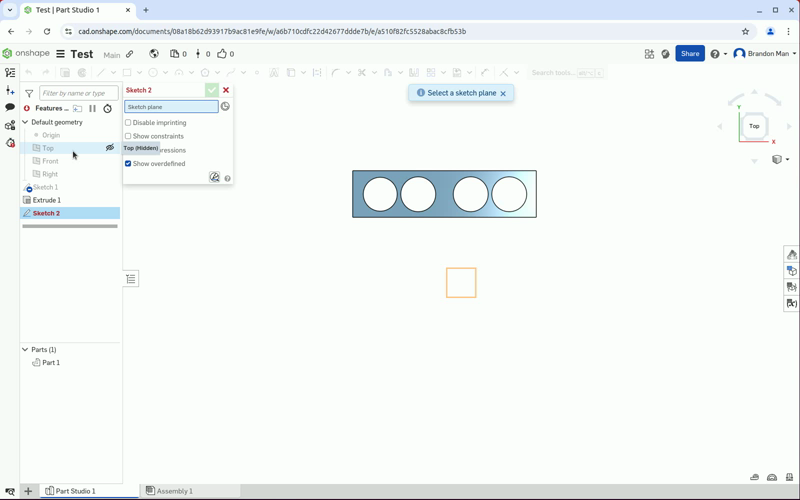
click(73, 150)
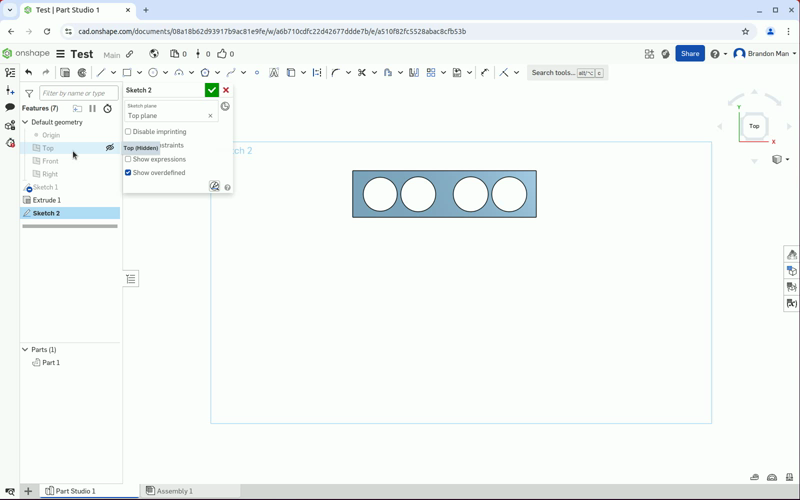
mouse_move(73, 352)
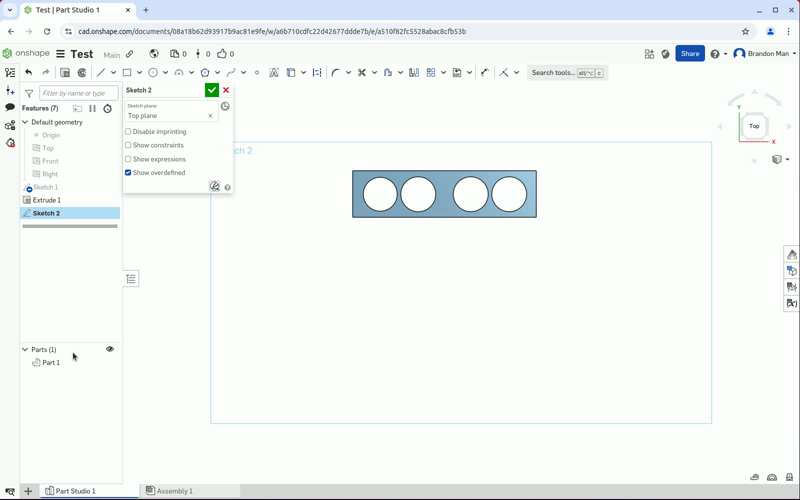
key(y)
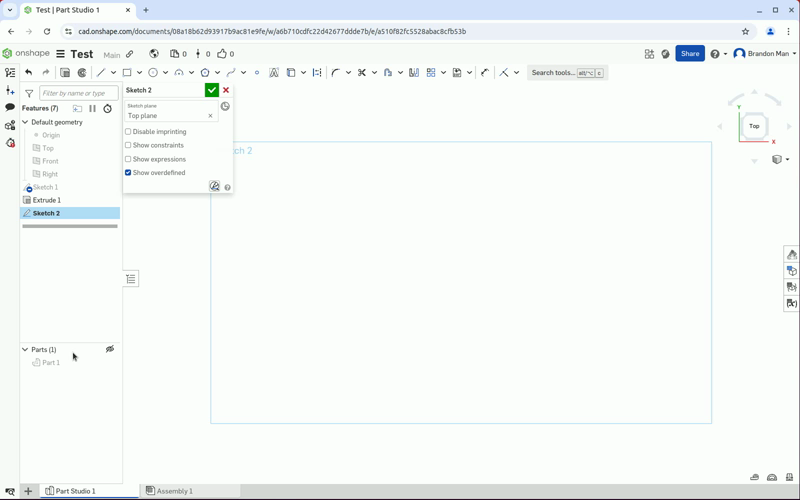
key(l)
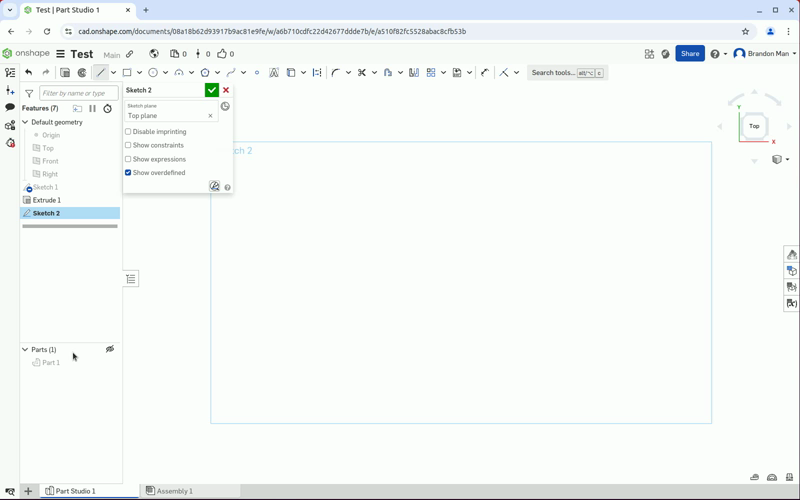
key_down(shift)
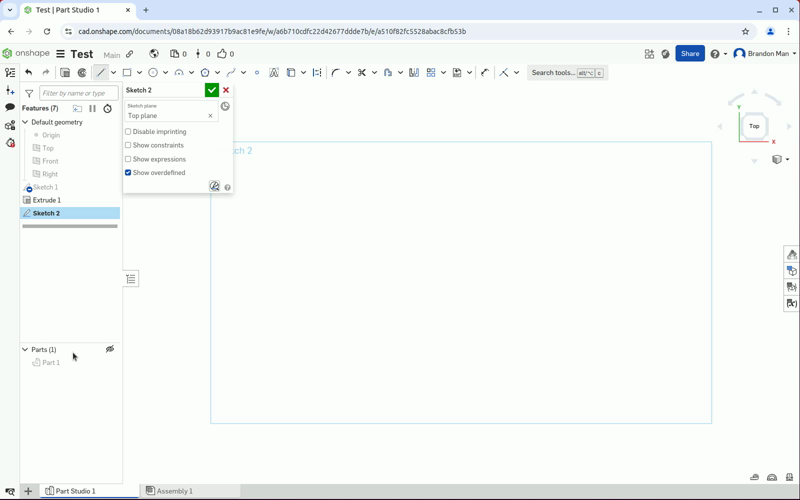
mouse_move(352, 217)
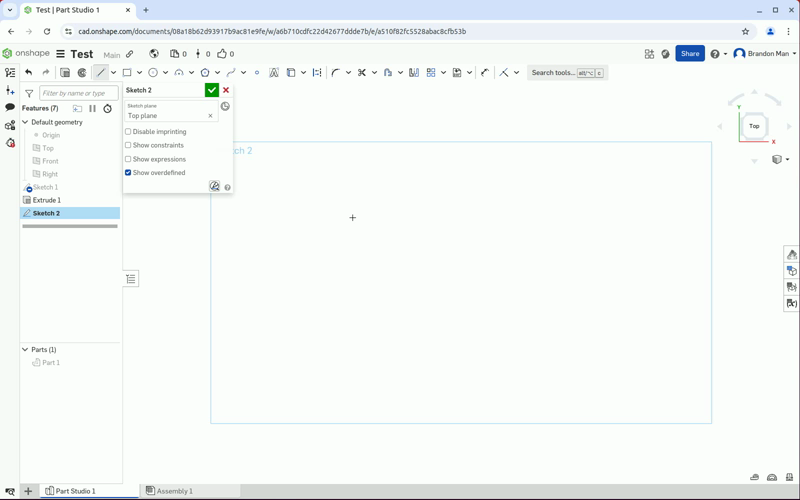
click(352, 217)
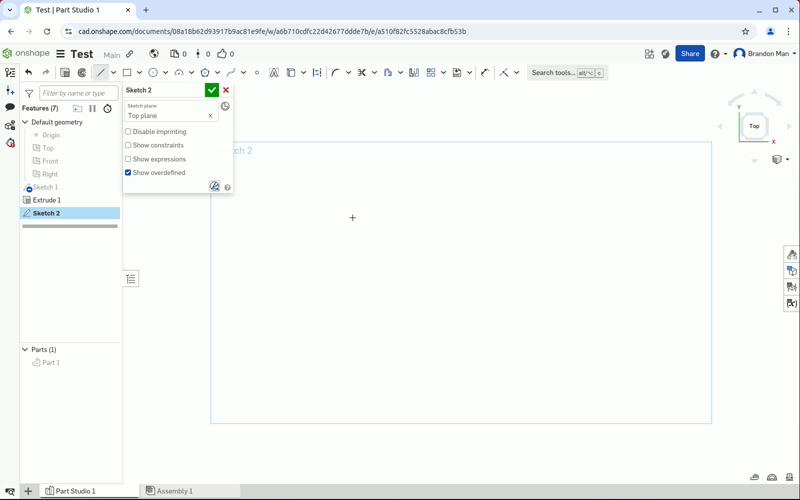
key_up(shift)
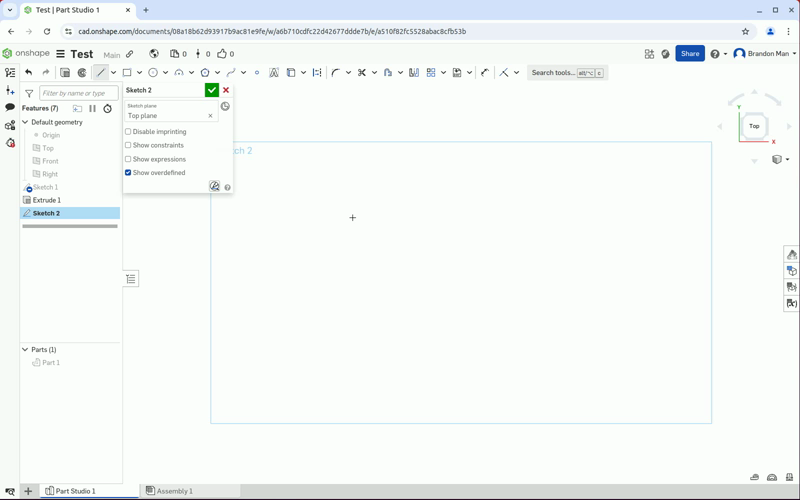
key_down(shift)
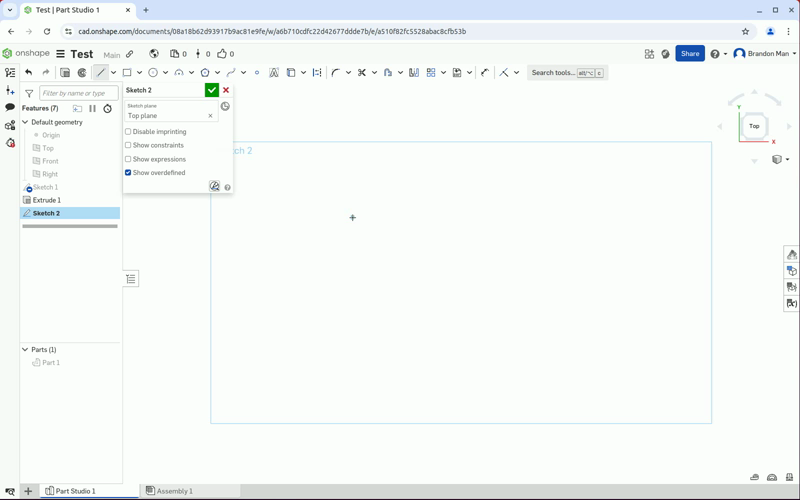
mouse_move(536, 217)
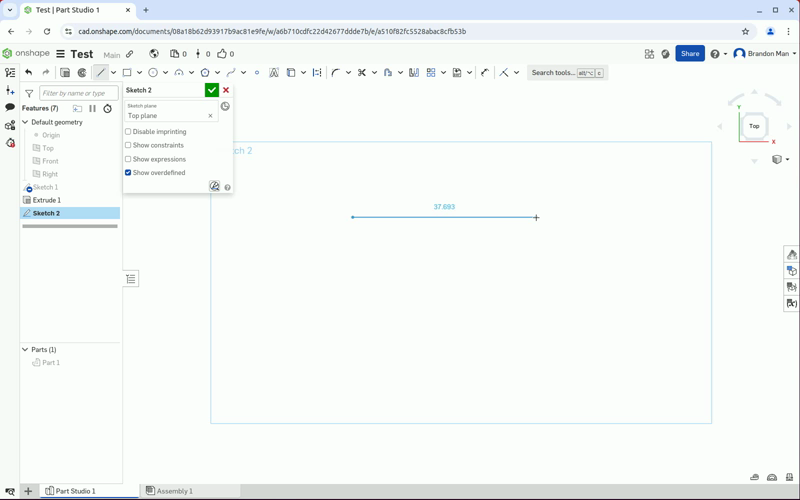
click(536, 217)
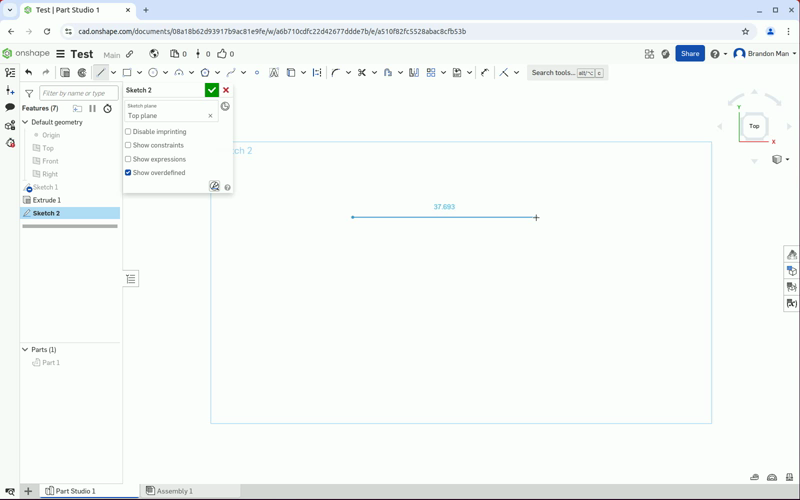
key_up(shift)
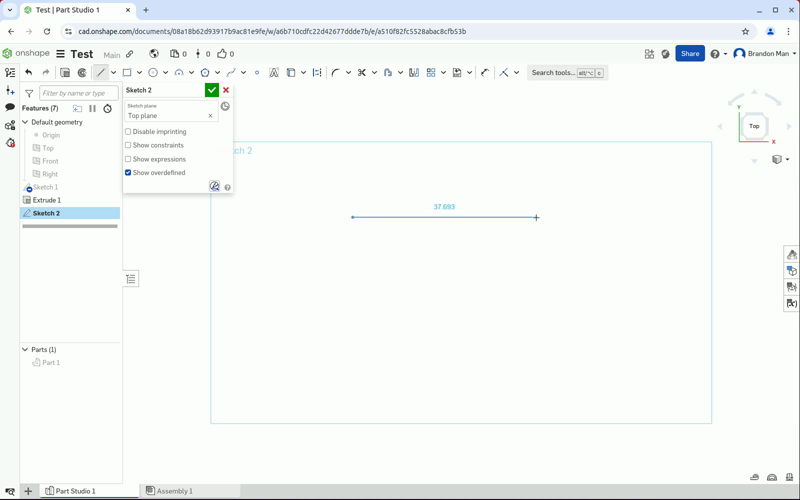
key_down(shift)
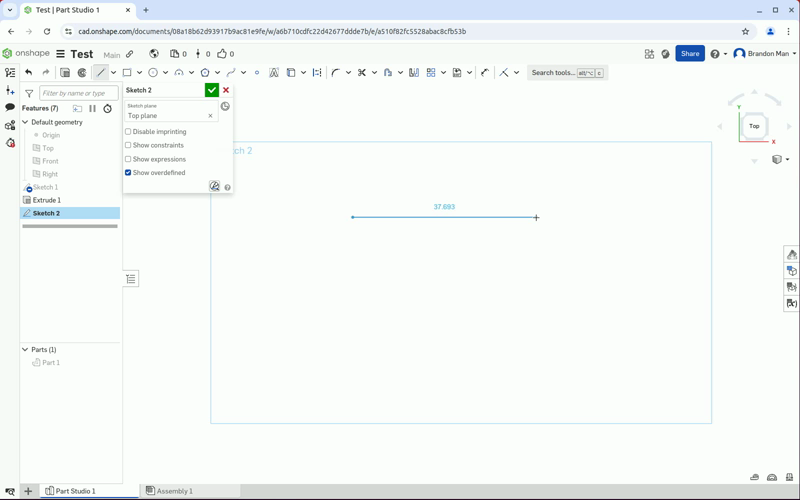
mouse_move(566, 217)
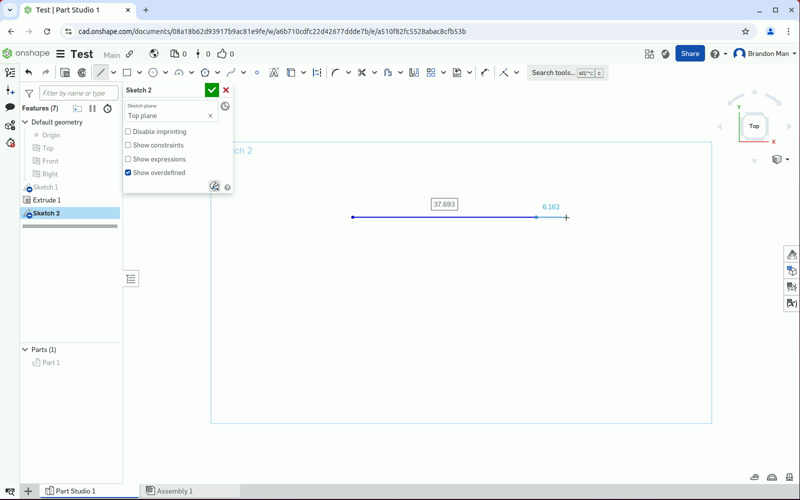
mouse_move(536, 170)
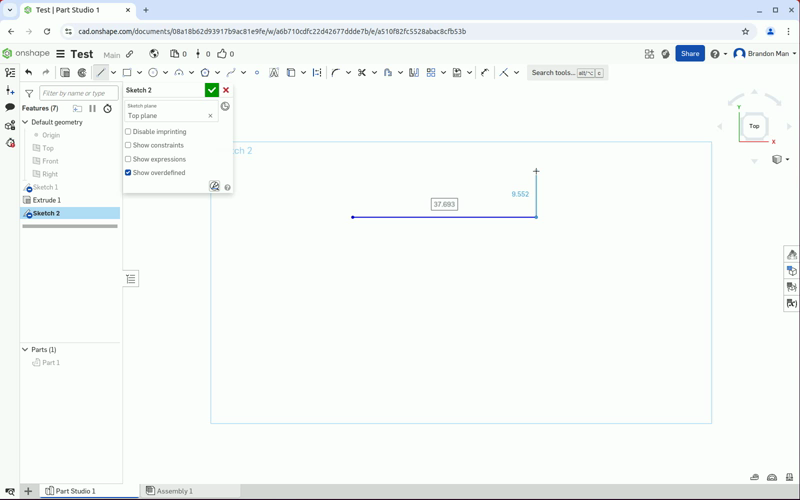
click(536, 170)
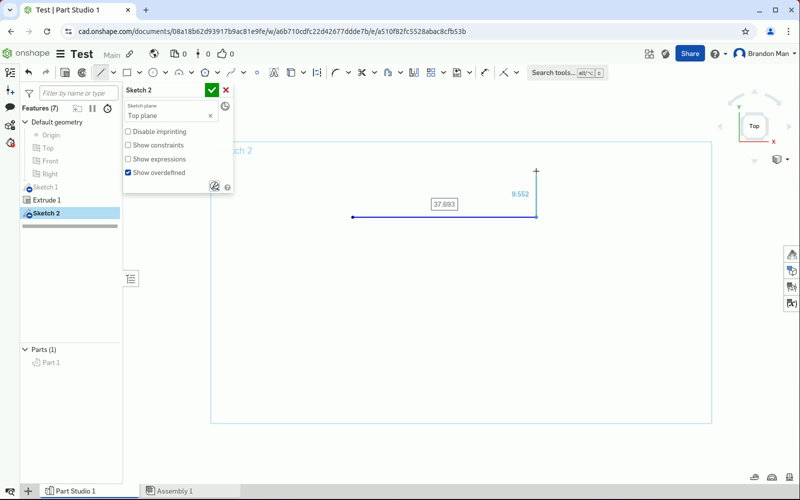
key_up(shift)
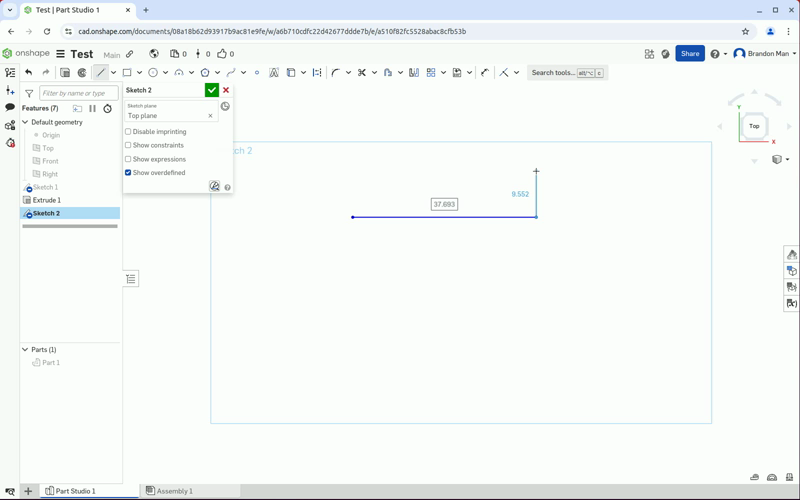
key_down(shift)
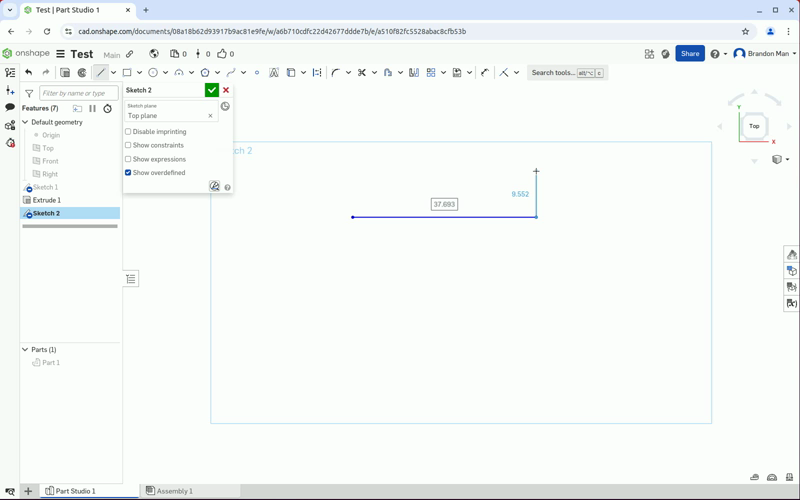
mouse_move(352, 170)
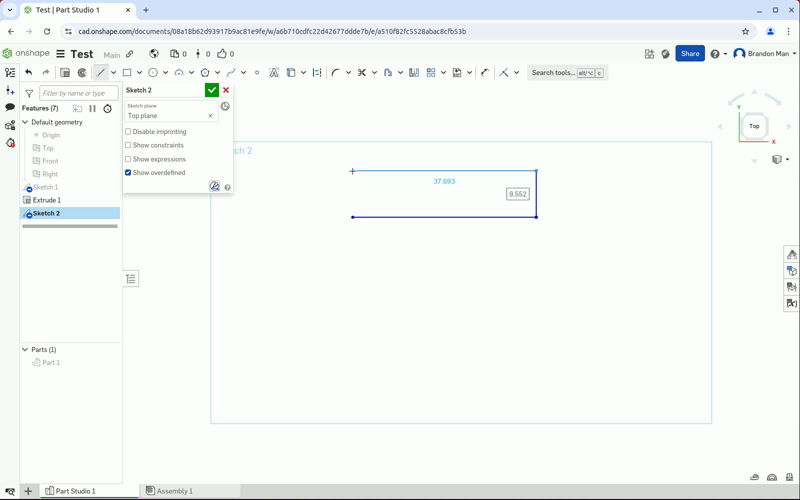
click(352, 170)
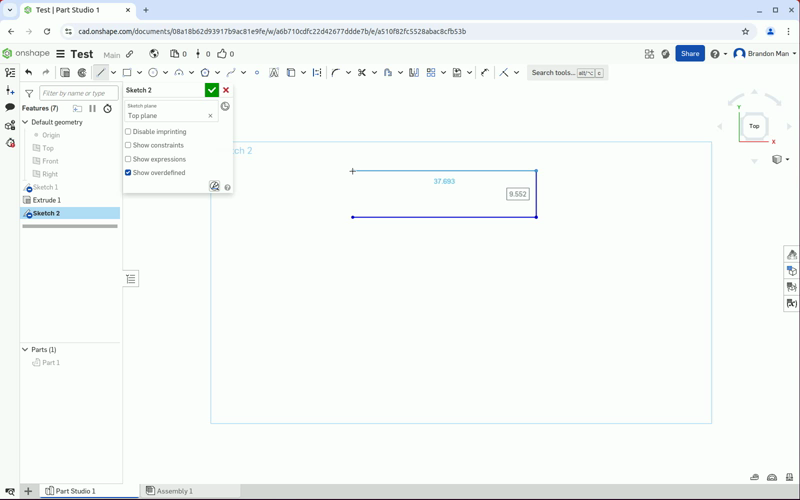
key_up(shift)
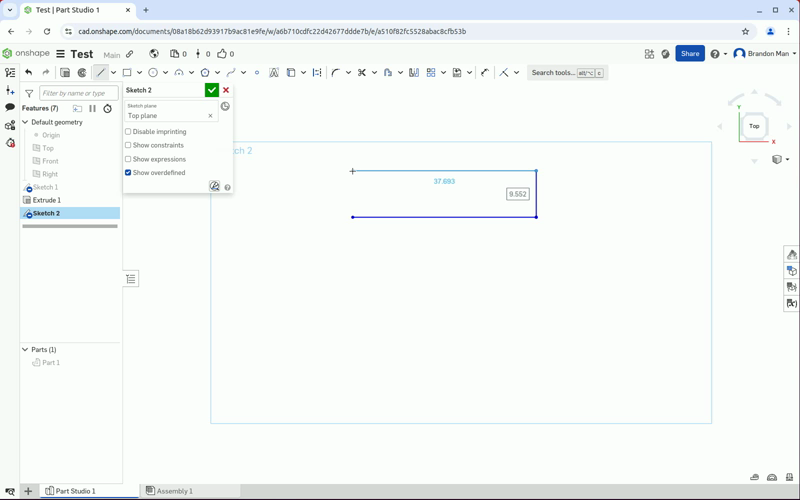
mouse_move(382, 170)
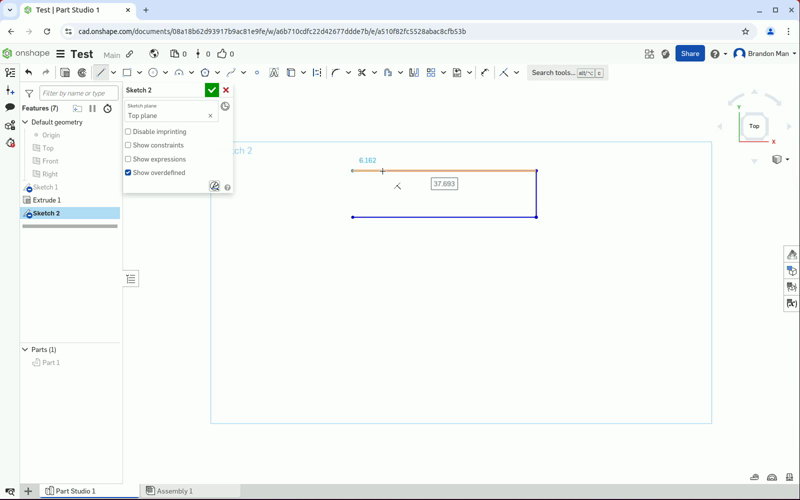
key_down(shift)
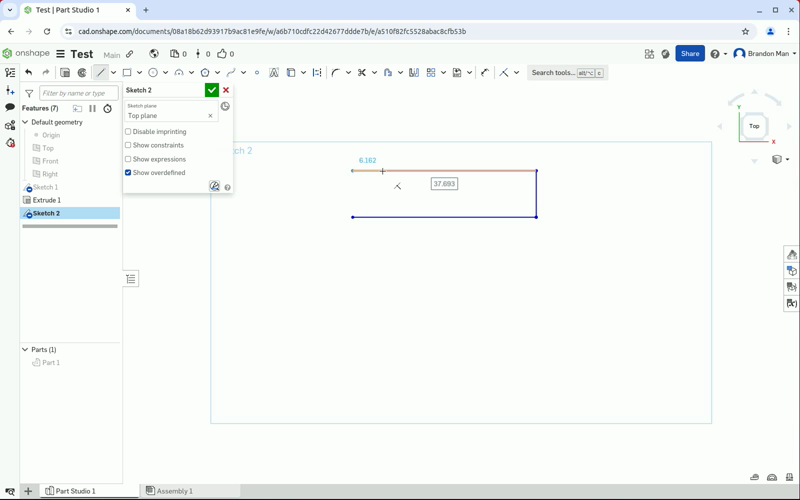
mouse_move(352, 217)
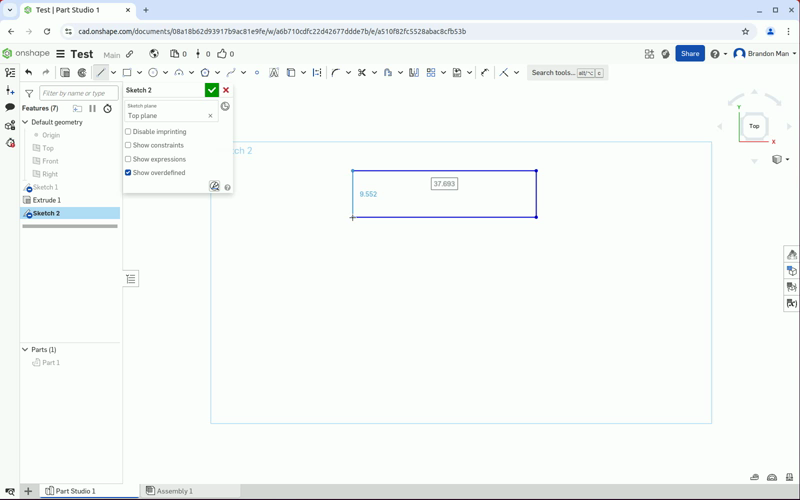
key_up(shift)
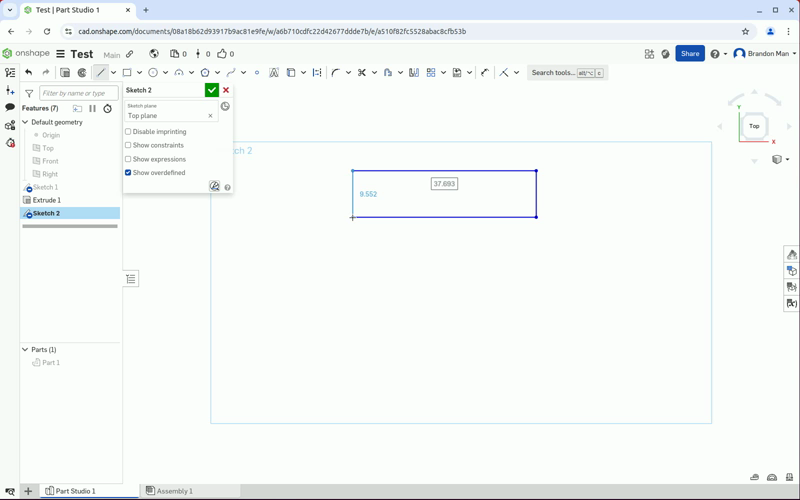
click(352, 217)
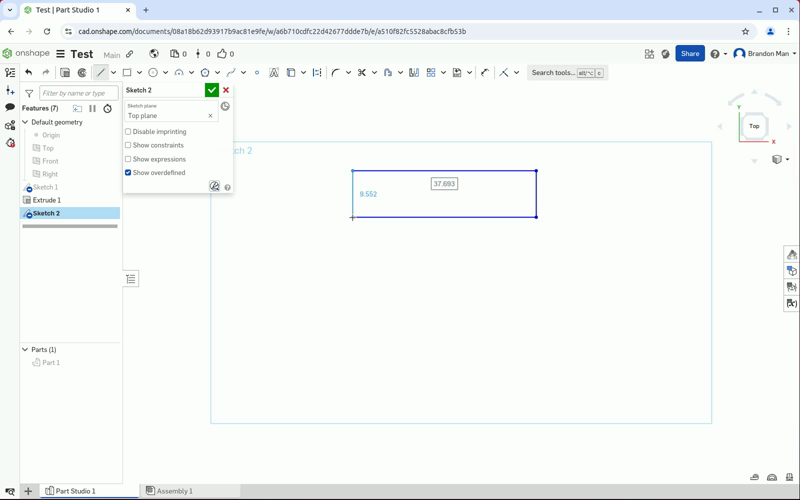
key(esc)
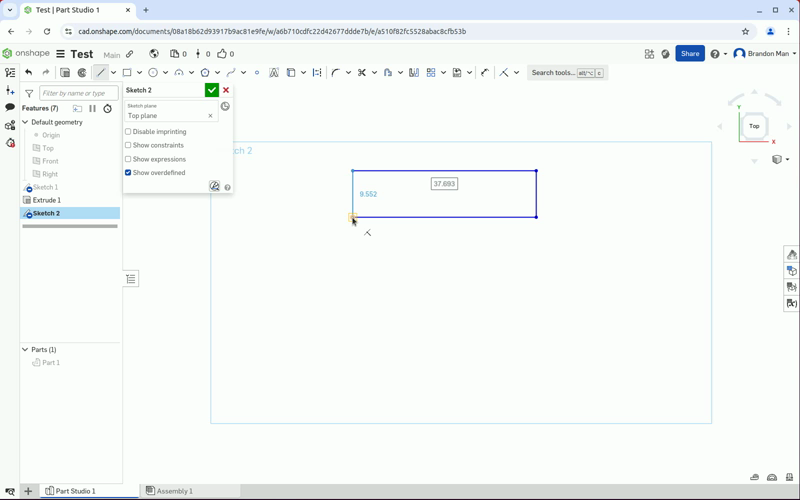
key(c)
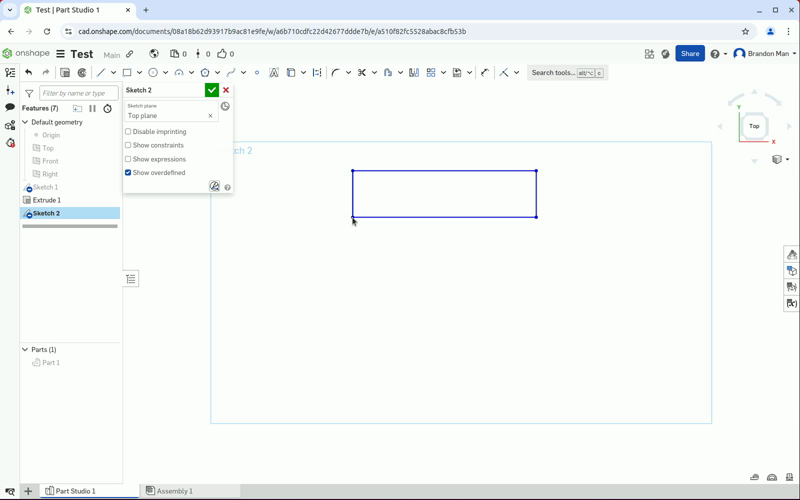
key_down(shift)
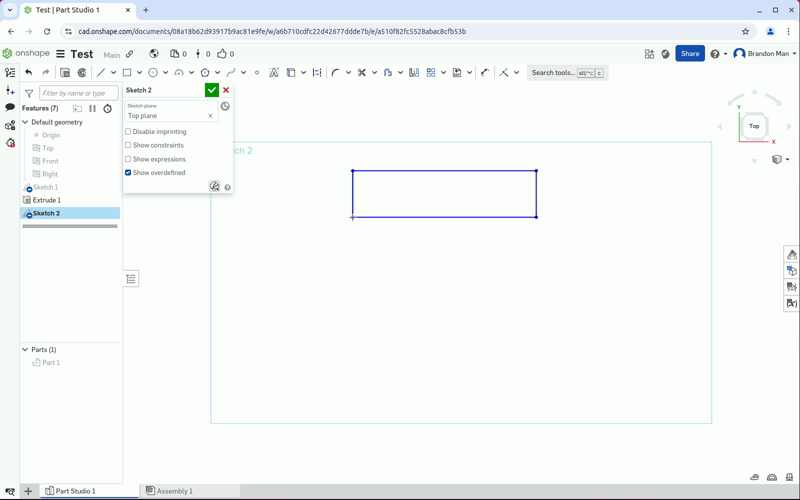
mouse_move(380, 194)
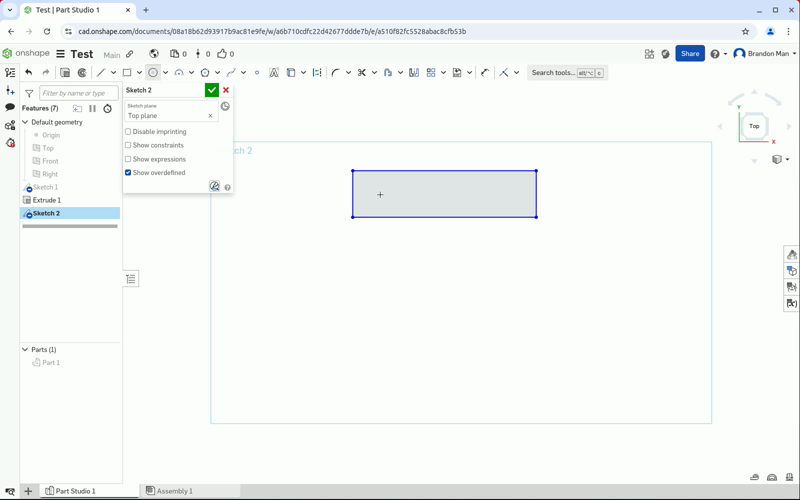
click(380, 194)
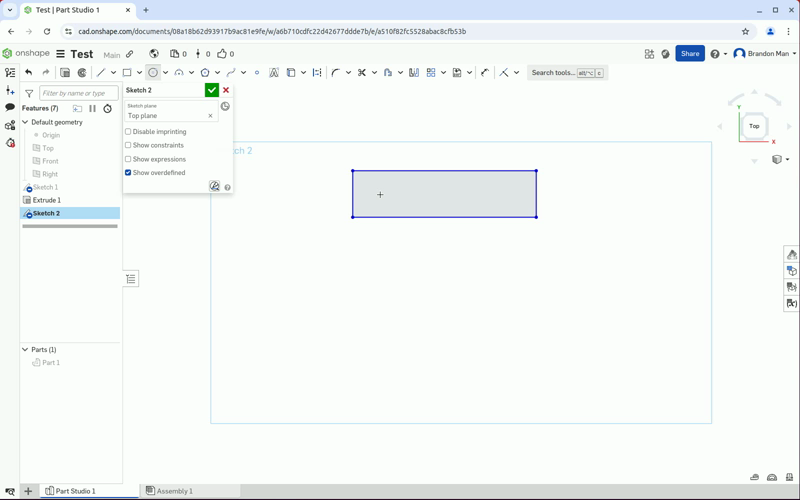
key_up(shift)
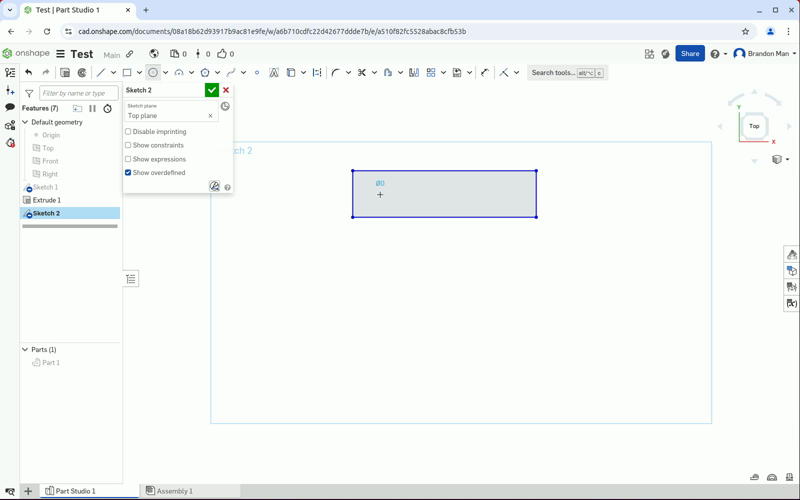
mouse_move(397, 194)
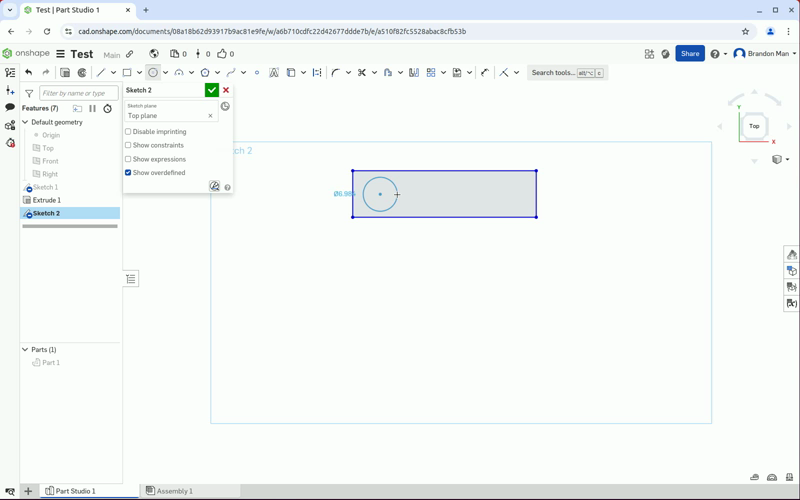
click(397, 194)
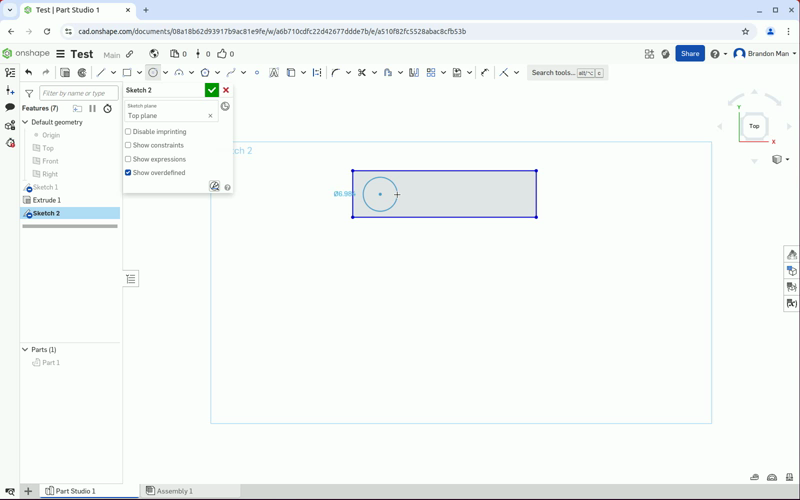
key(esc)
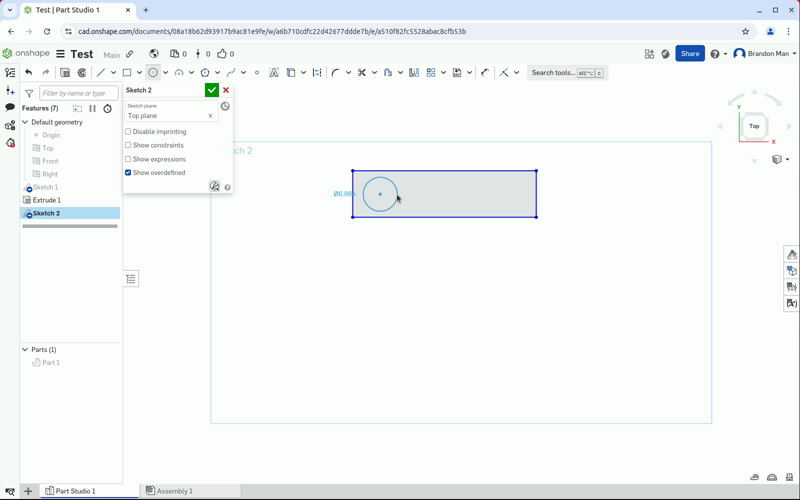
key(c)
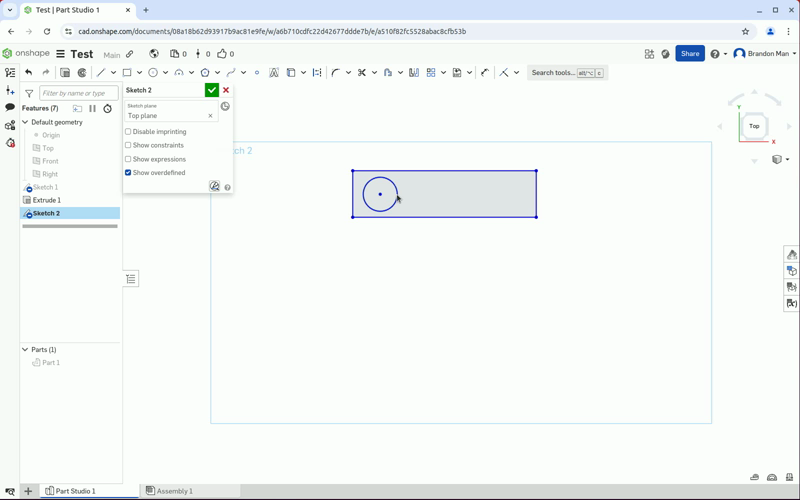
key_down(shift)
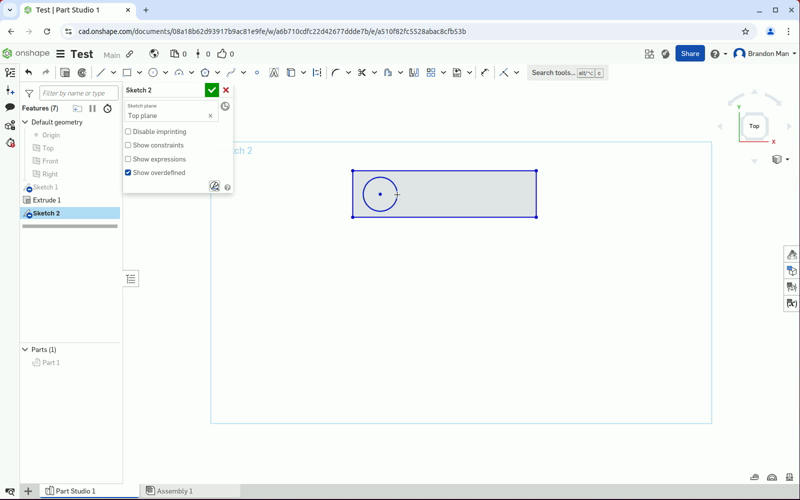
mouse_move(418, 194)
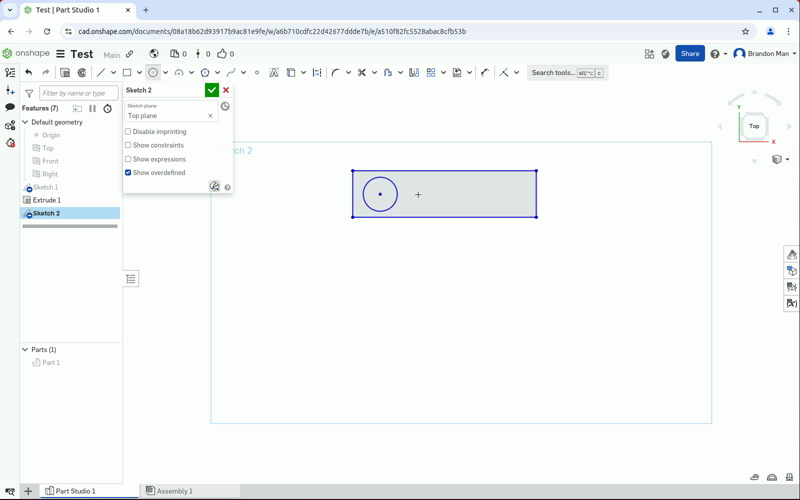
click(418, 194)
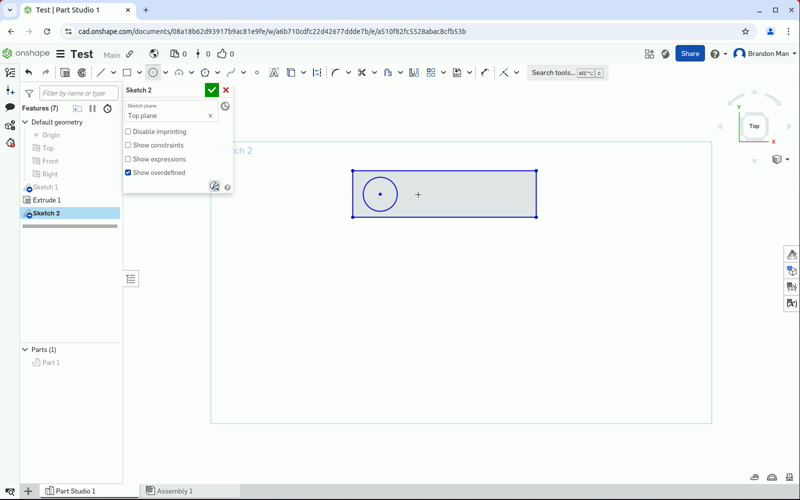
key_up(shift)
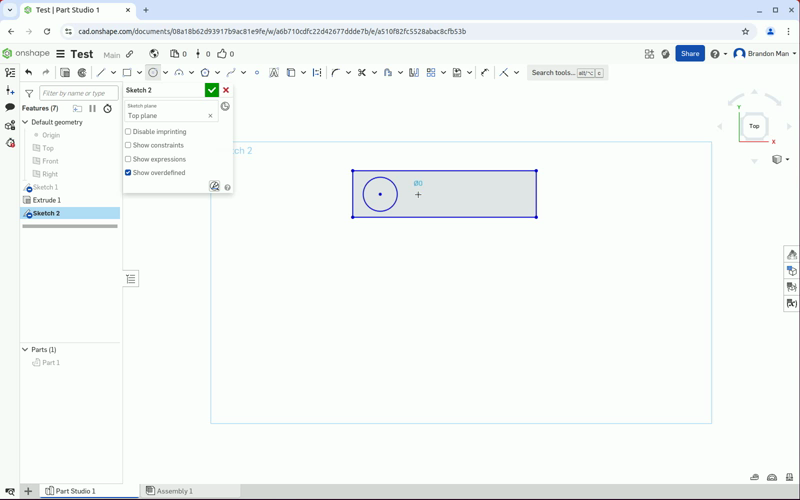
mouse_move(435, 194)
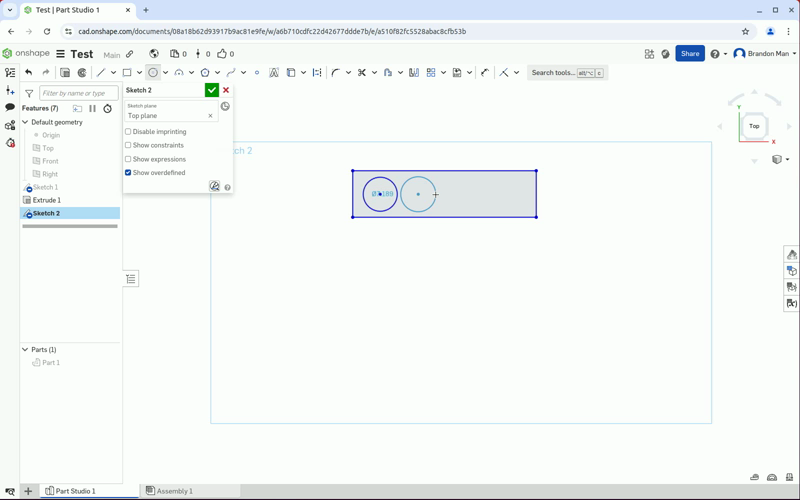
click(435, 194)
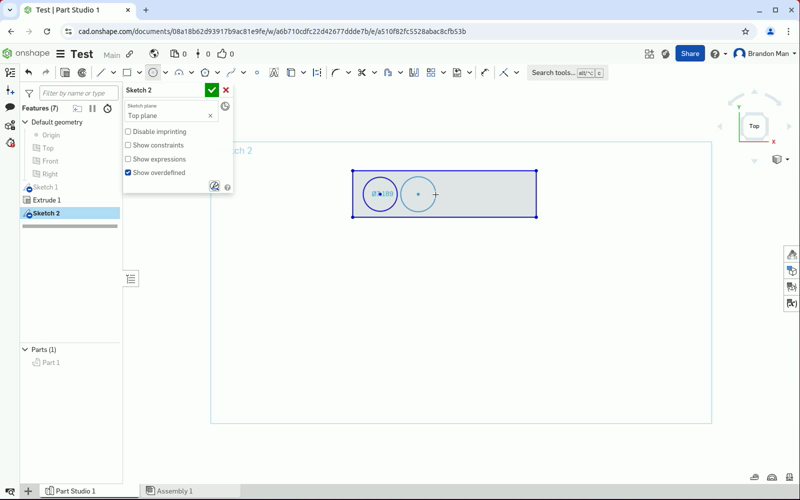
key(esc)
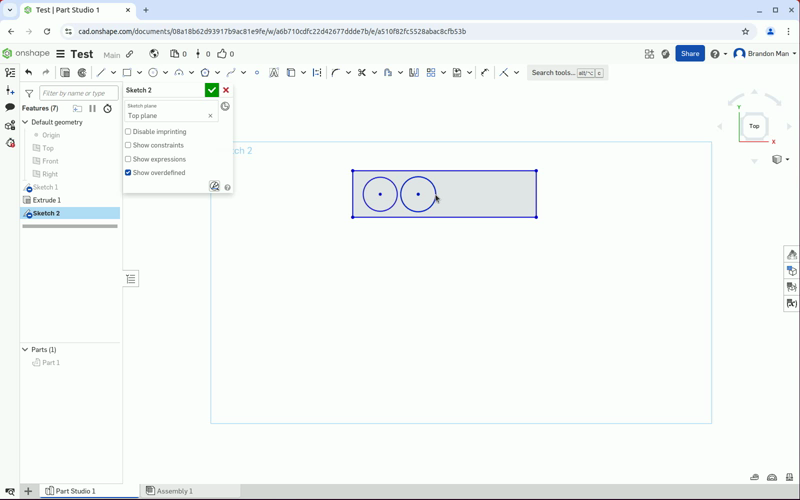
key(c)
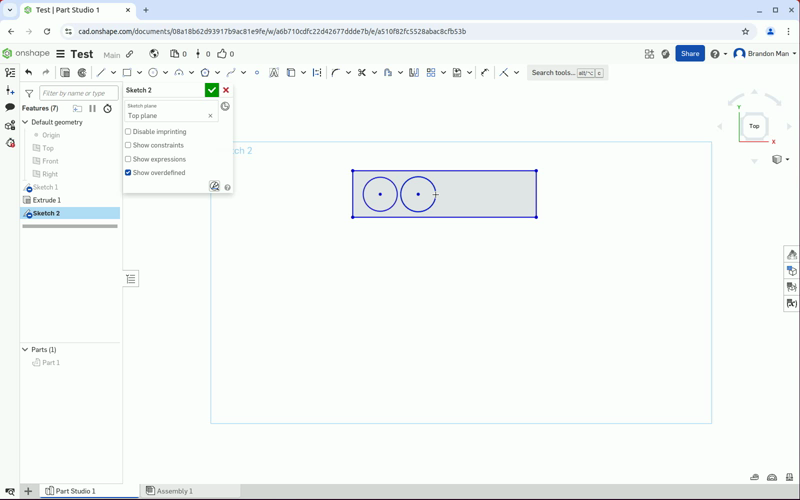
key_down(shift)
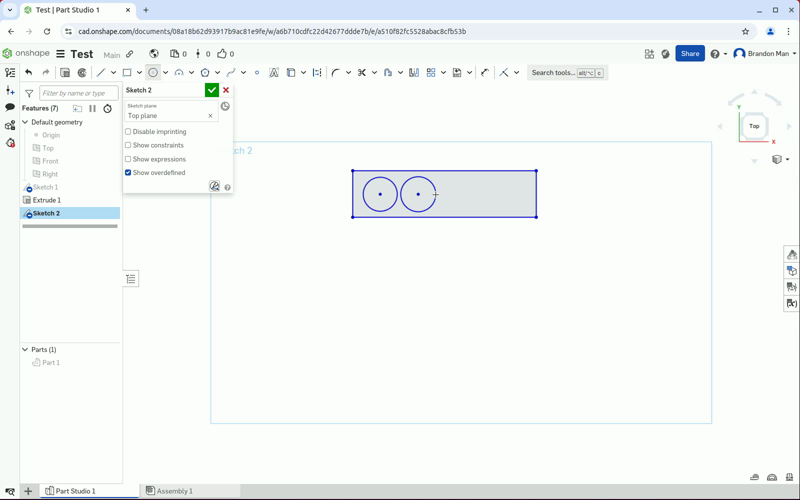
mouse_move(470, 194)
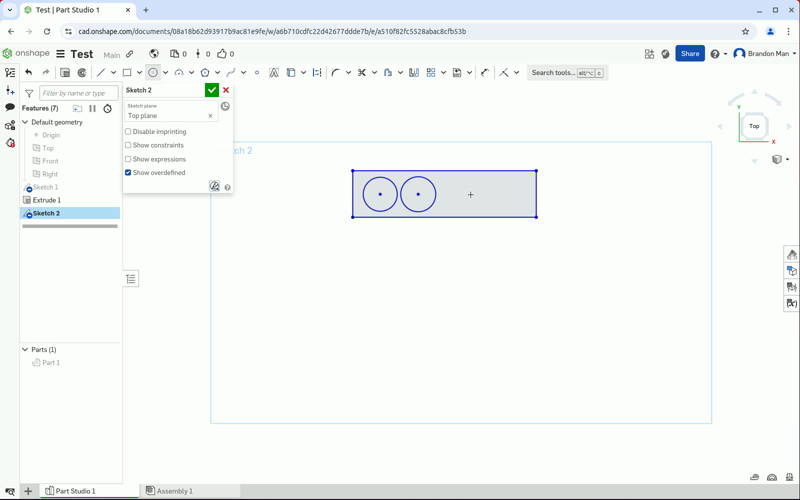
click(470, 194)
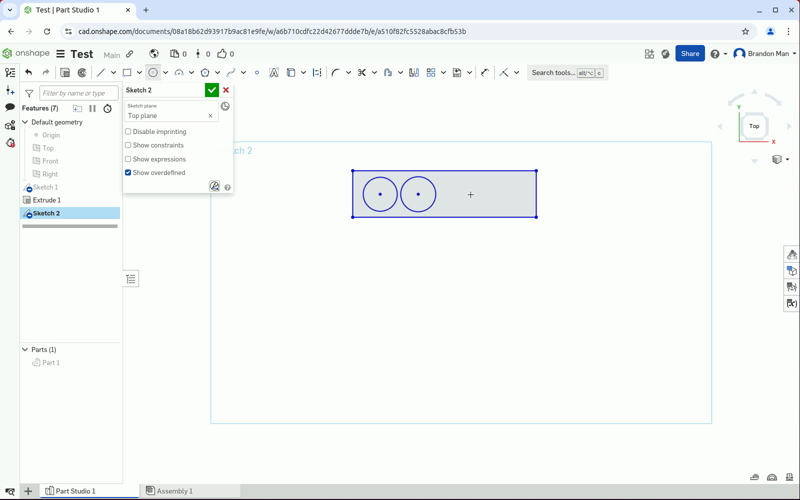
key_up(shift)
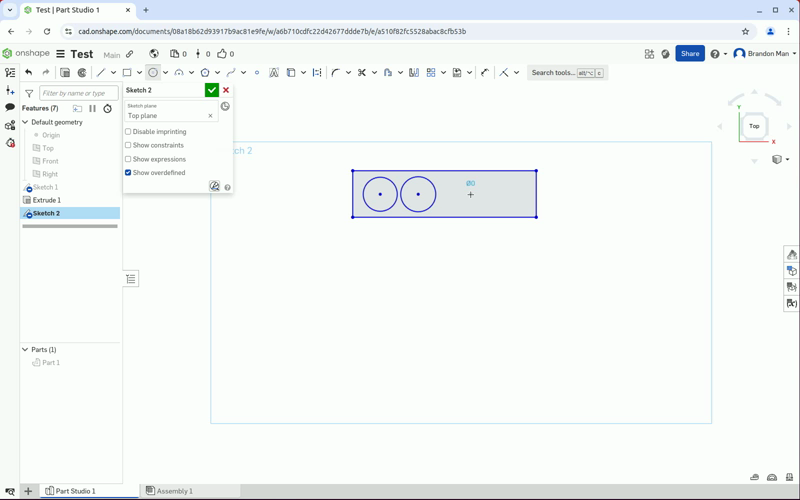
mouse_move(488, 194)
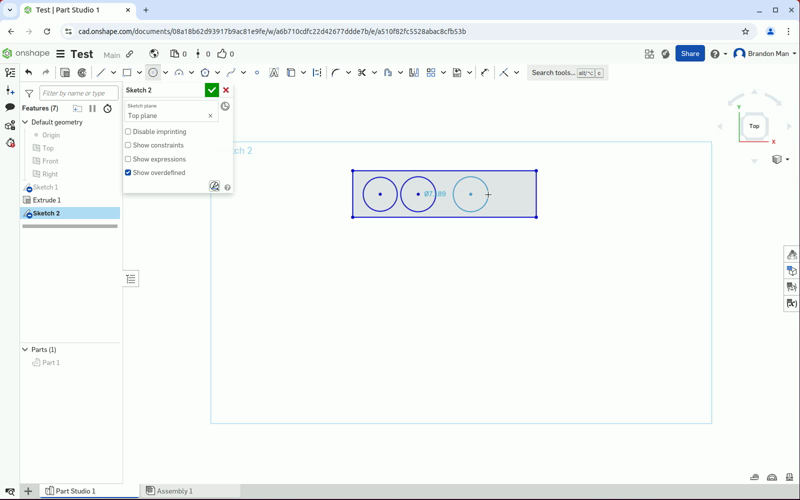
click(488, 194)
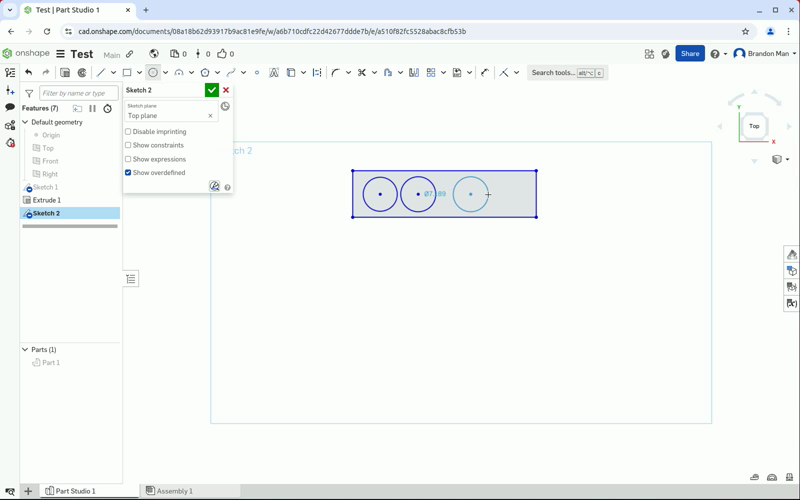
key(esc)
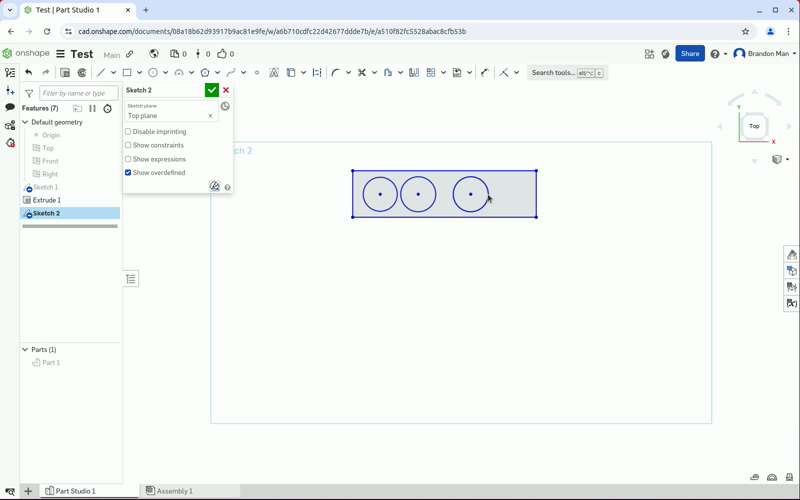
key(c)
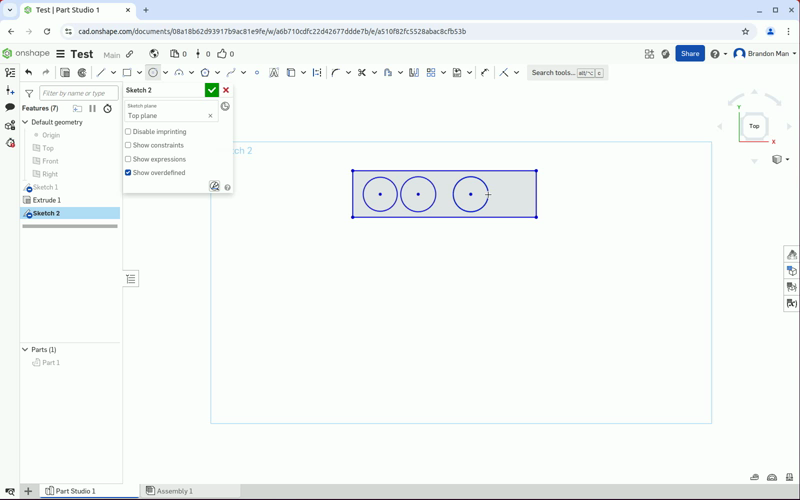
key_down(shift)
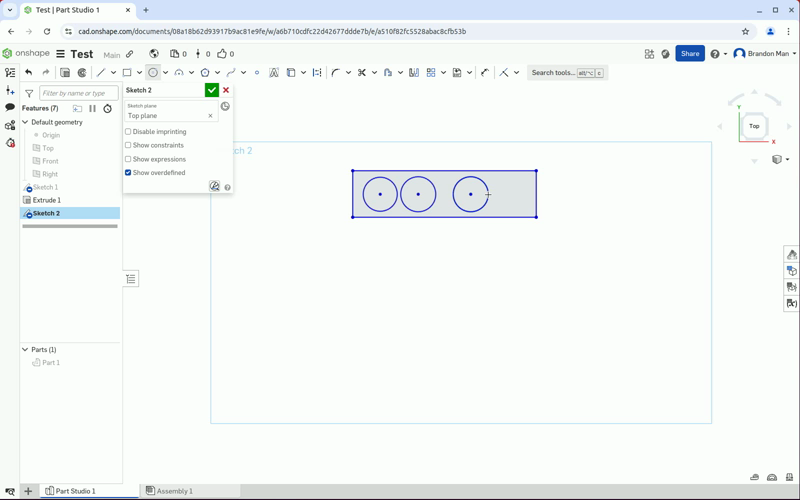
mouse_move(509, 194)
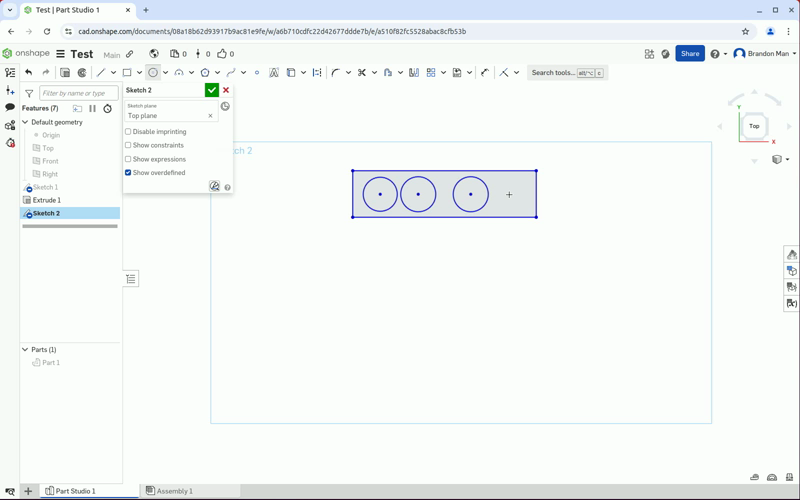
click(509, 194)
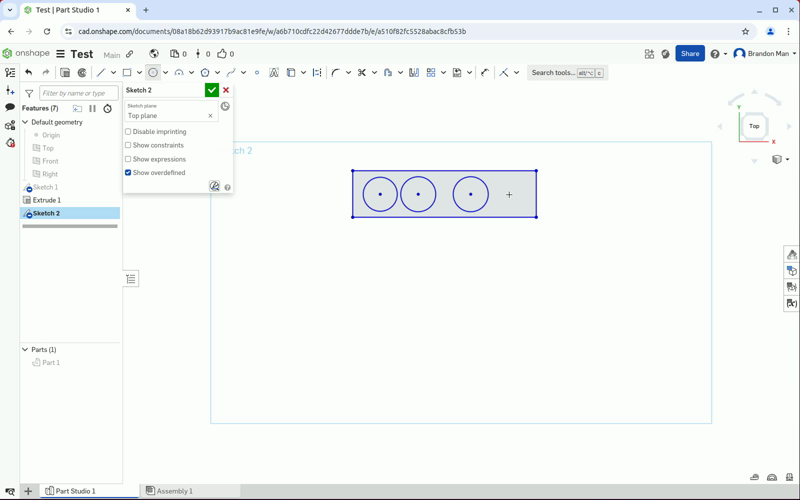
key_up(shift)
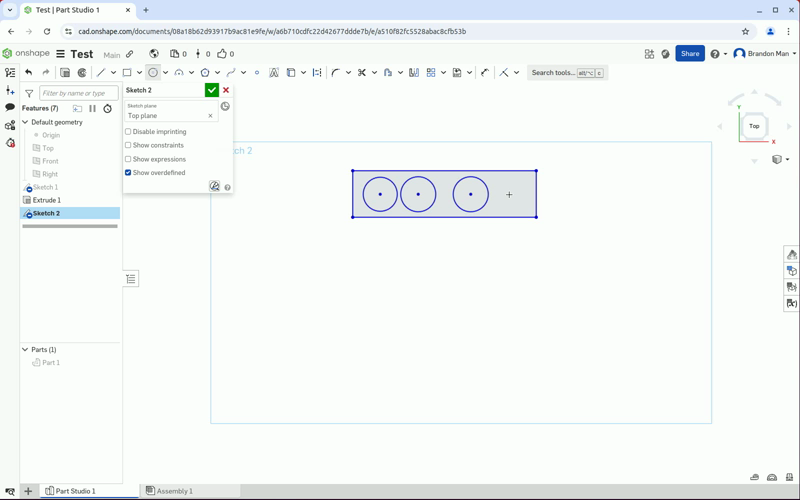
mouse_move(526, 194)
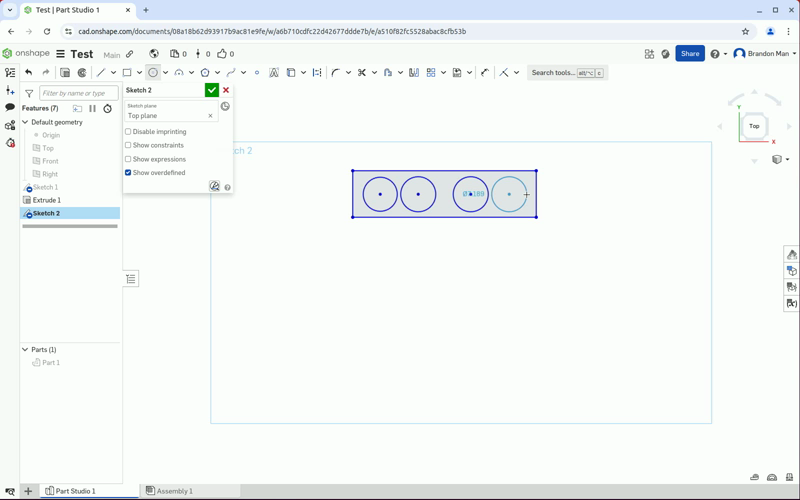
click(526, 194)
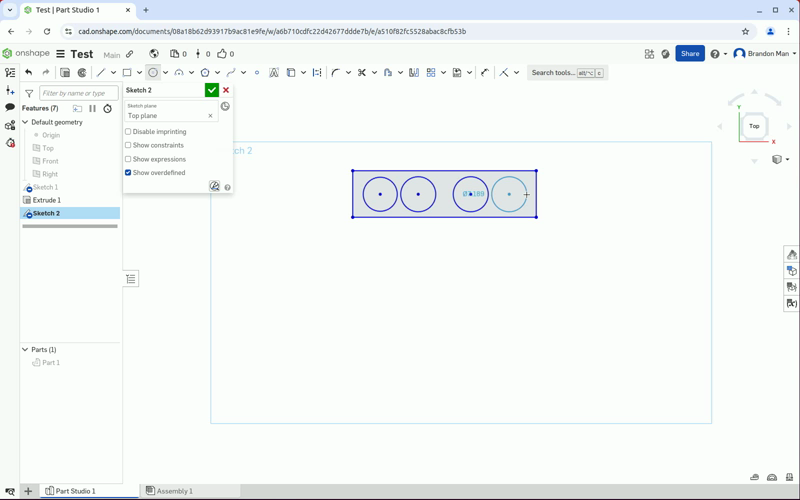
key(esc)
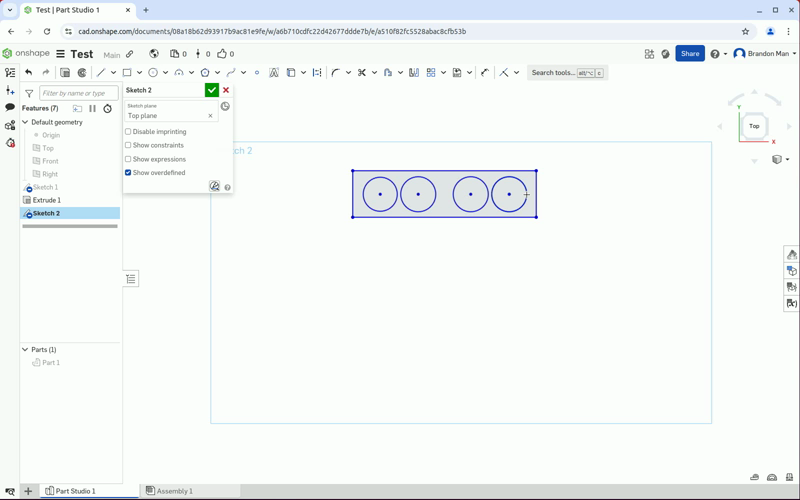
mouse_move(405, 211)
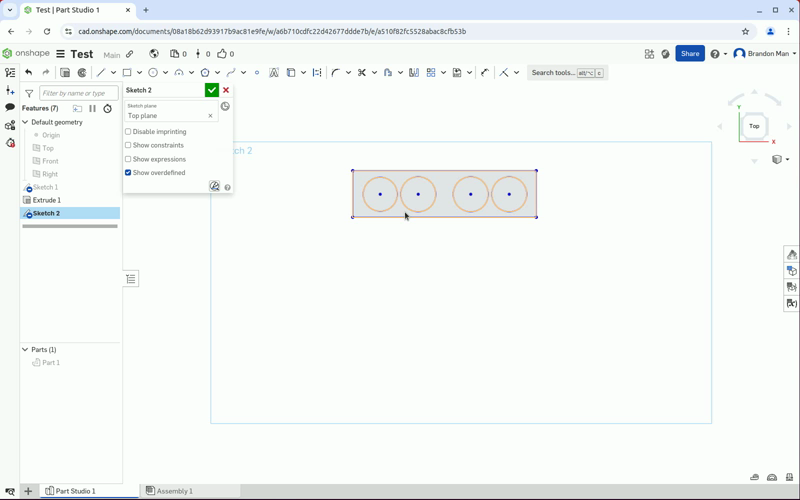
click(405, 211)
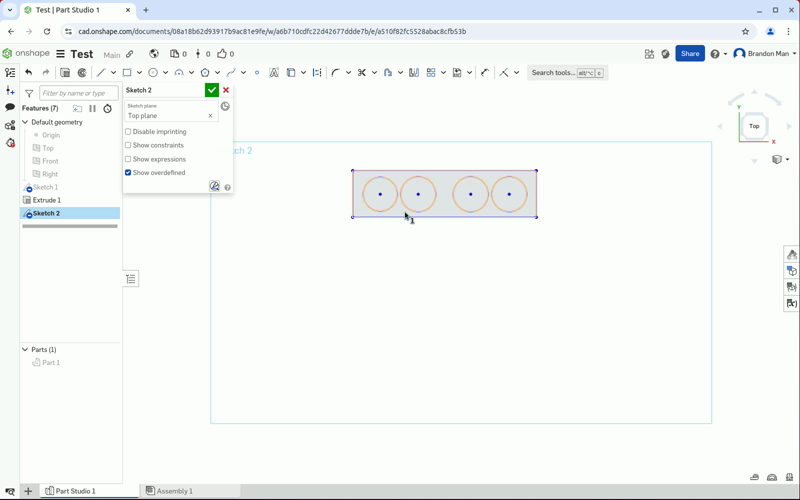
mouse_move(73, 352)
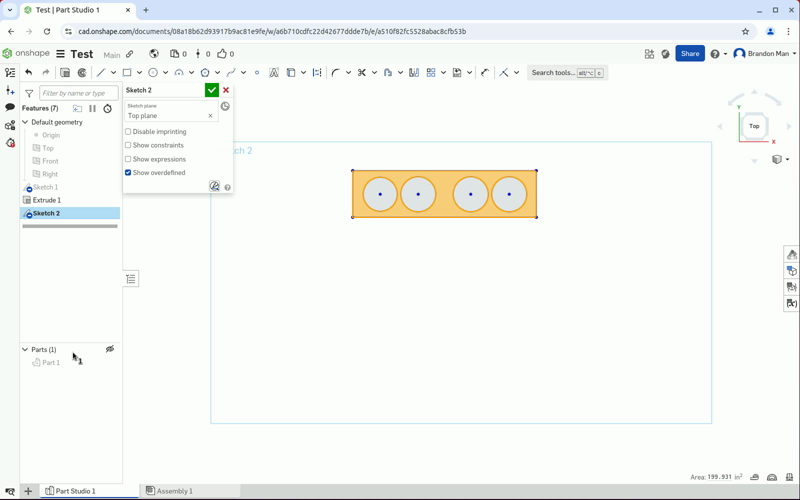
key(shift+y)
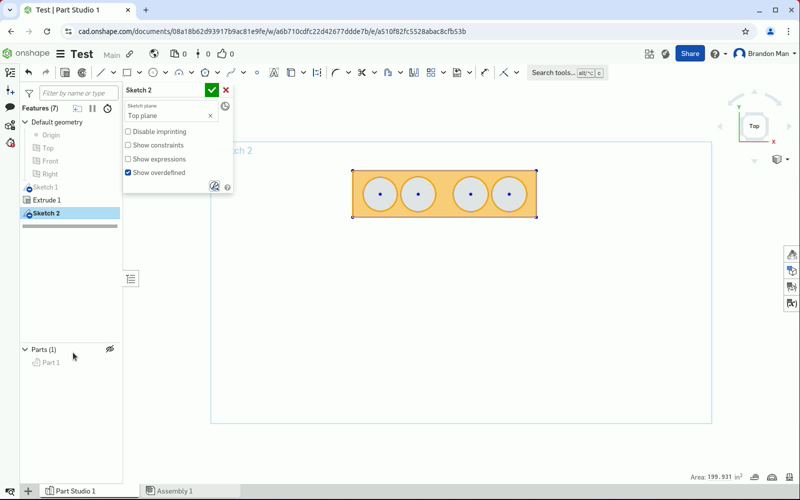
key(shift+e)
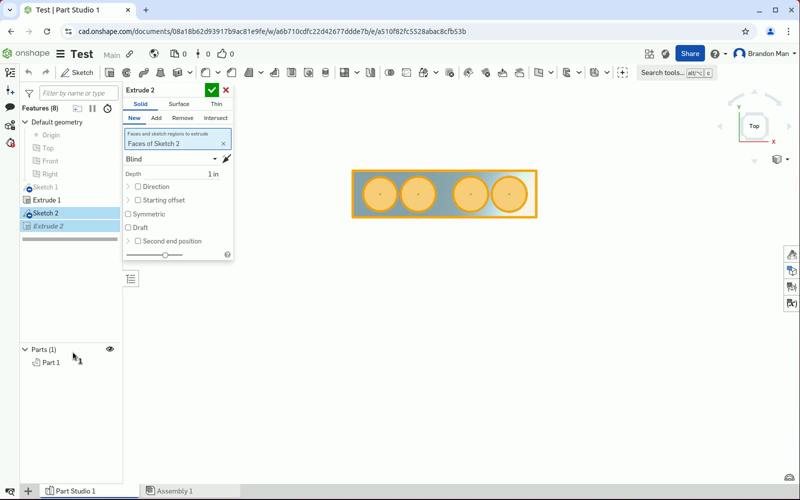
mouse_move(143, 106)
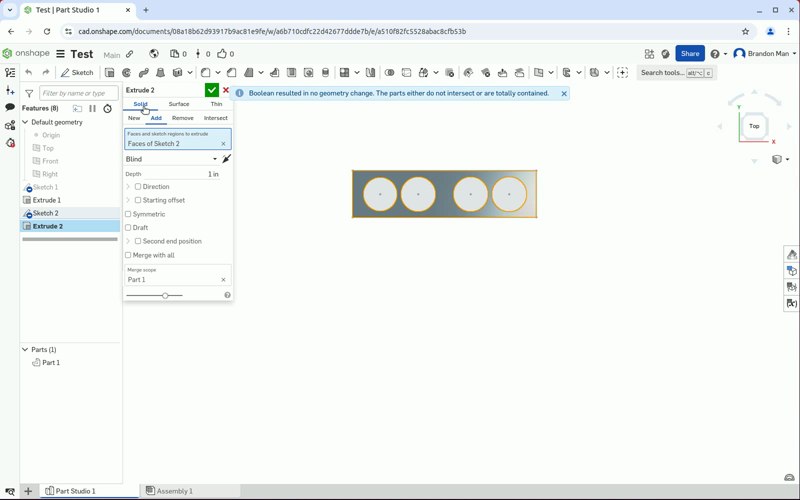
click(143, 106)
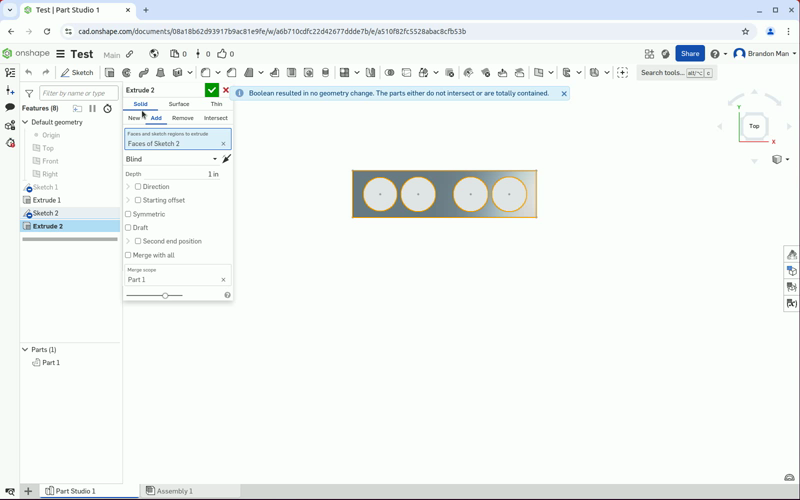
mouse_move(137, 120)
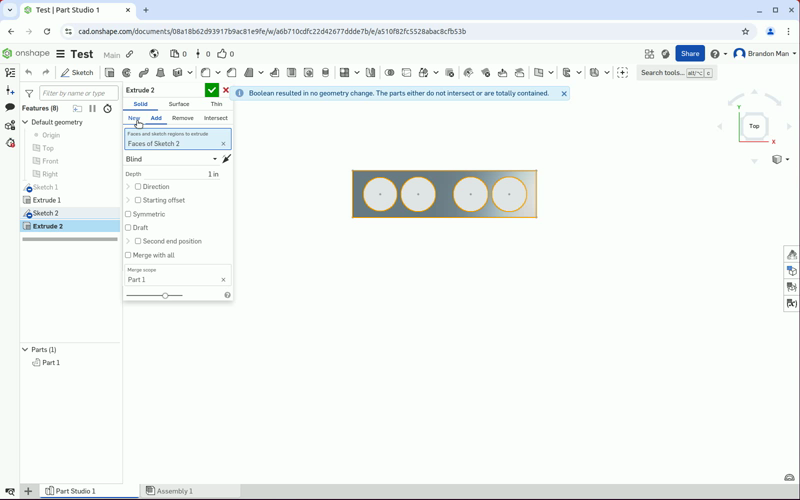
click(137, 120)
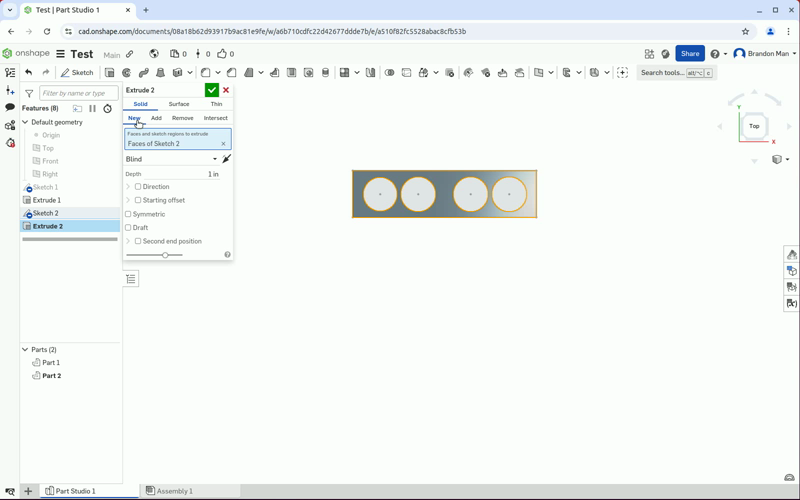
key(tab, 4)
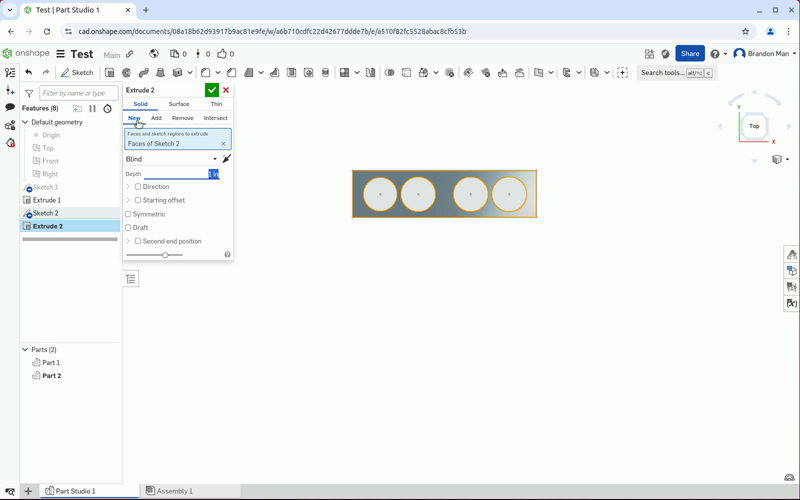
text(6.981)
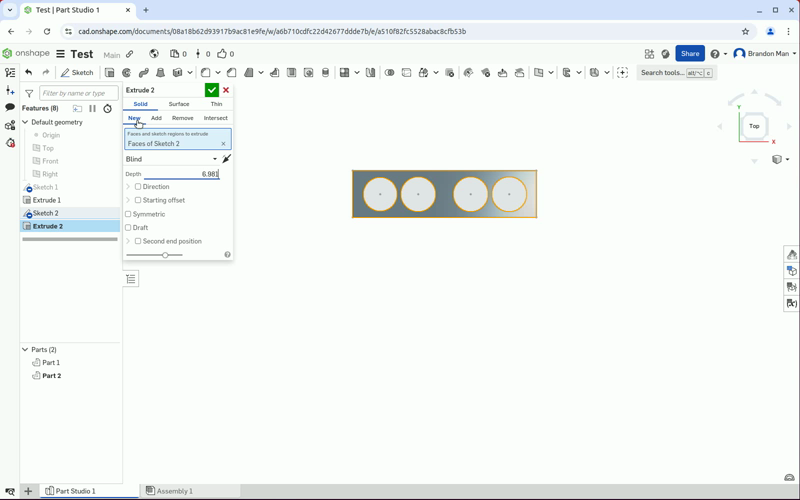
key(enter)
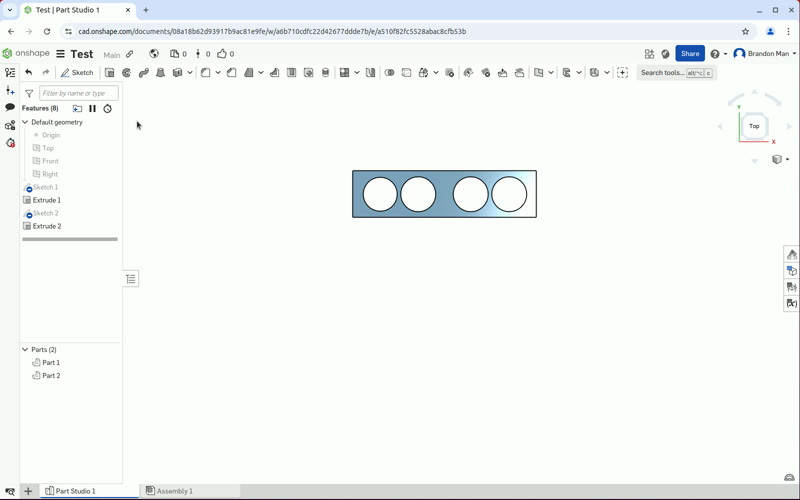
key(shift+h)
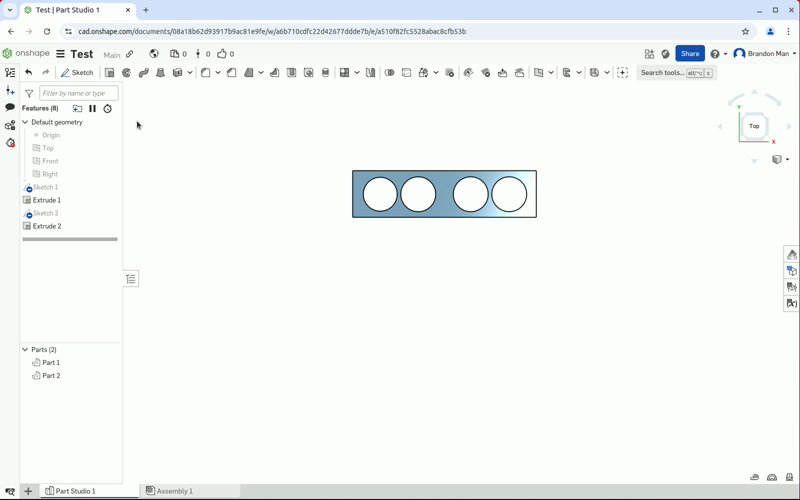
key(shift+h)
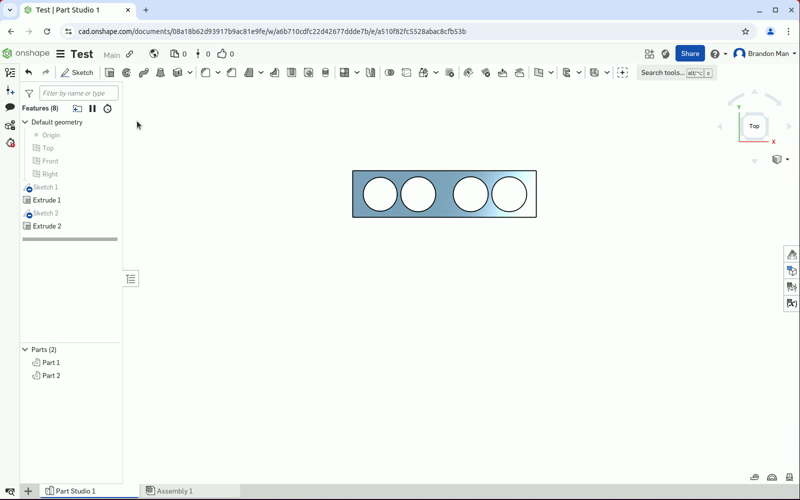
mouse_move(73, 189)
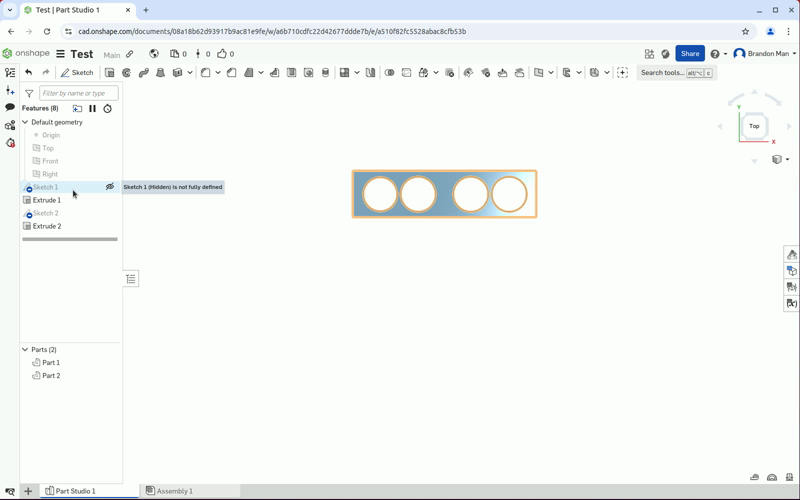
click(73, 189)
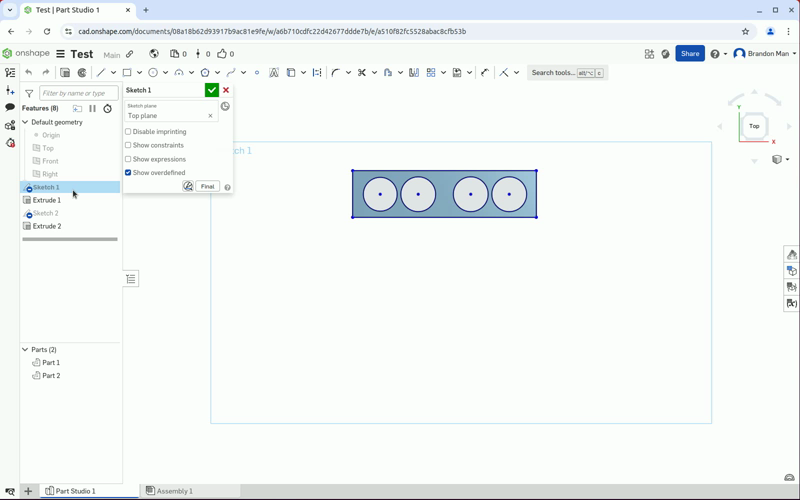
mouse_move(229, 92)
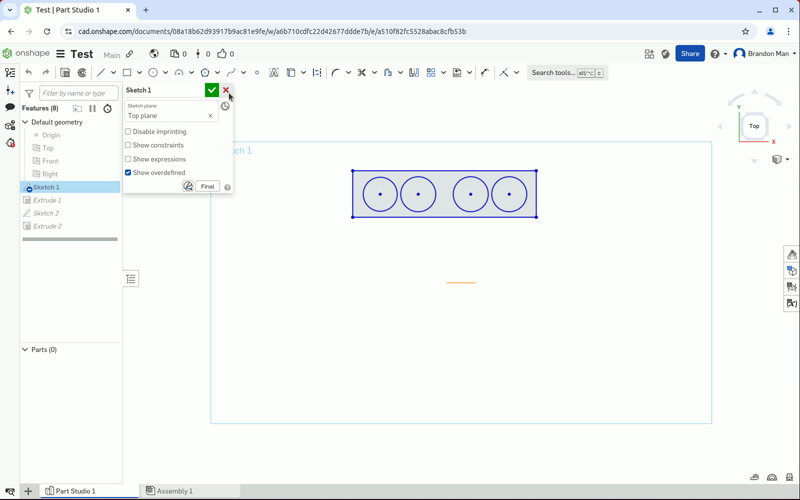
click(229, 92)
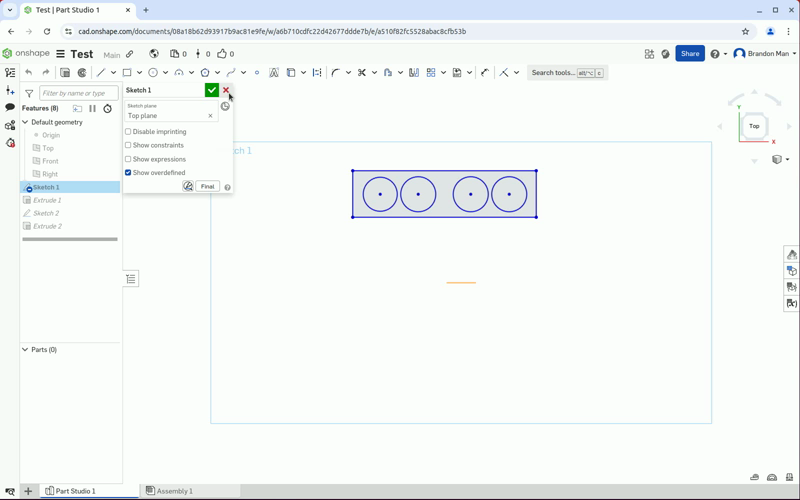
key(shift+s)
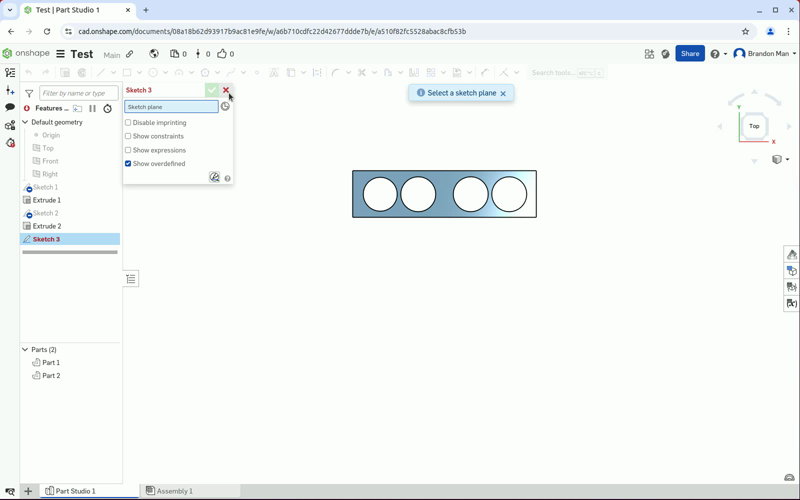
mouse_move(73, 150)
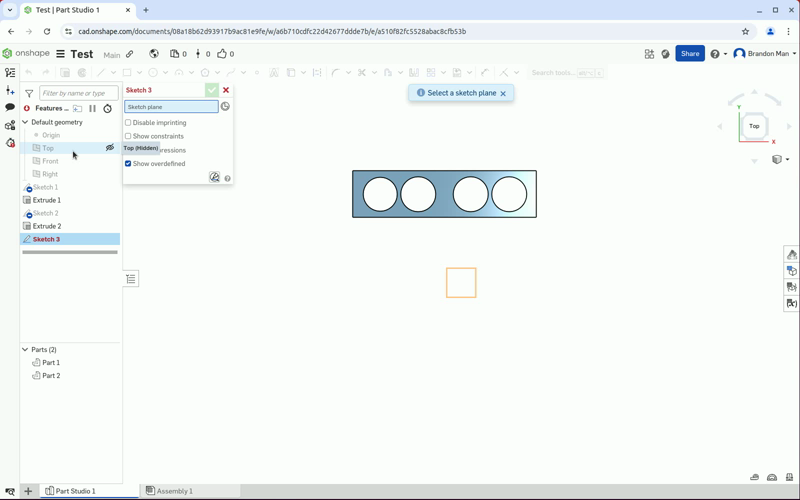
click(73, 150)
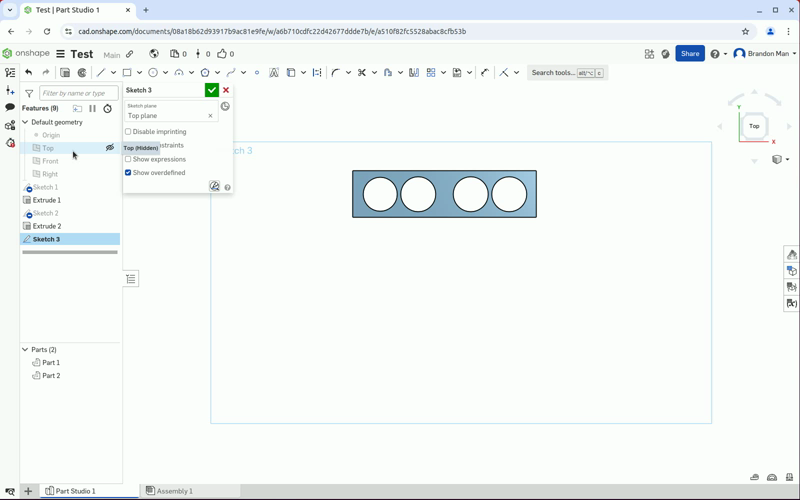
mouse_move(73, 352)
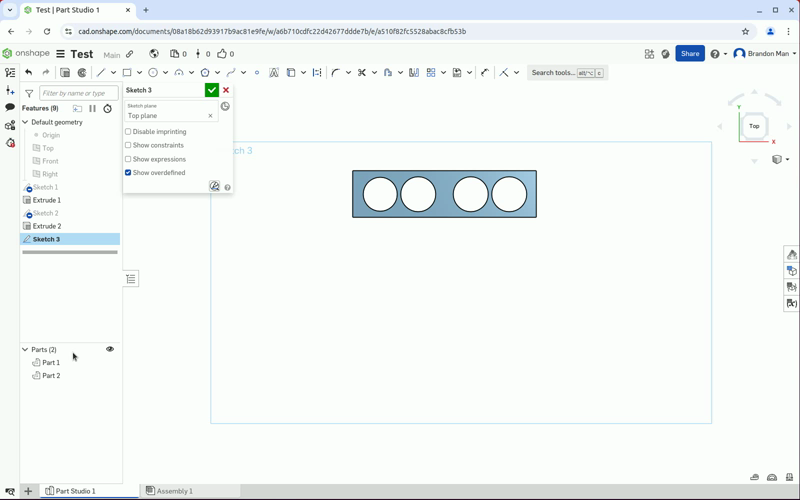
key(y)
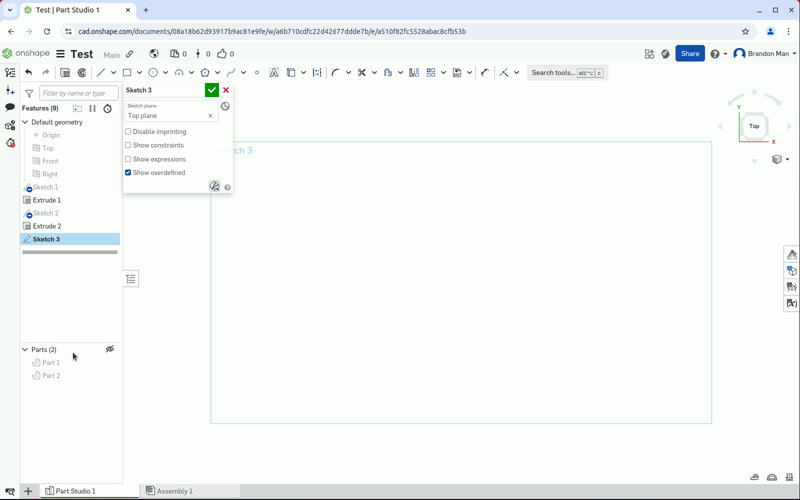
key(l)
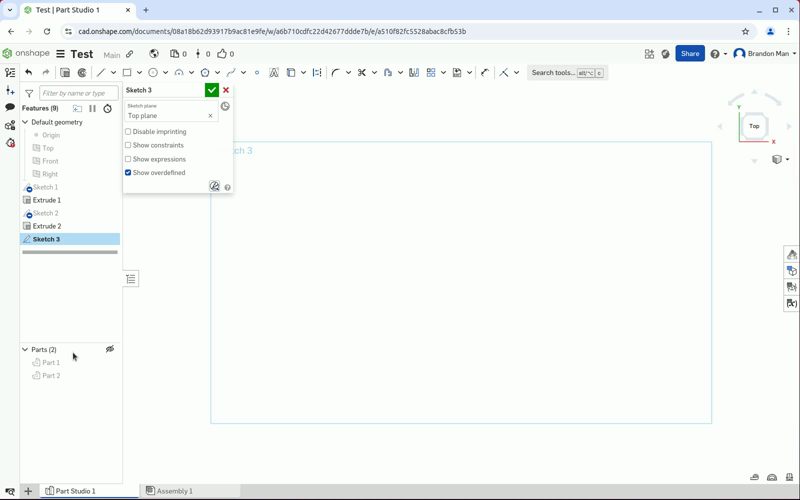
key_down(shift)
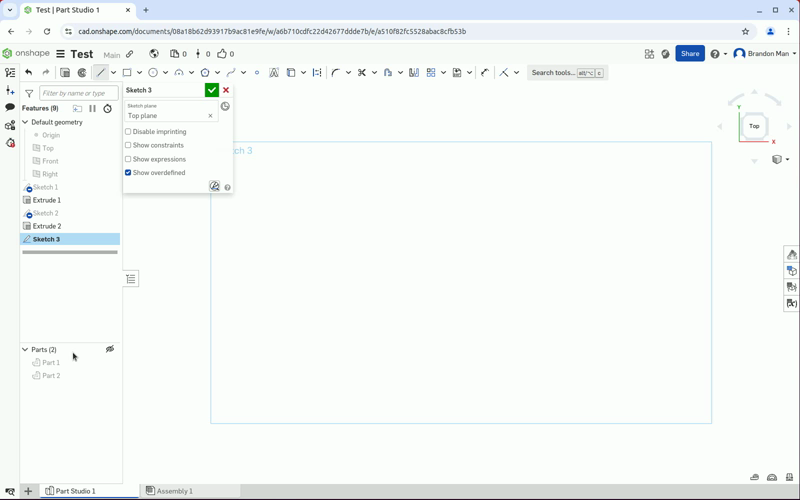
mouse_move(361, 307)
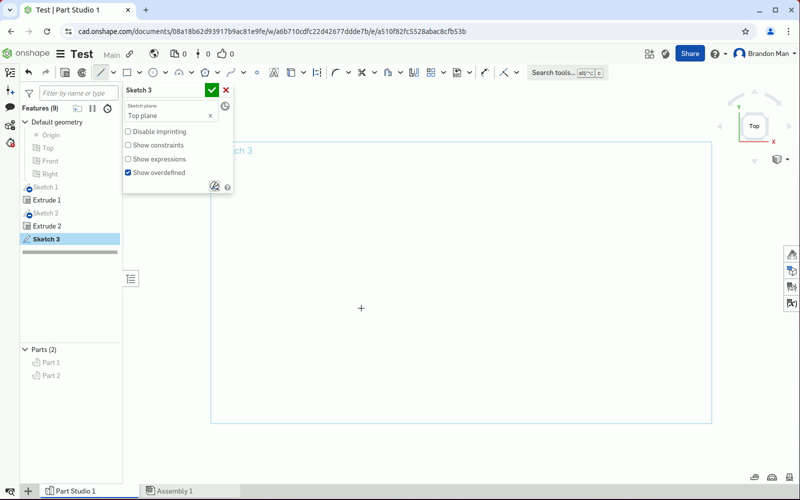
click(361, 307)
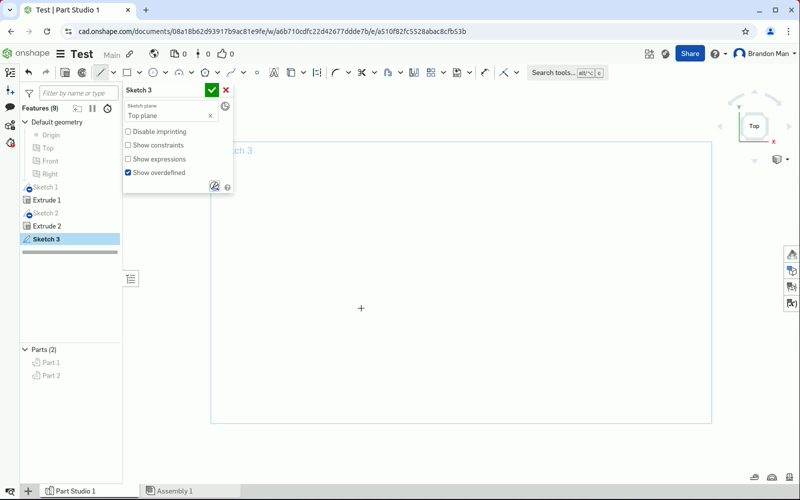
key_up(shift)
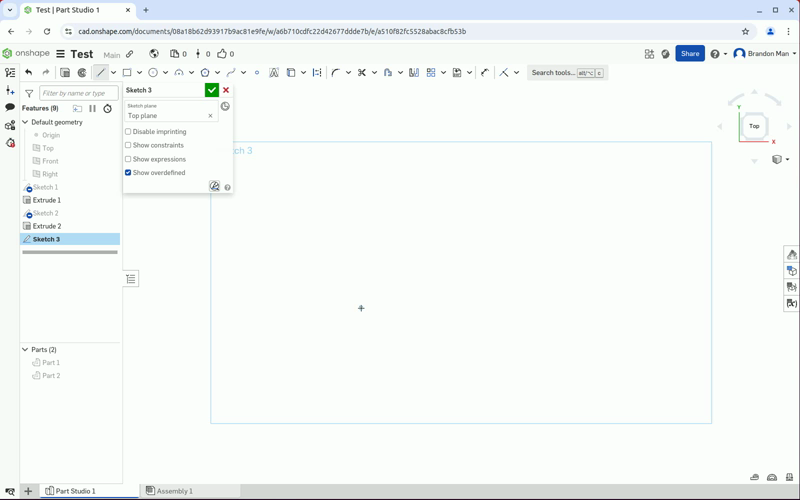
key_down(shift)
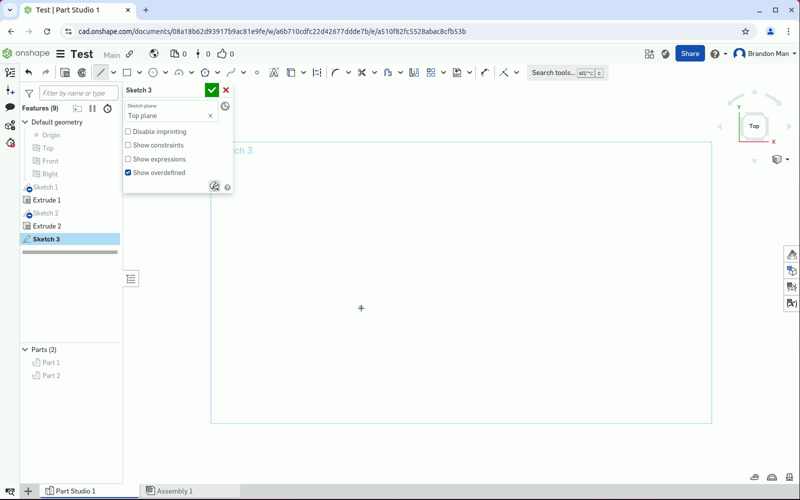
mouse_move(528, 307)
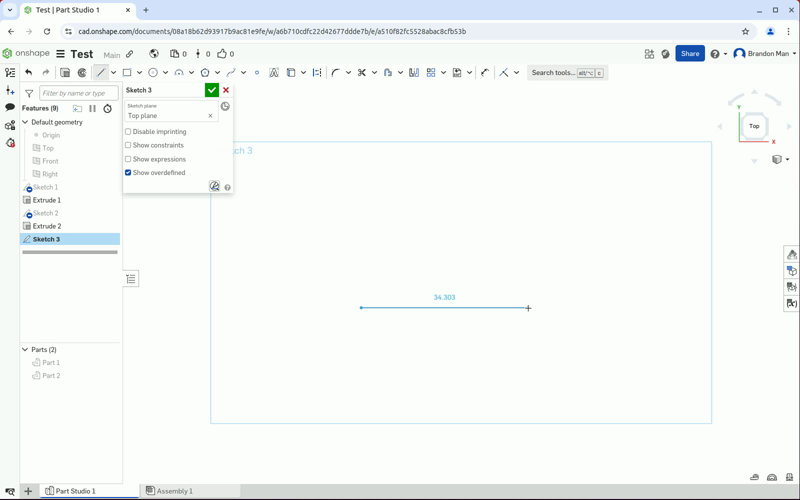
click(528, 307)
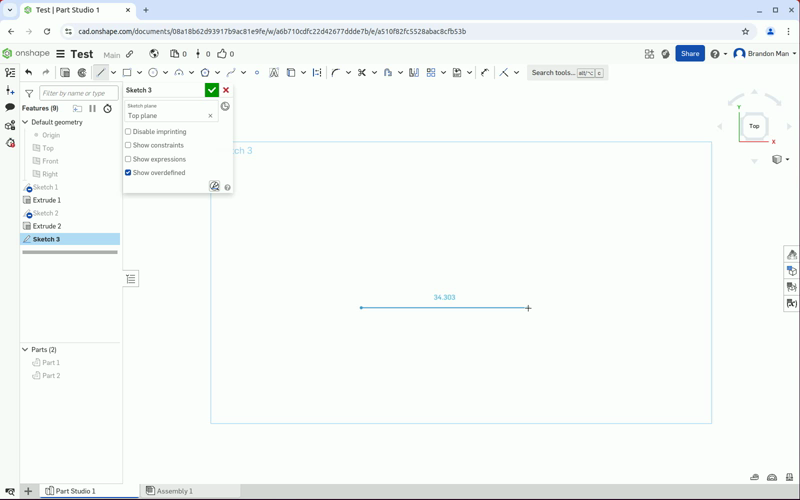
key_up(shift)
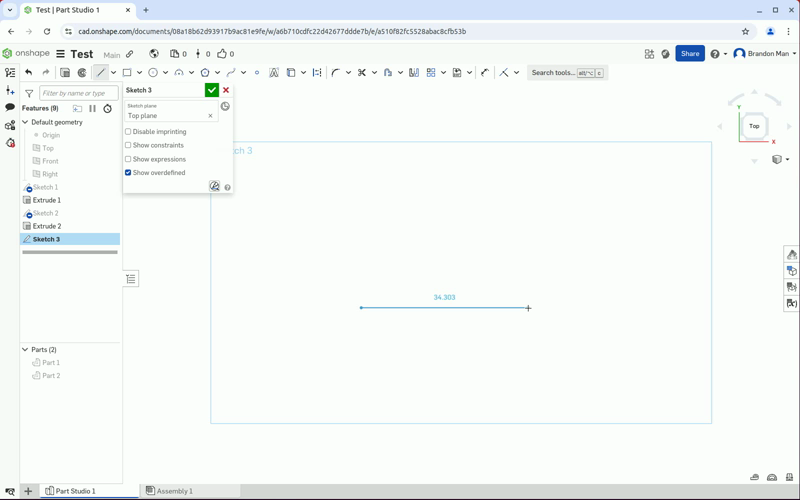
key_down(shift)
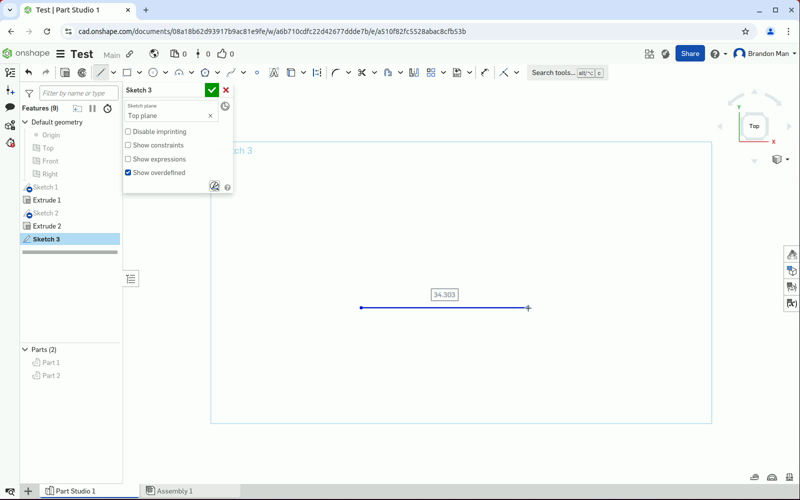
mouse_move(558, 307)
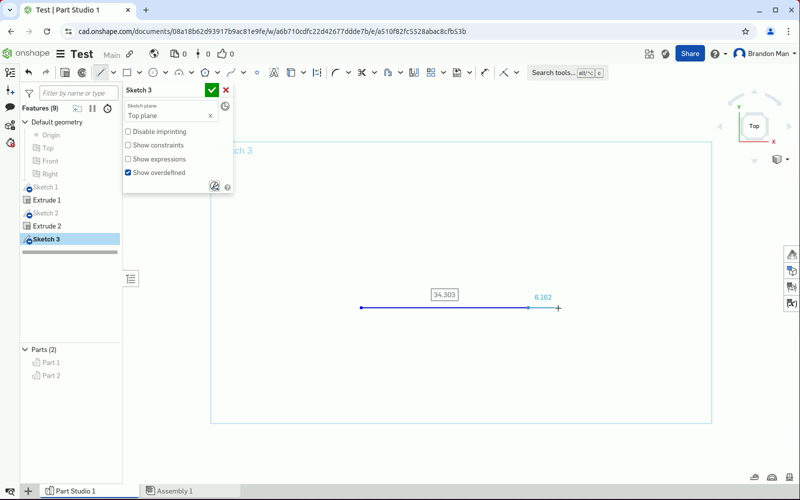
mouse_move(528, 258)
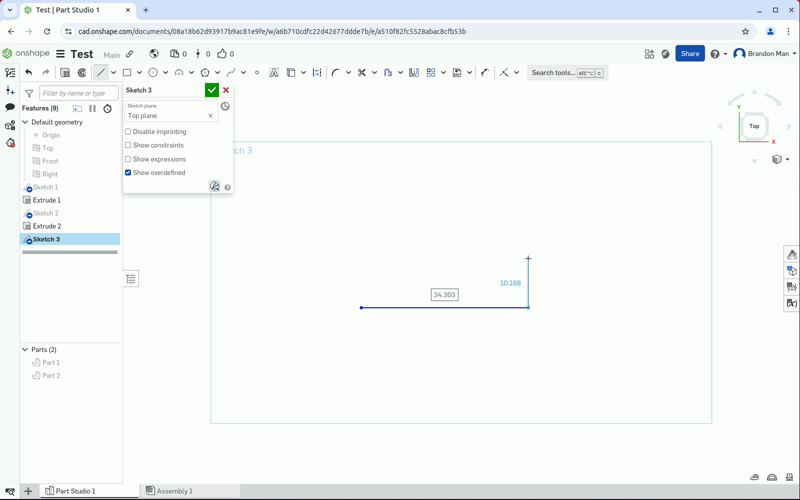
click(528, 258)
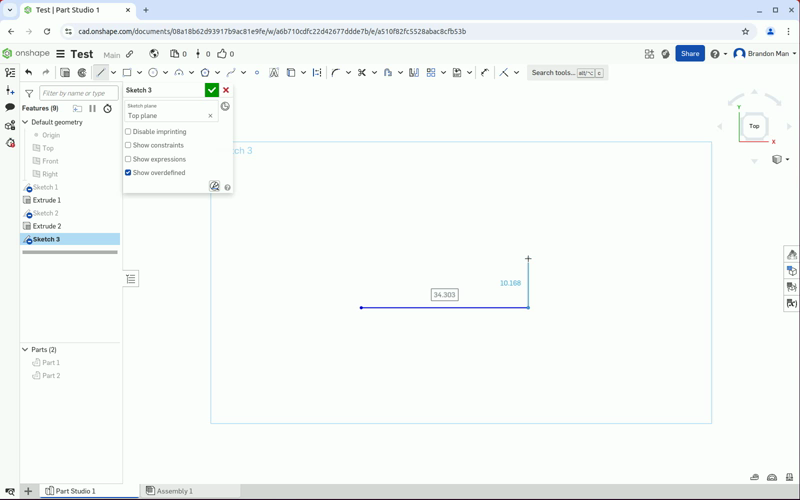
key_up(shift)
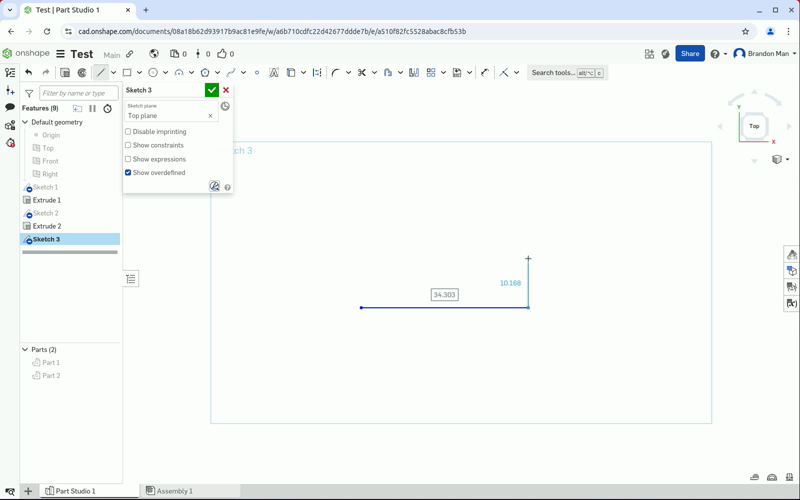
key_down(shift)
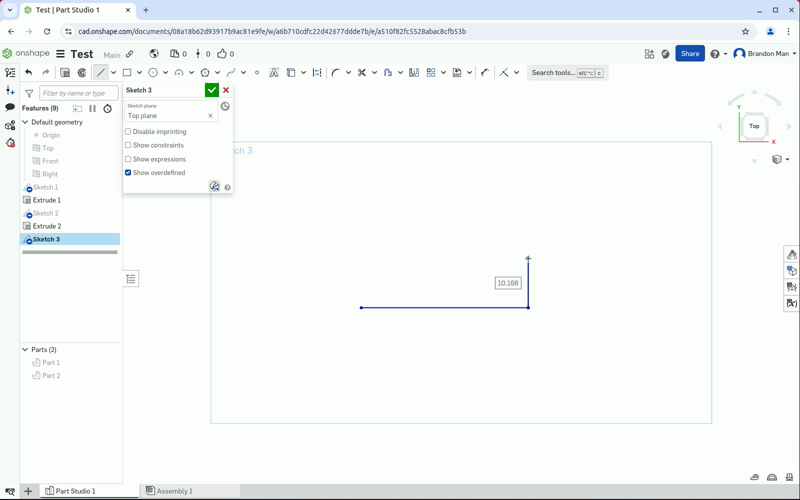
mouse_move(361, 258)
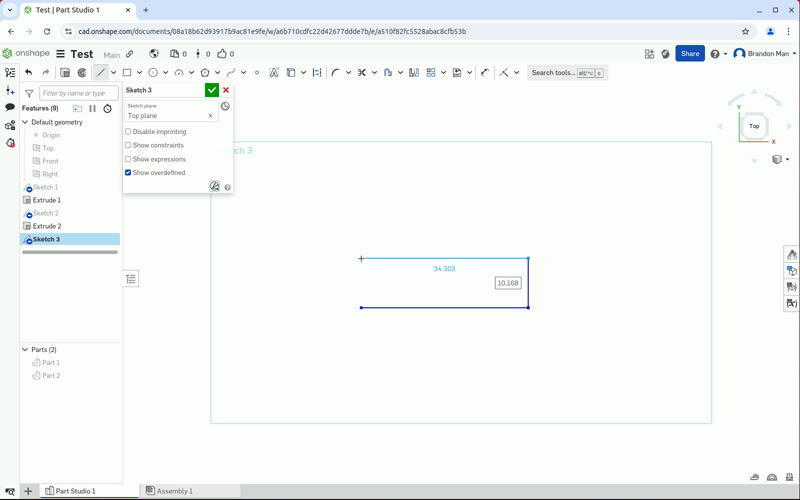
click(361, 258)
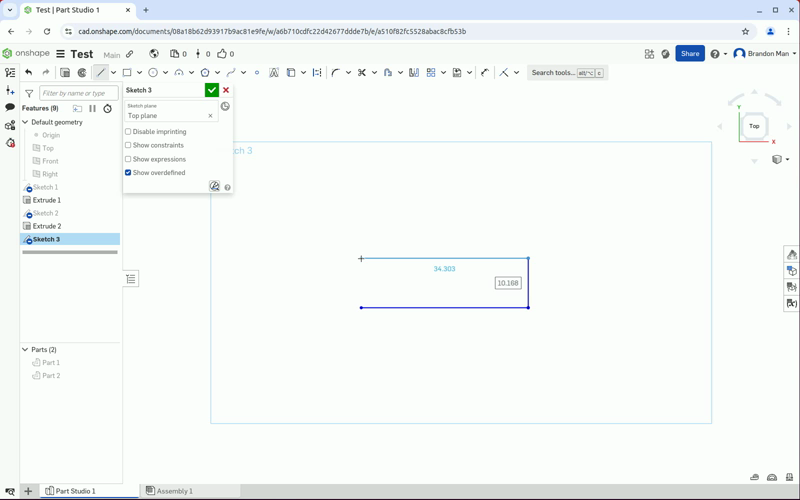
key_up(shift)
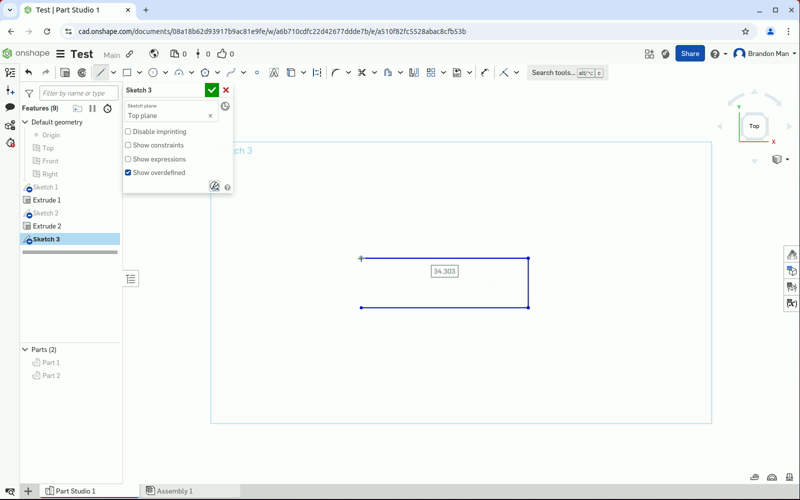
mouse_move(391, 258)
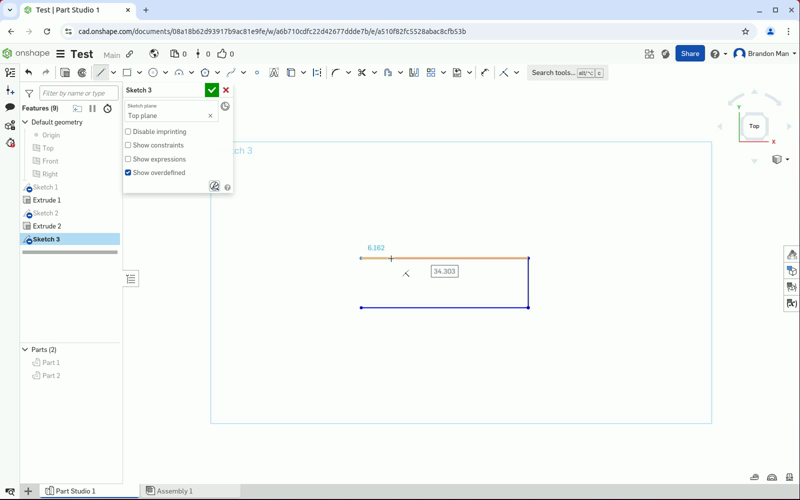
key_down(shift)
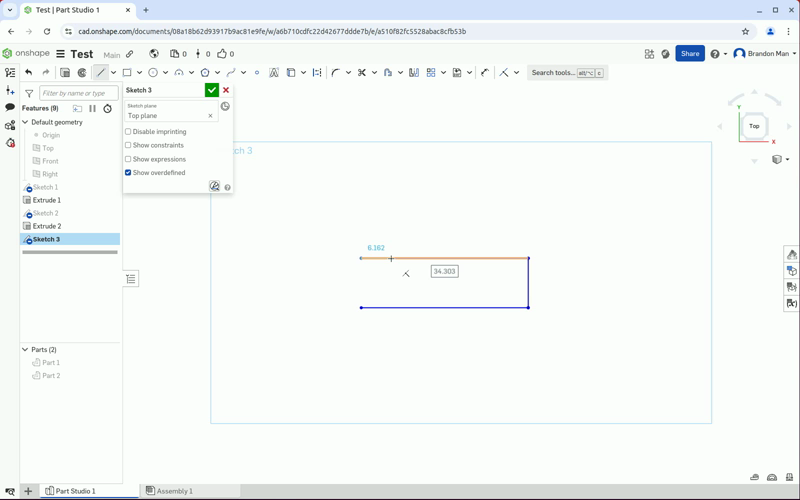
mouse_move(361, 307)
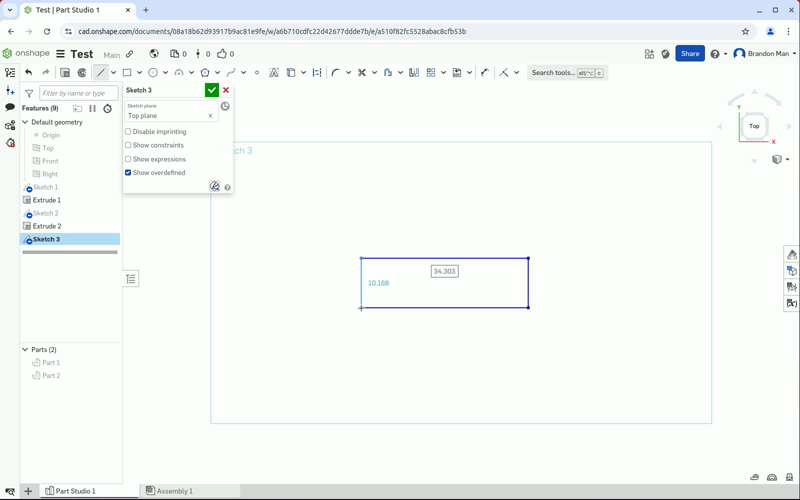
key_up(shift)
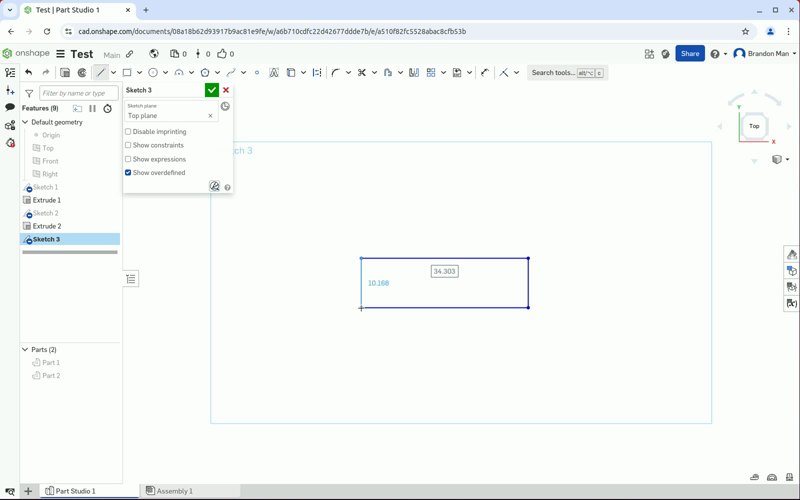
click(361, 307)
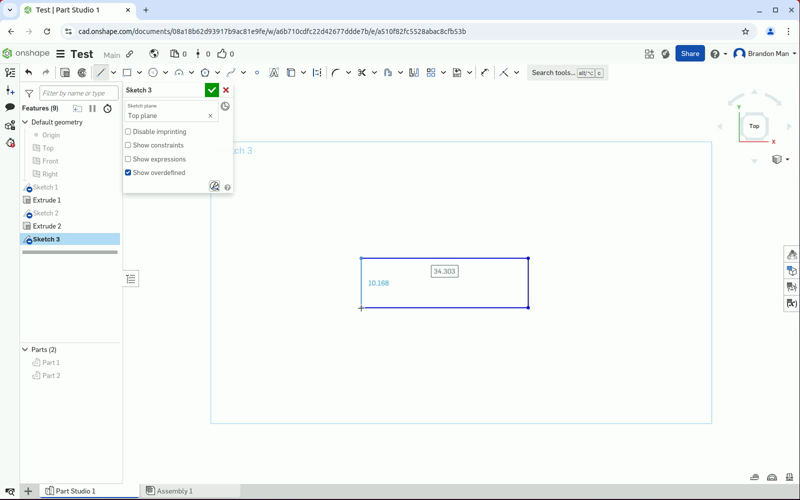
key(esc)
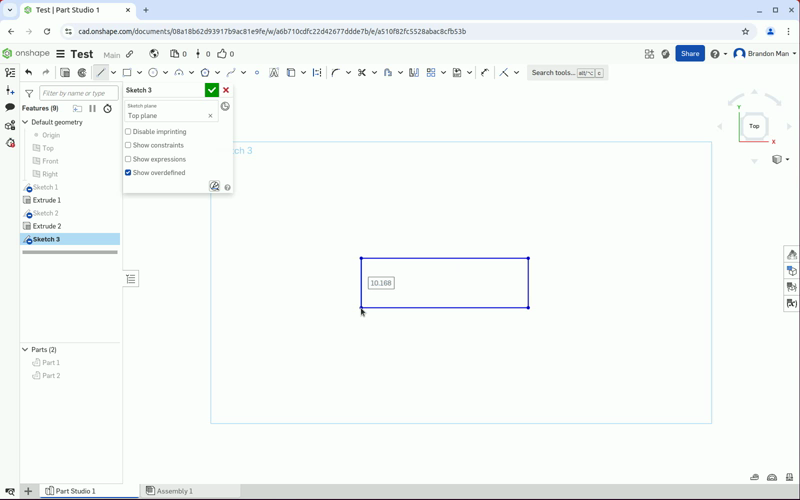
key(c)
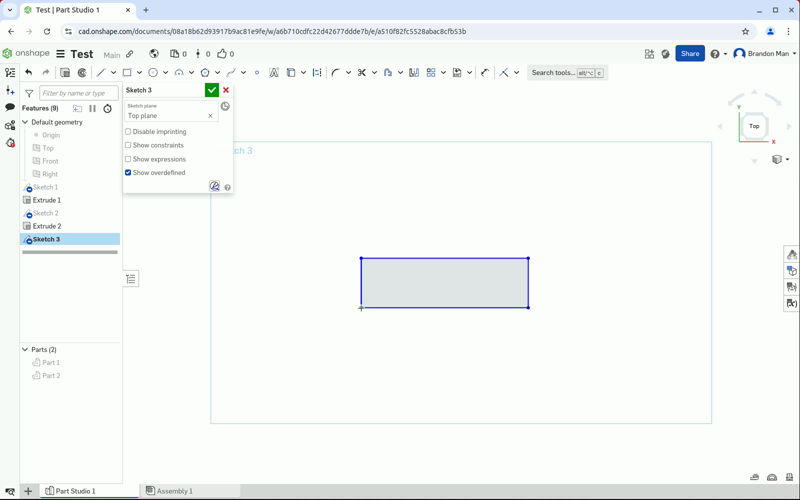
key_down(shift)
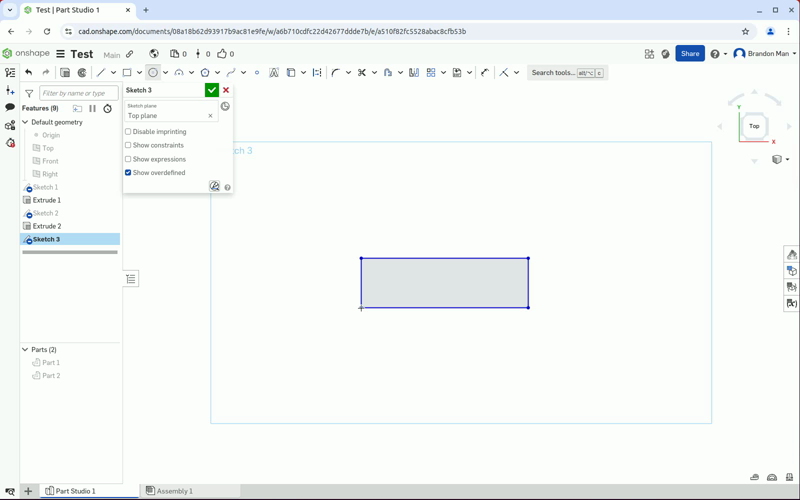
mouse_move(385, 282)
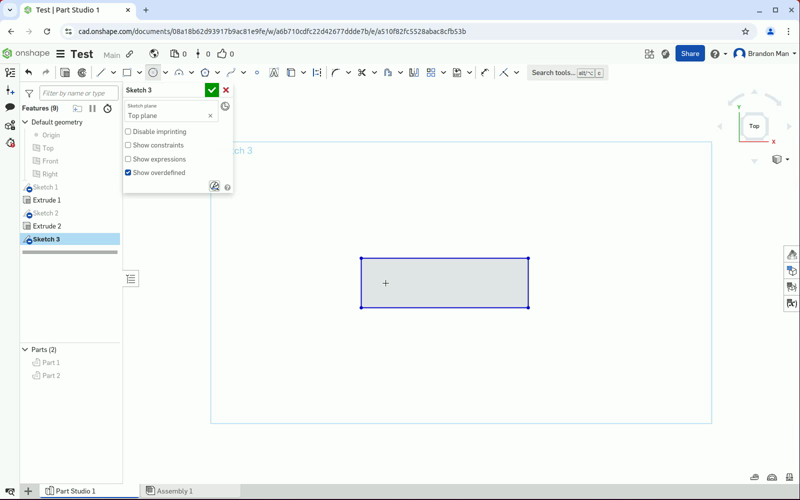
click(385, 282)
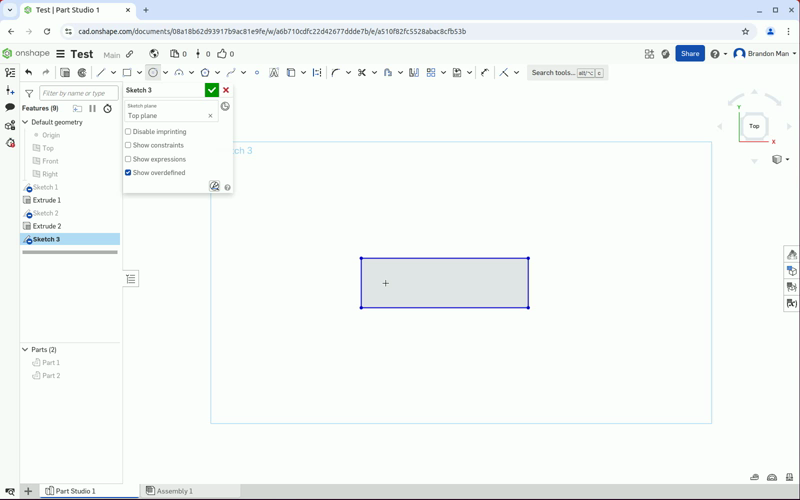
key_up(shift)
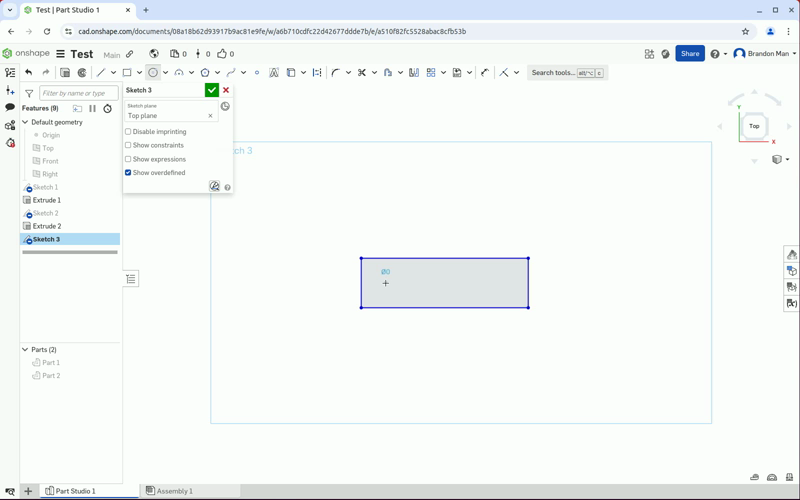
mouse_move(403, 282)
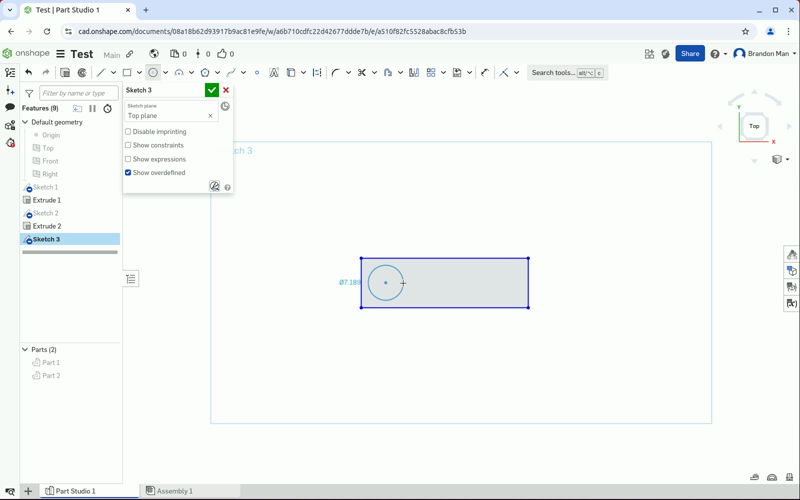
click(403, 282)
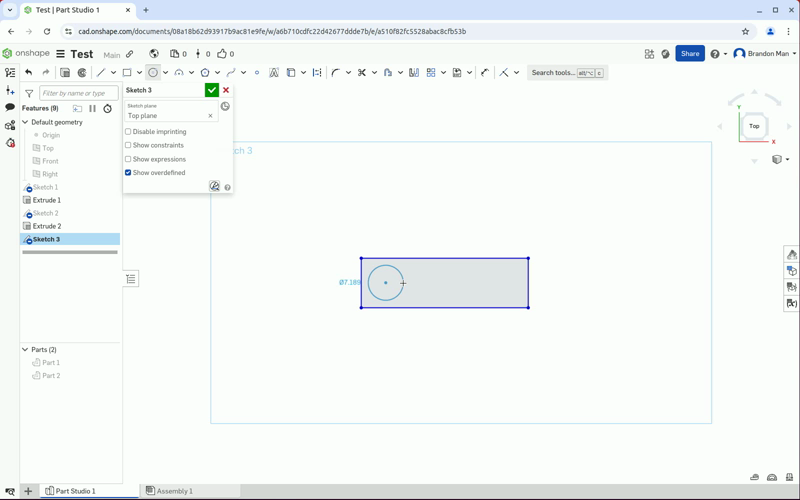
key(esc)
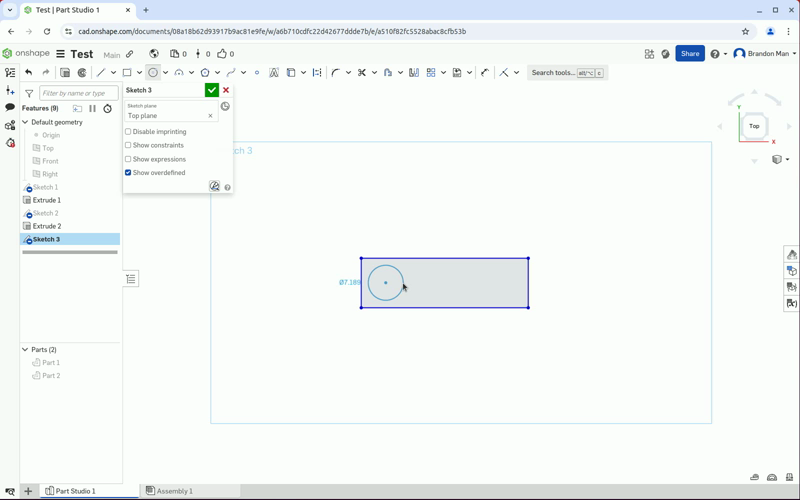
key(c)
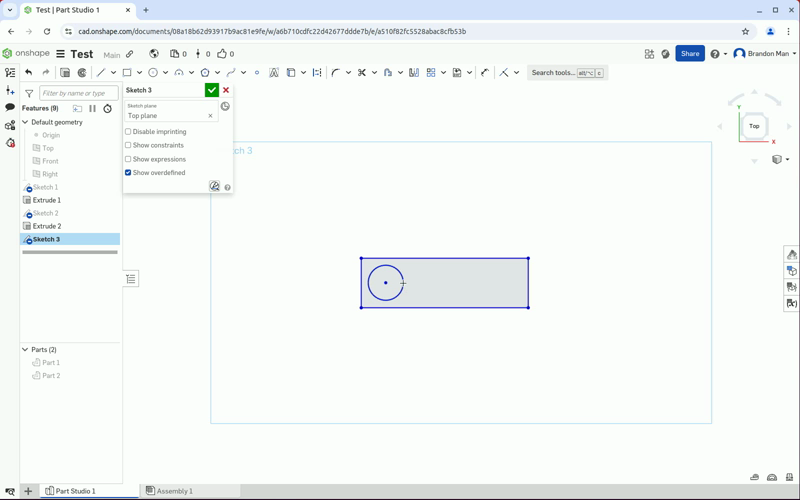
key_down(shift)
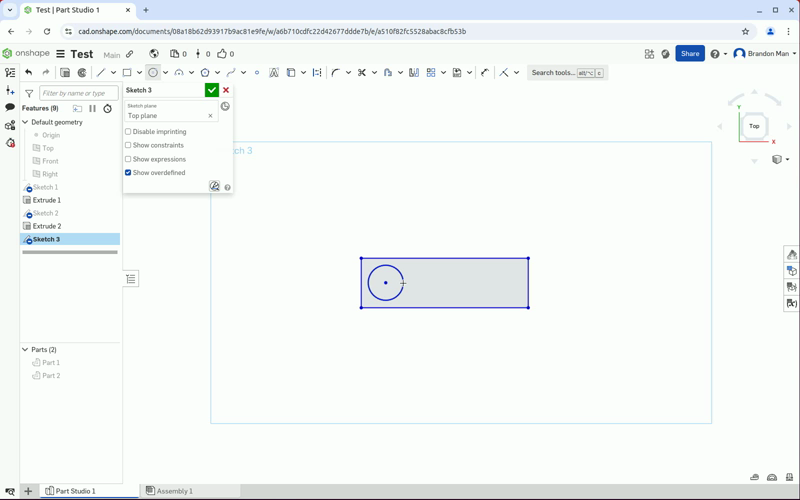
mouse_move(424, 282)
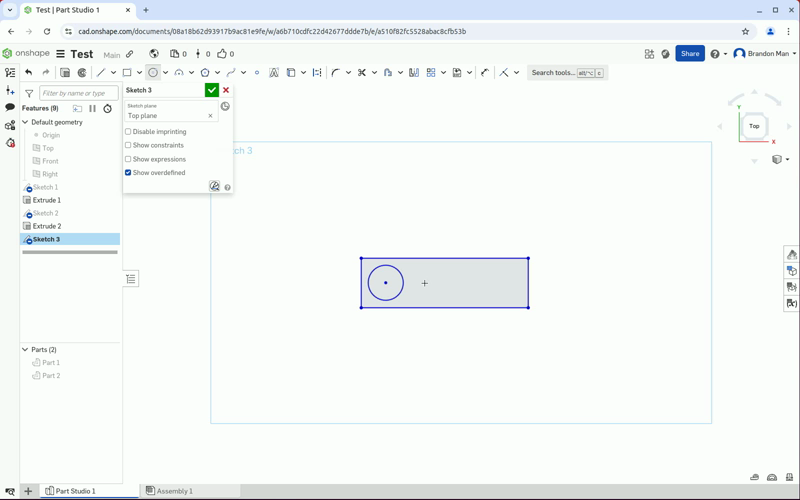
click(424, 282)
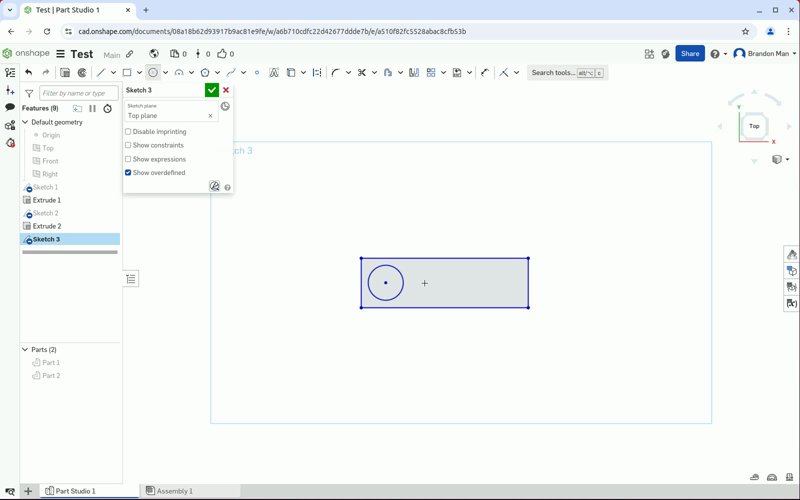
key_up(shift)
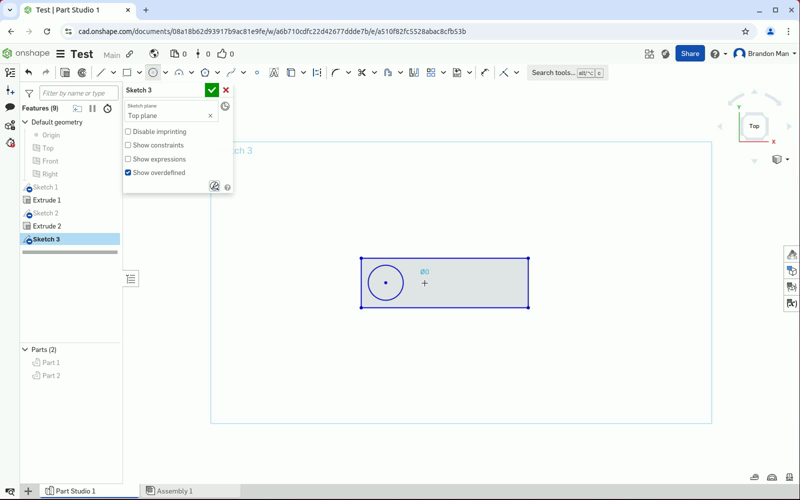
mouse_move(442, 282)
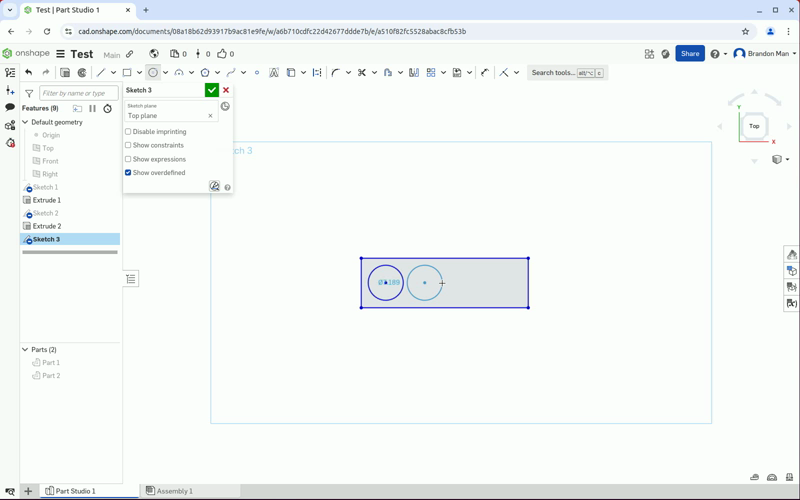
click(442, 282)
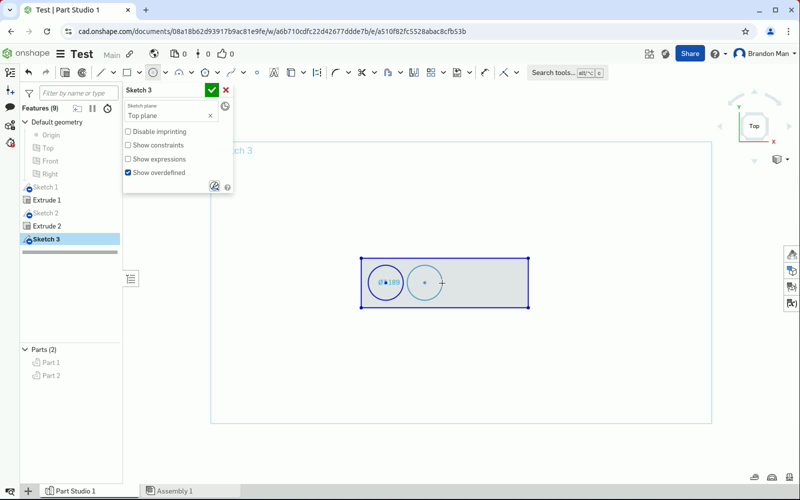
key(esc)
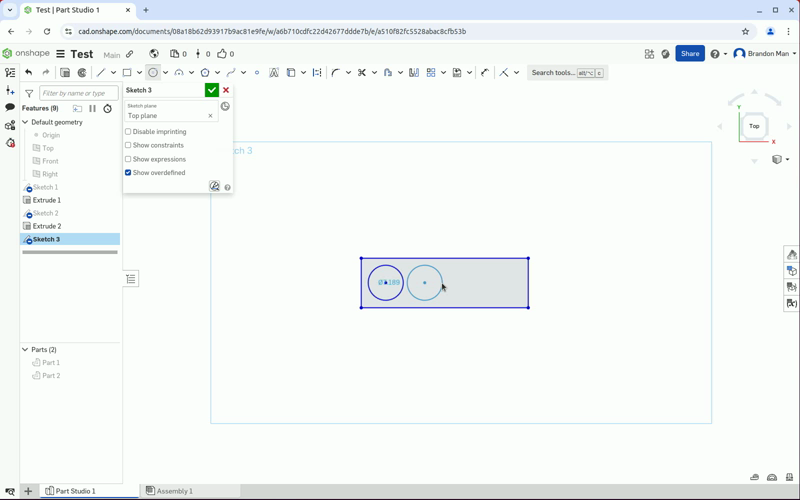
key(c)
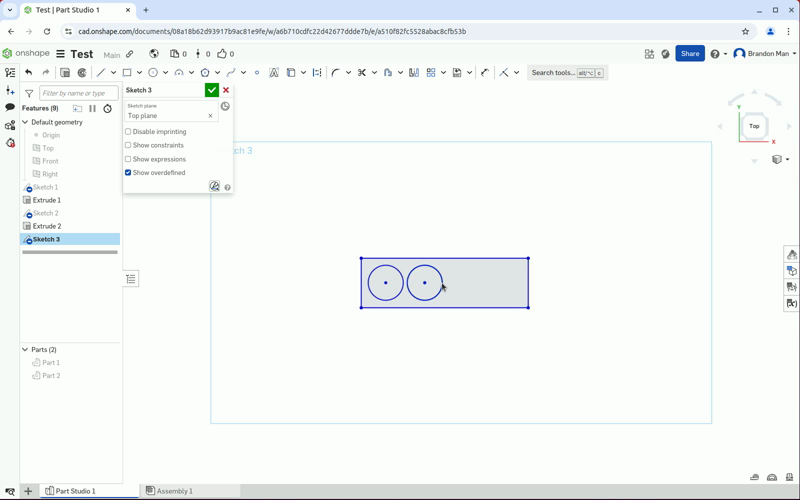
key_down(shift)
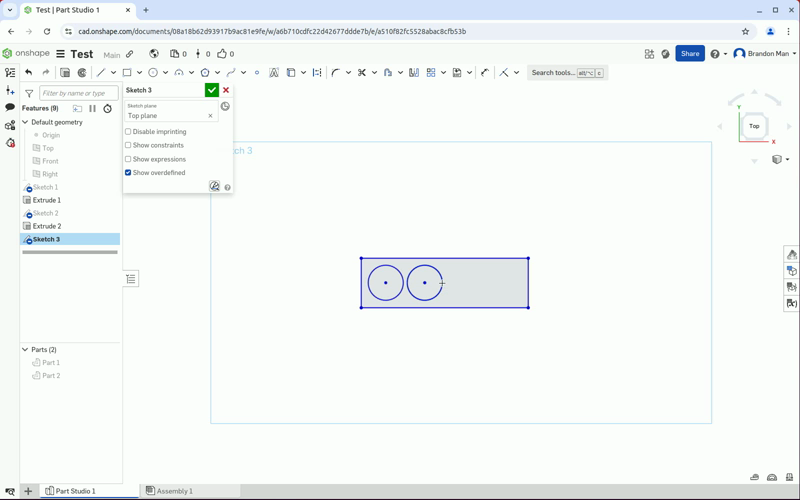
mouse_move(464, 282)
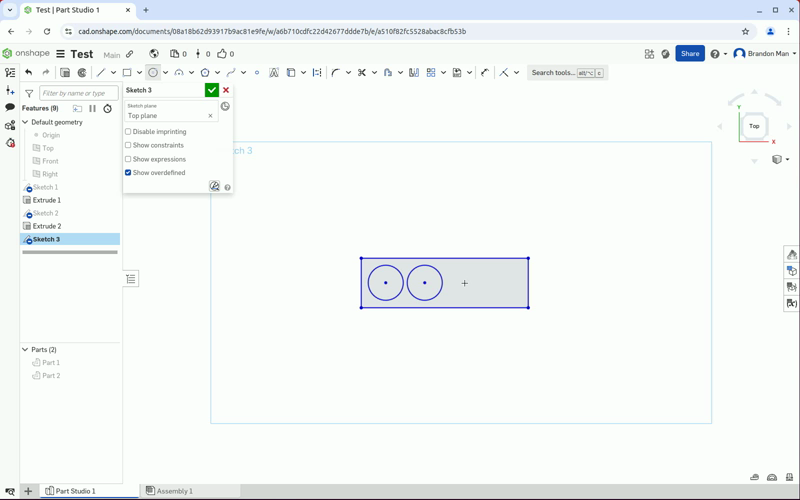
click(464, 282)
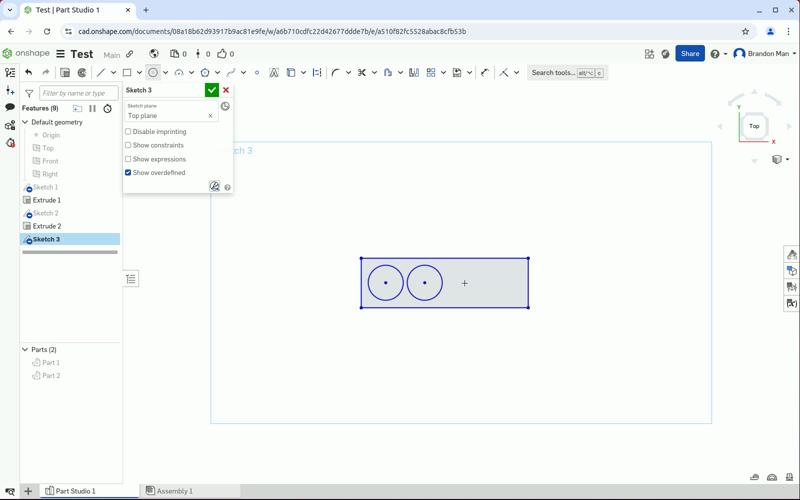
key_up(shift)
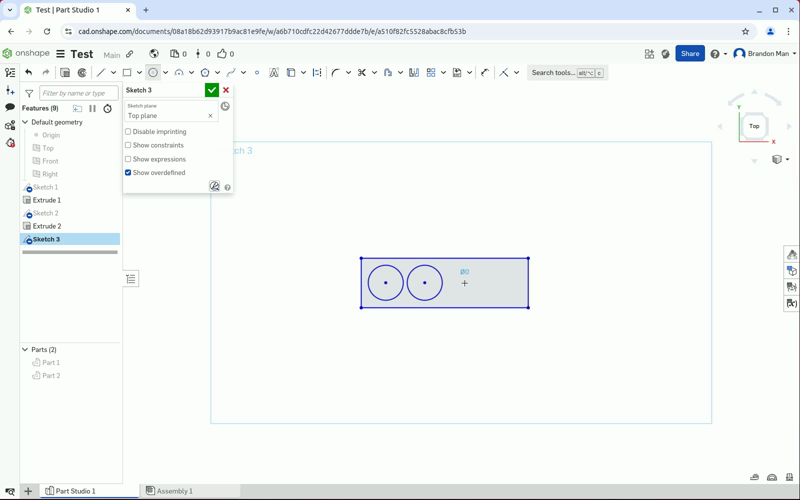
mouse_move(482, 282)
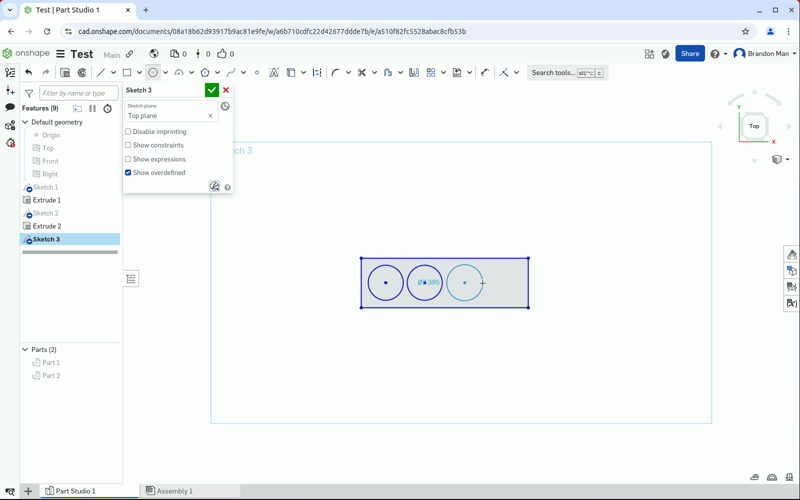
click(482, 282)
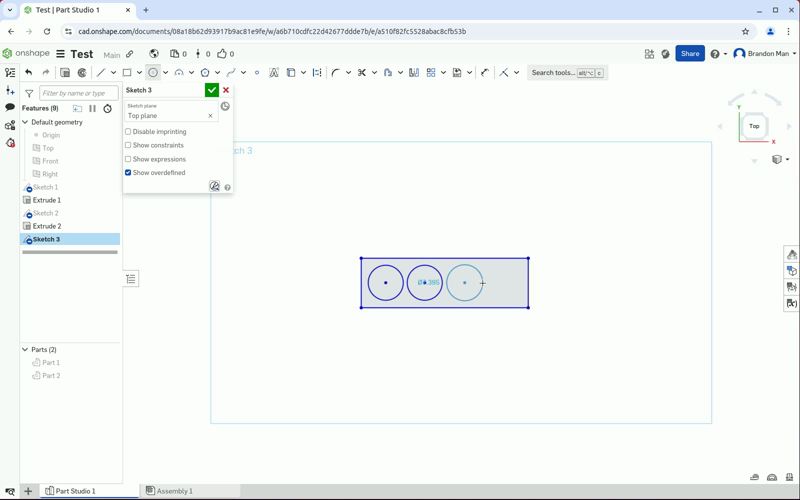
key(esc)
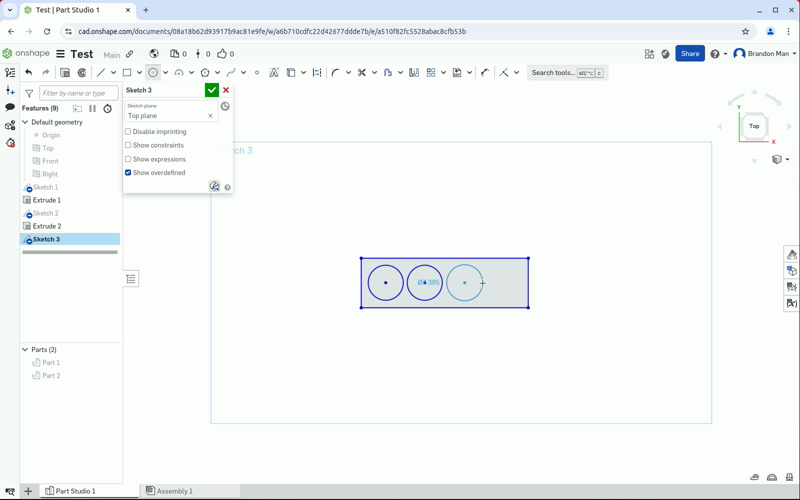
key(c)
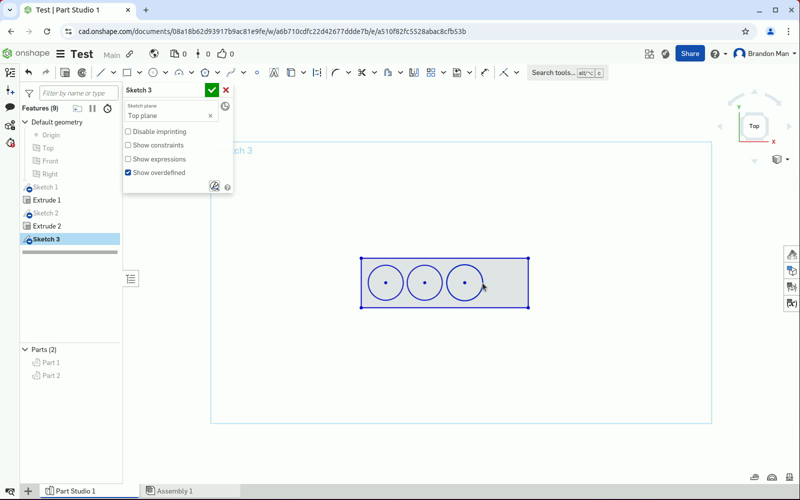
key_down(shift)
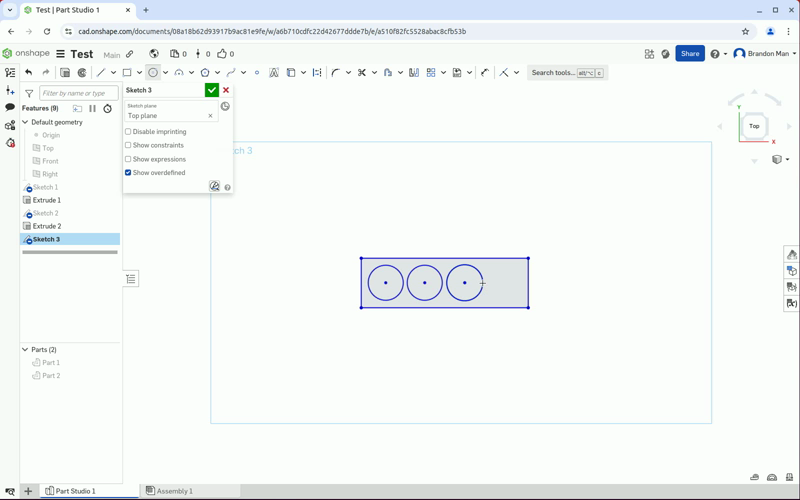
mouse_move(503, 282)
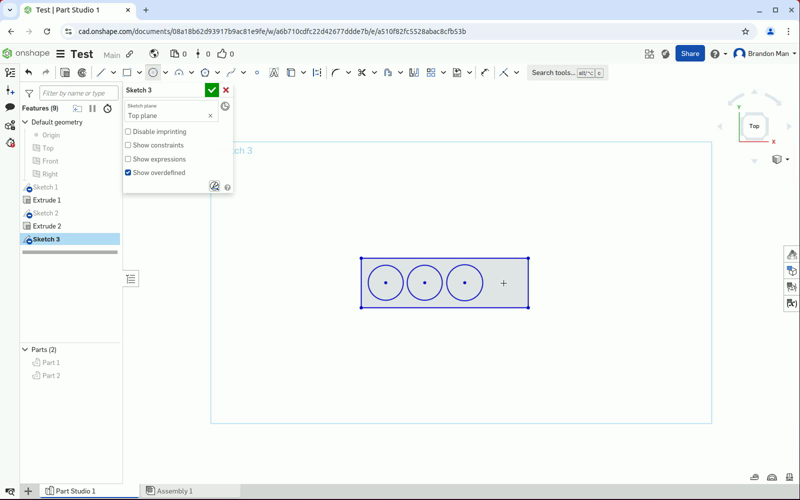
click(503, 282)
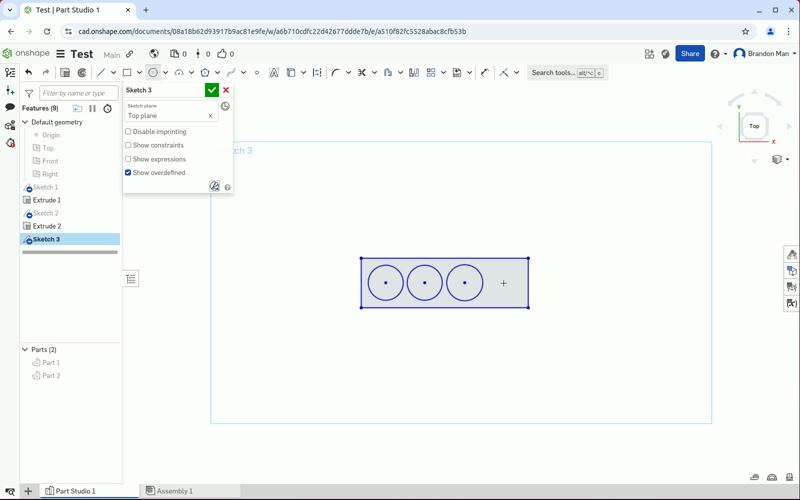
key_up(shift)
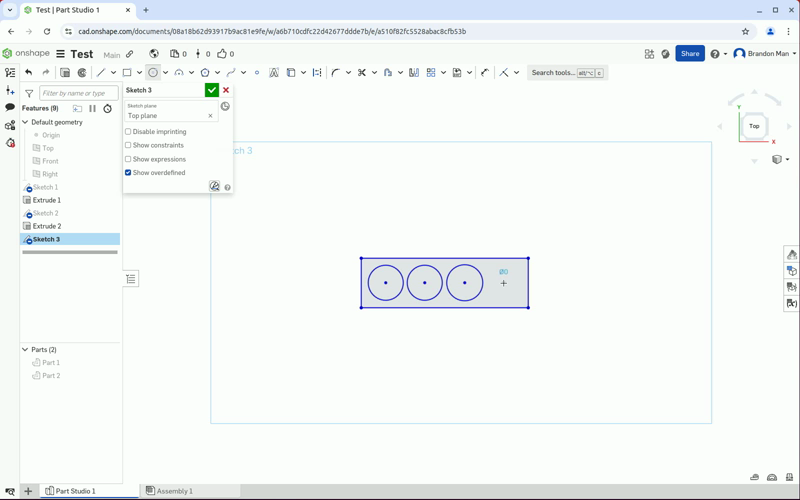
mouse_move(521, 282)
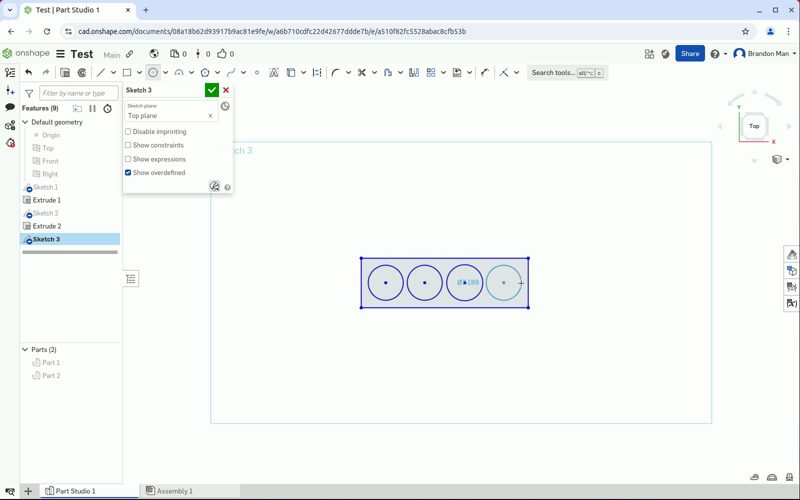
click(521, 282)
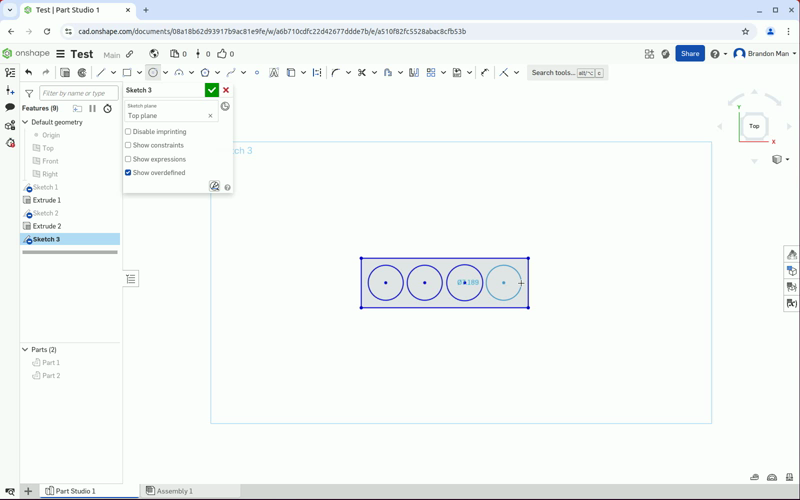
key(esc)
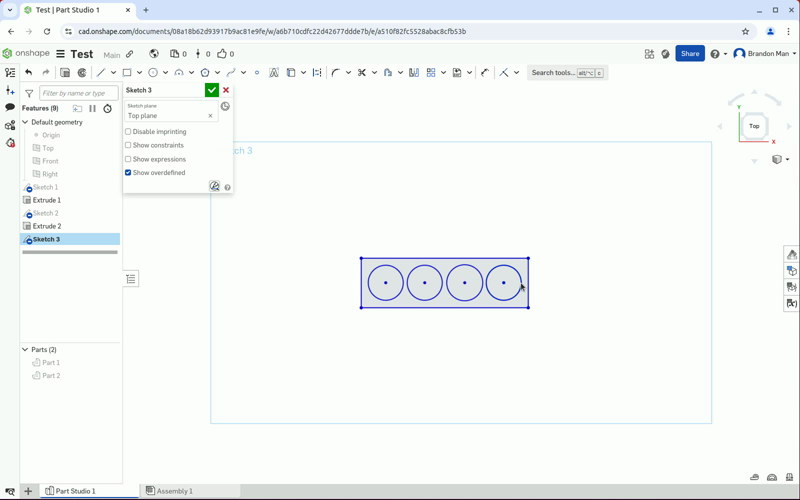
mouse_move(454, 263)
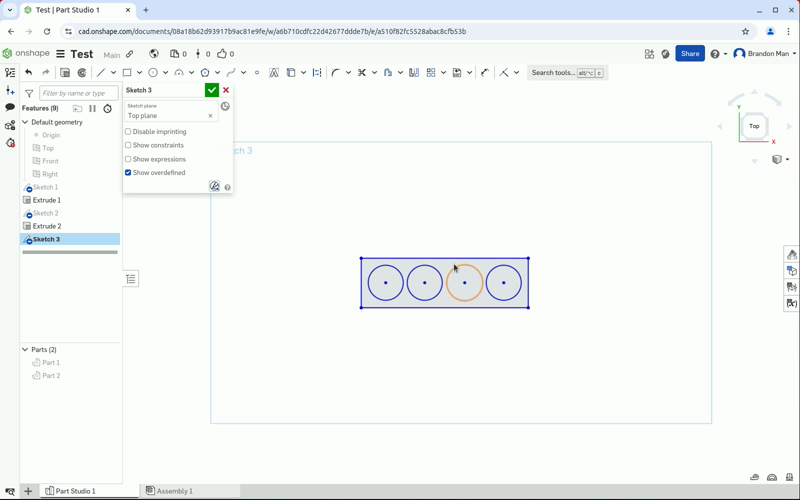
click(454, 263)
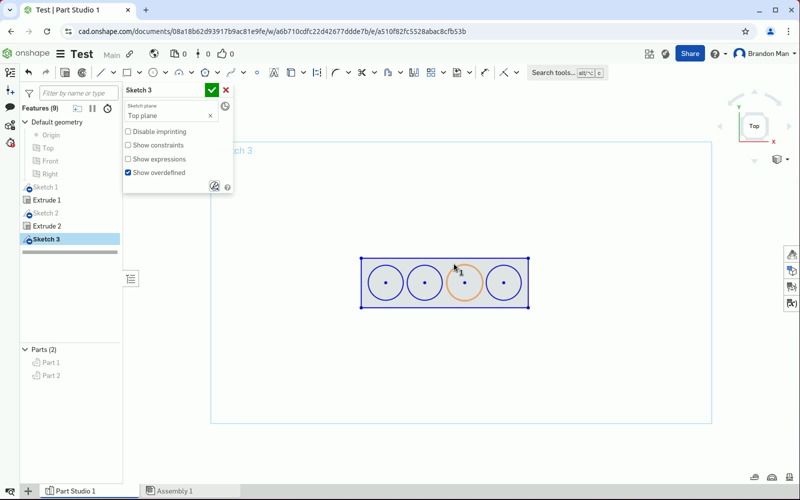
mouse_move(73, 352)
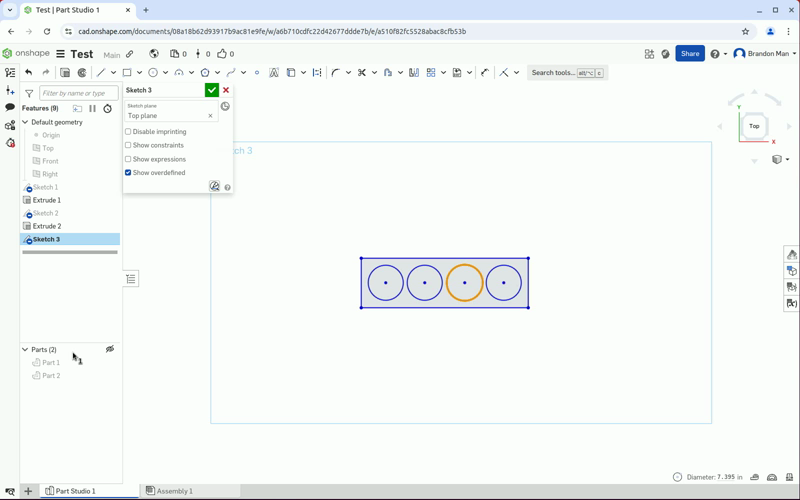
key(shift+y)
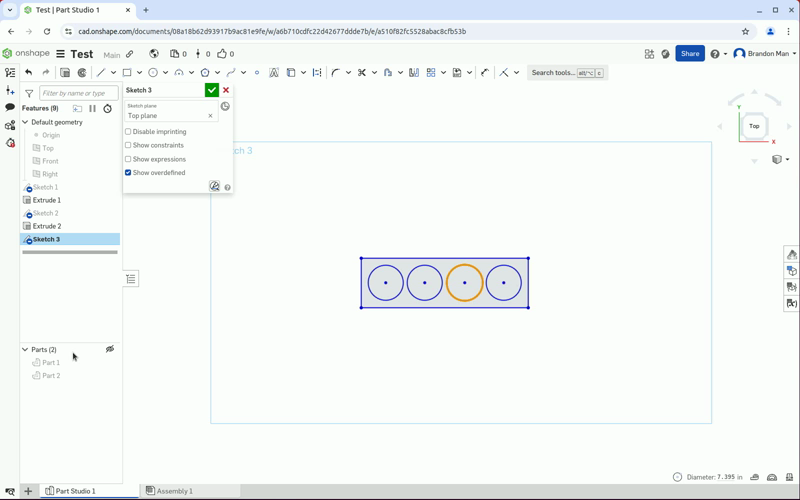
key(shift+e)
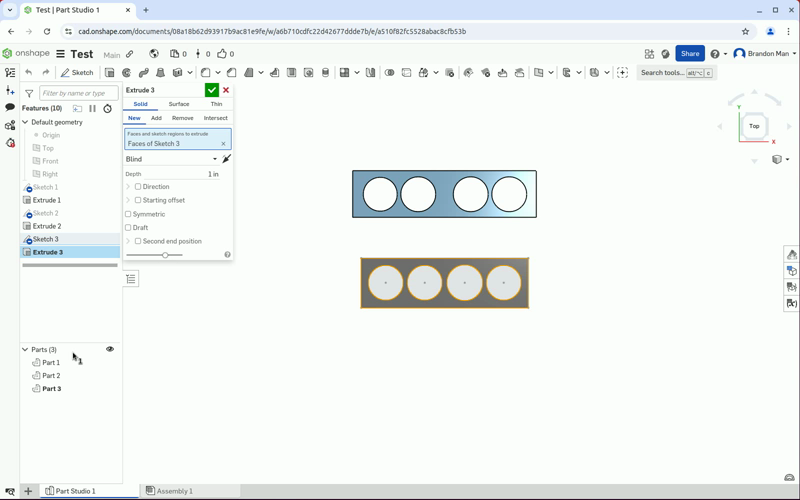
mouse_move(143, 106)
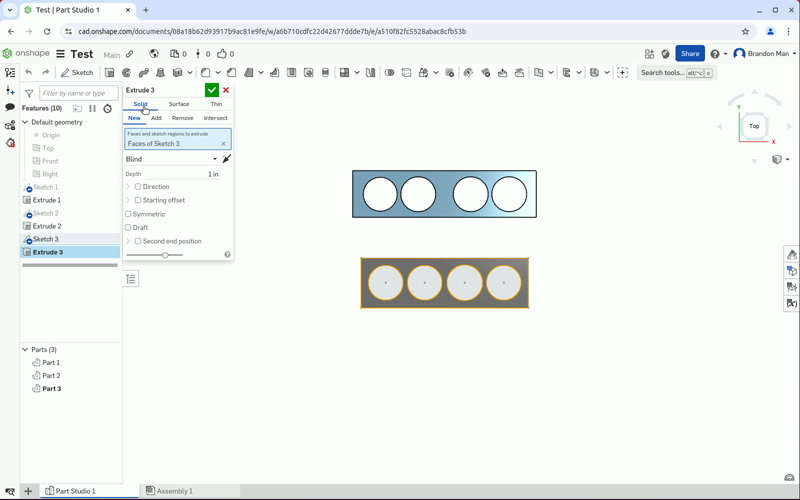
click(143, 106)
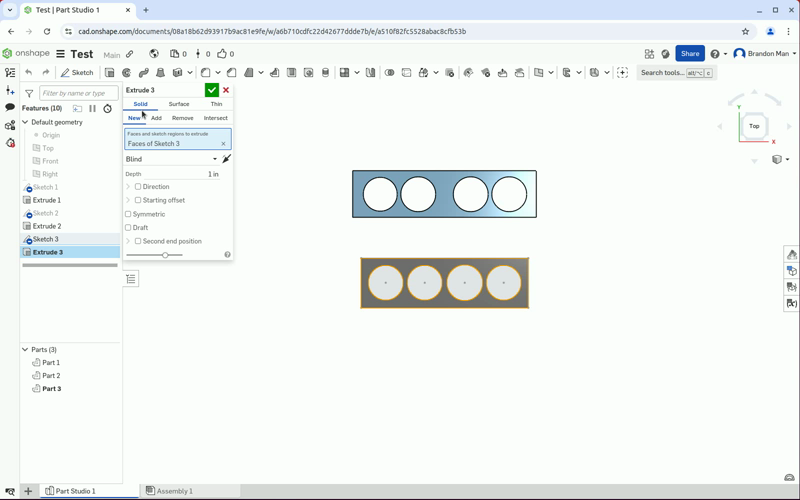
mouse_move(137, 120)
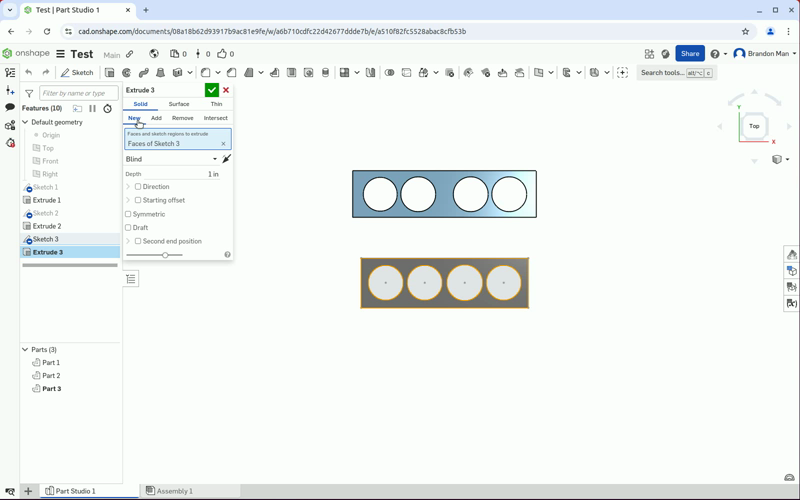
click(137, 120)
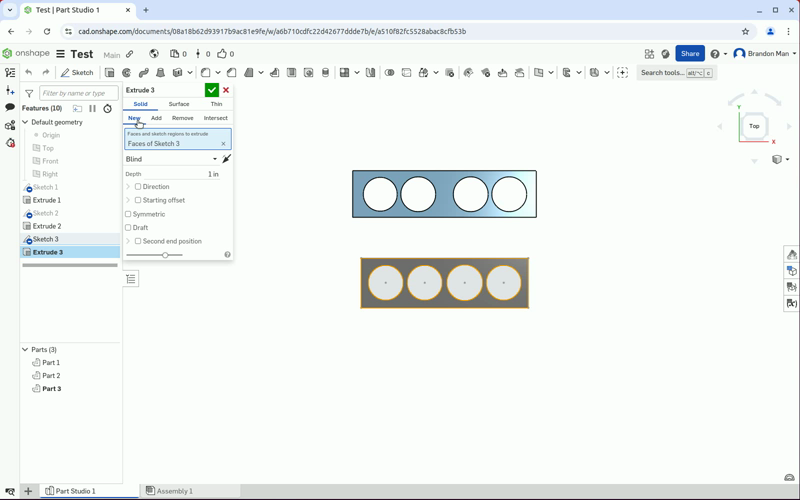
key(tab, 4)
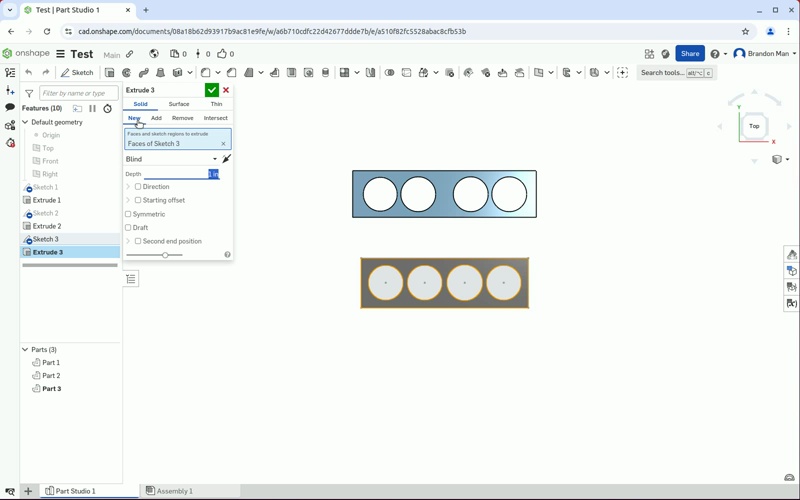
text(6.981)
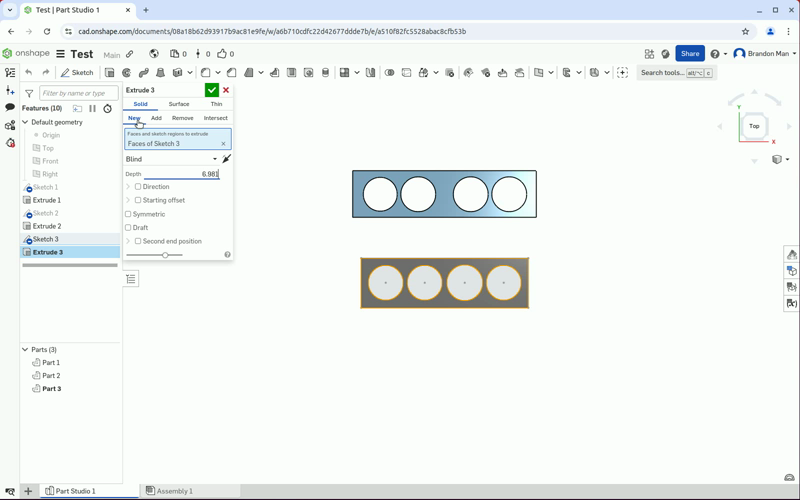
key(enter)
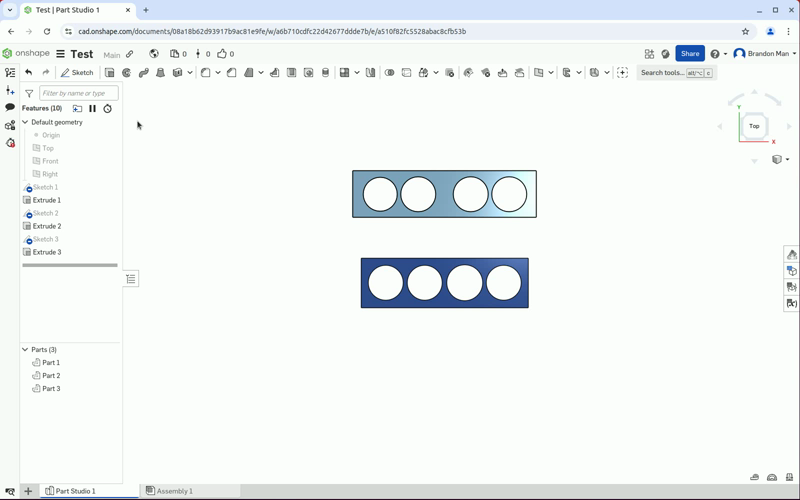
key(shift+h)
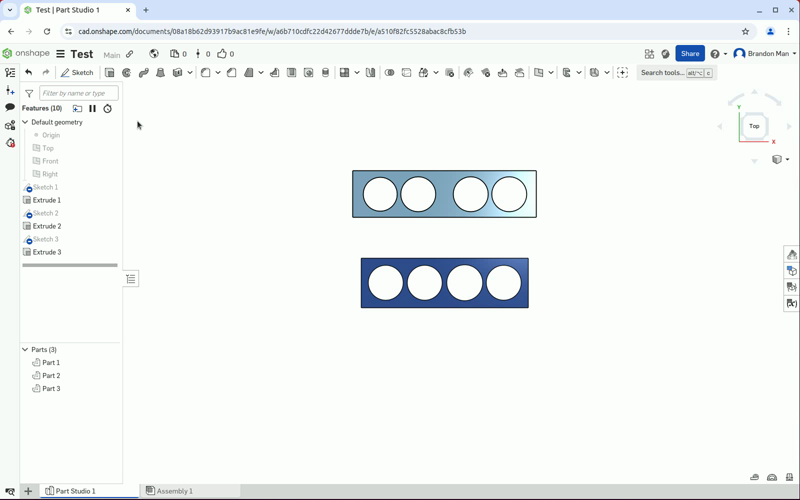
key(shift+h)
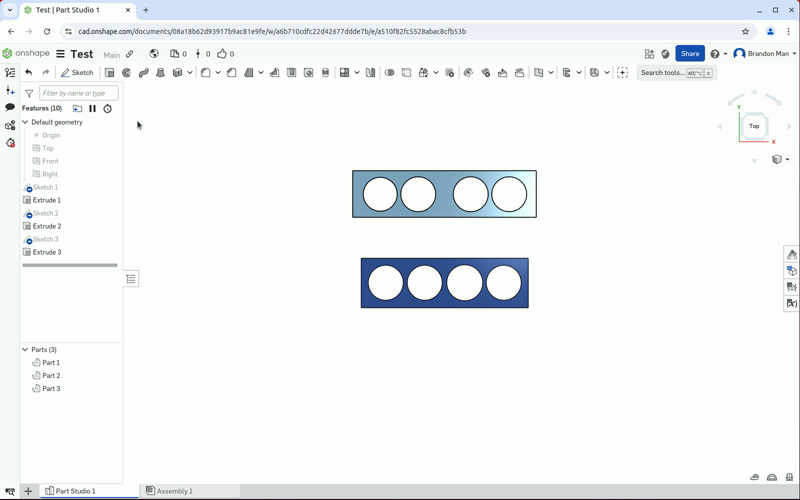
key(shift+7)
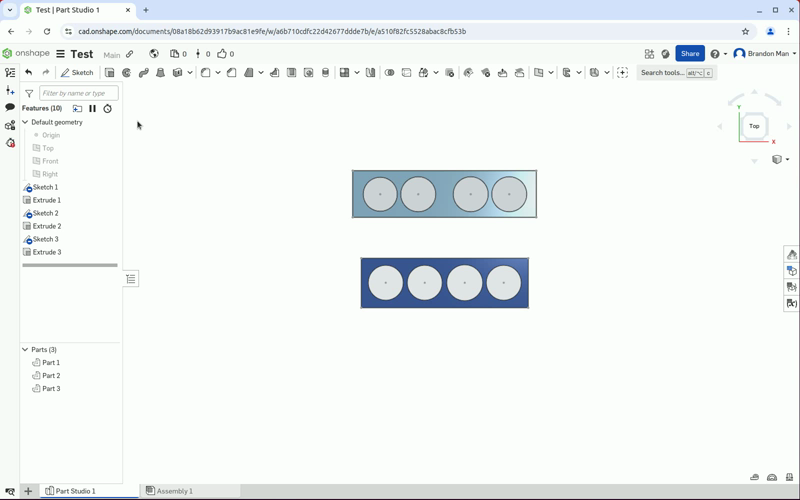
key(up, 3)
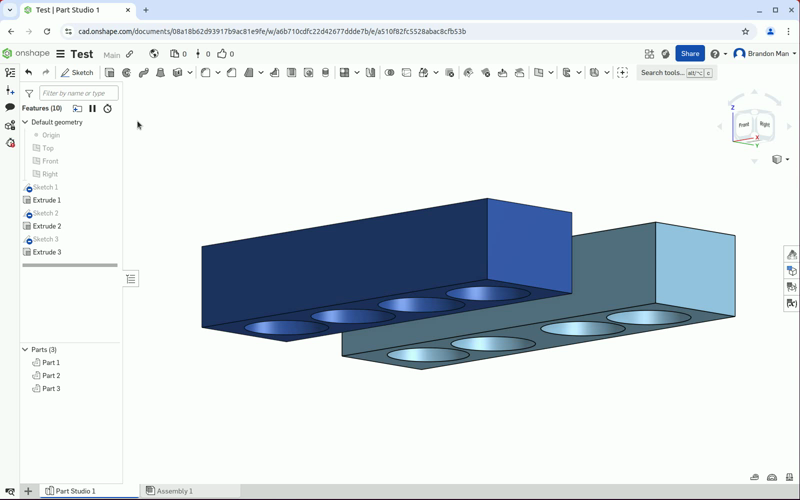
key(left, 3)
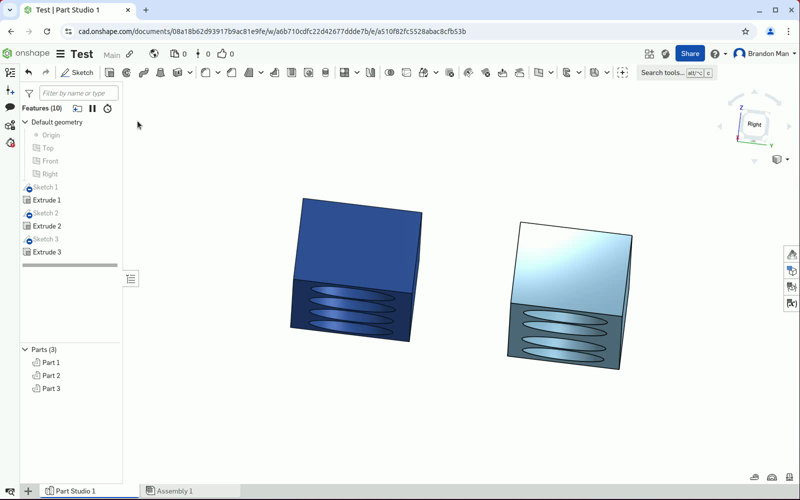
key(right, 3)
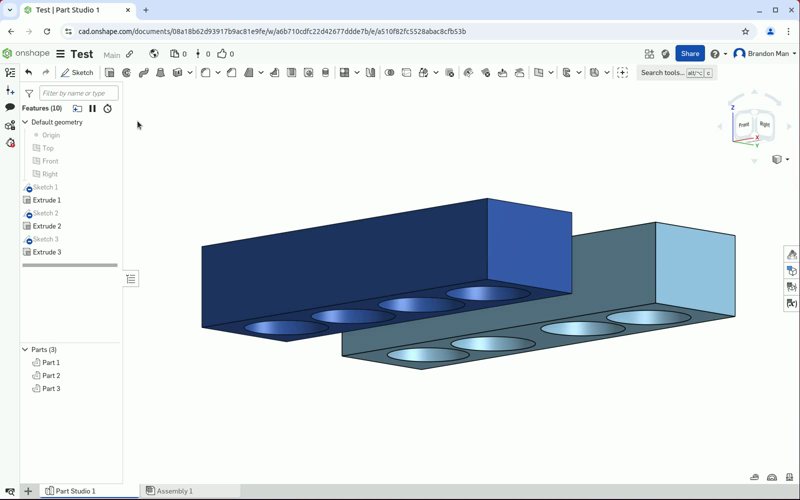
key(down, 3)
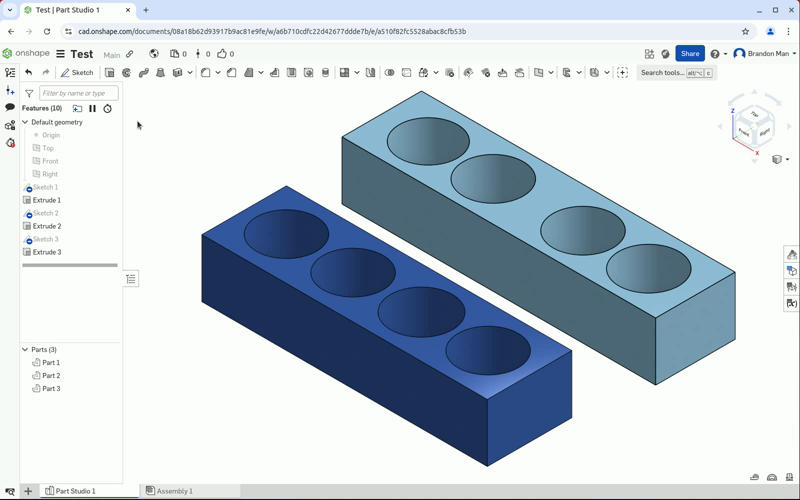
mouse_move(73, 189)
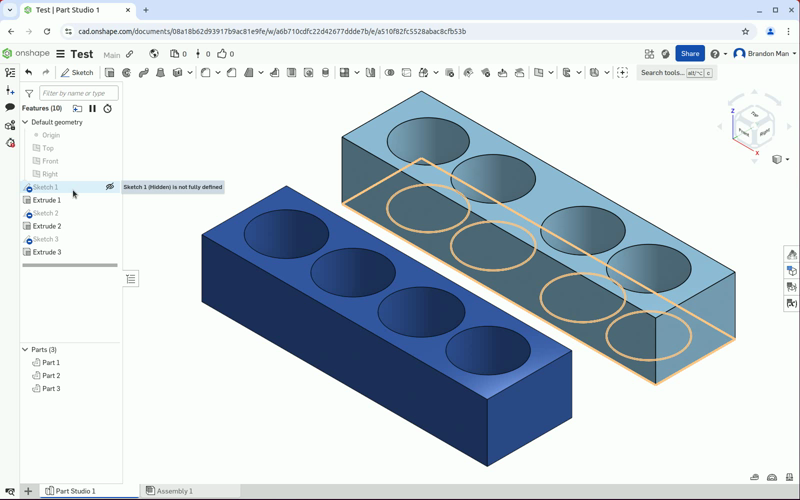
click(73, 189)